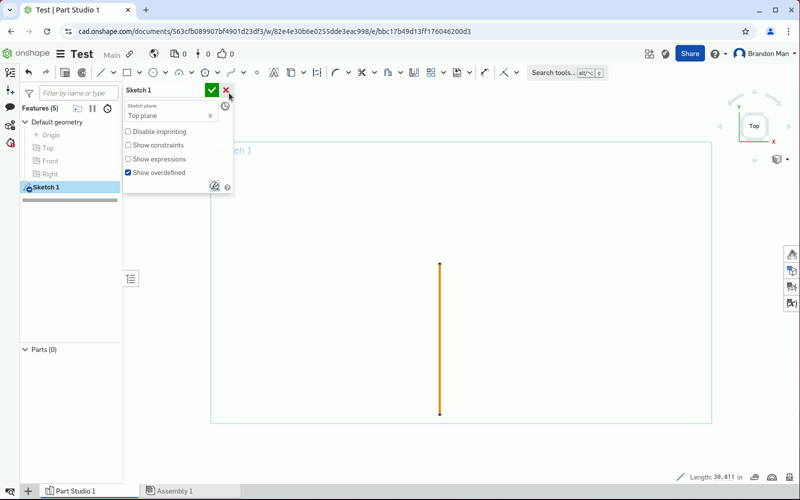
key(shift+h)
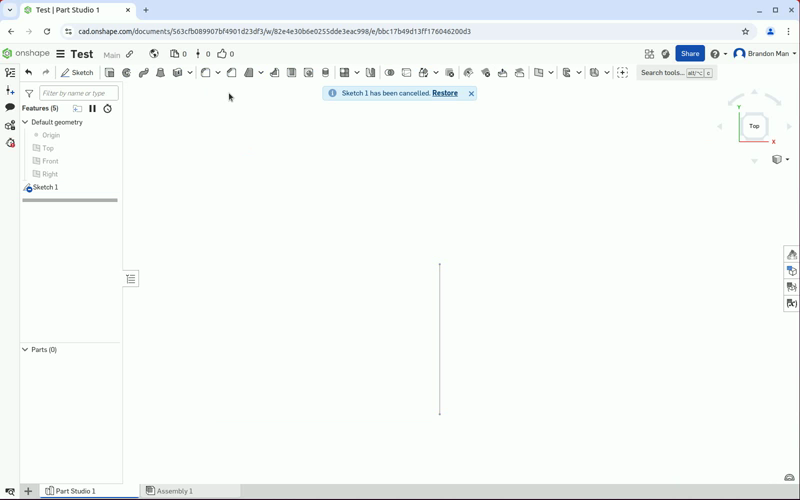
key(shift+s)
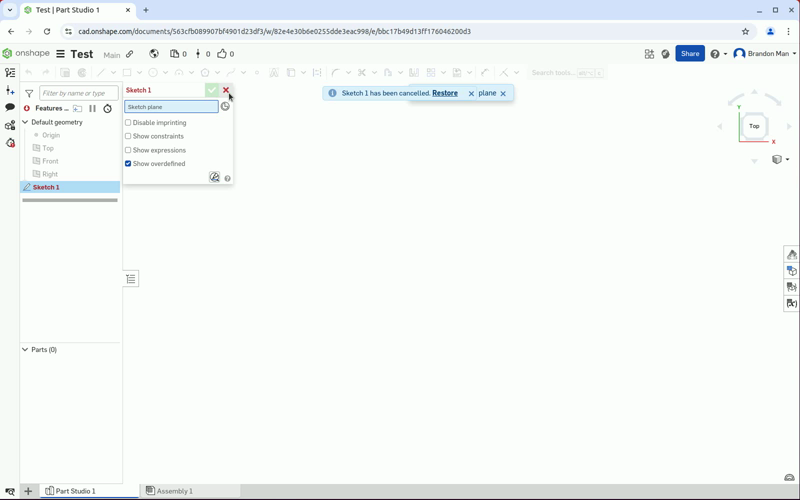
mouse_move(73, 150)
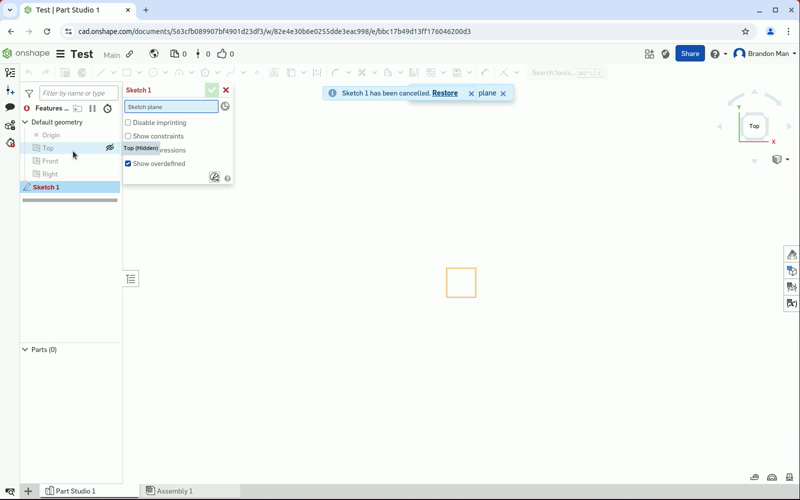
click(73, 150)
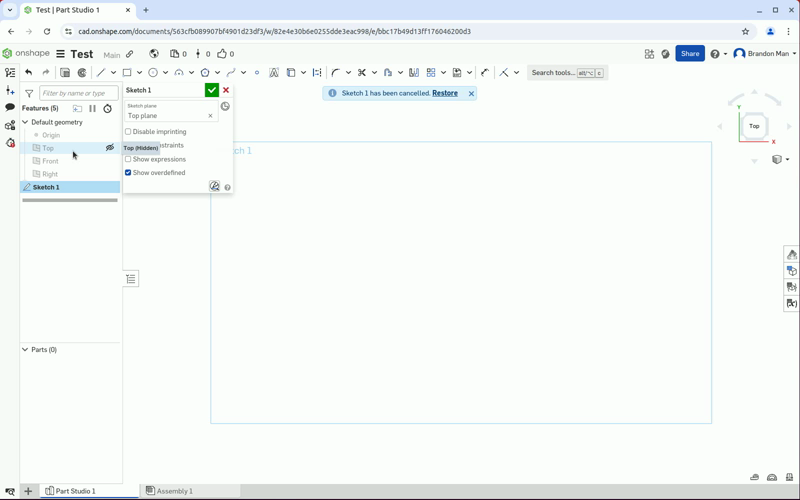
mouse_move(73, 352)
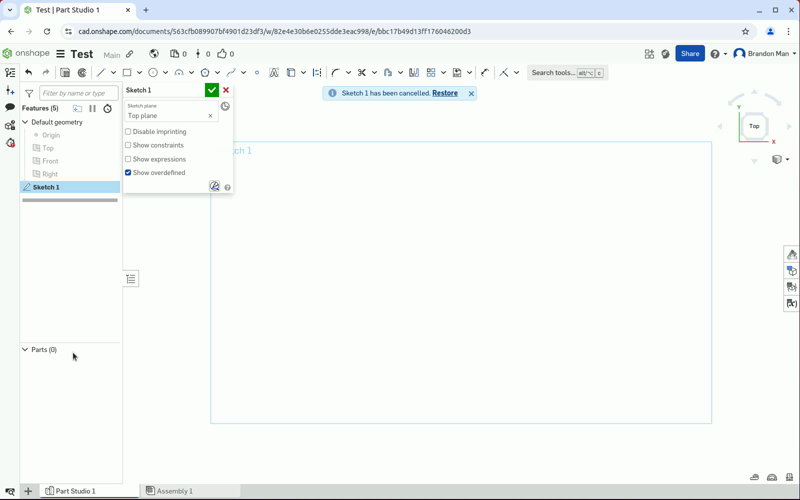
key(y)
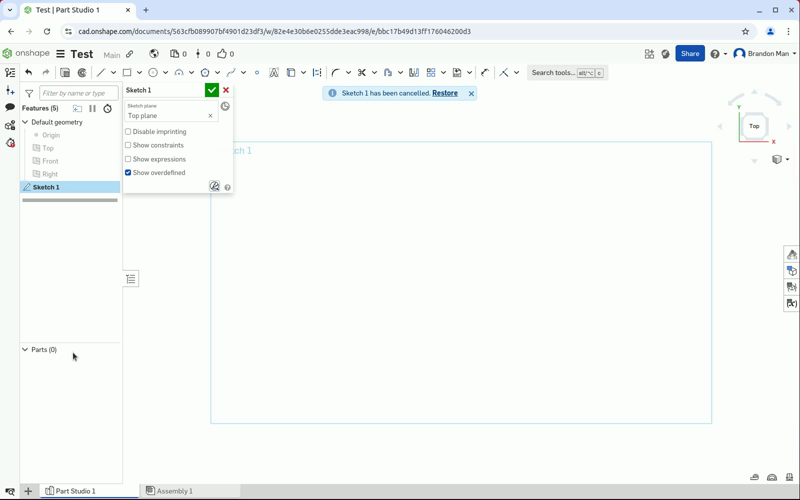
key(a)
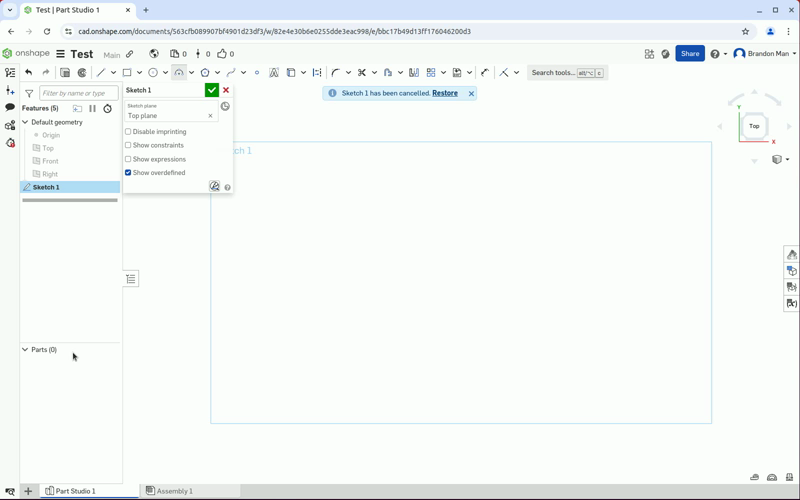
key_down(shift)
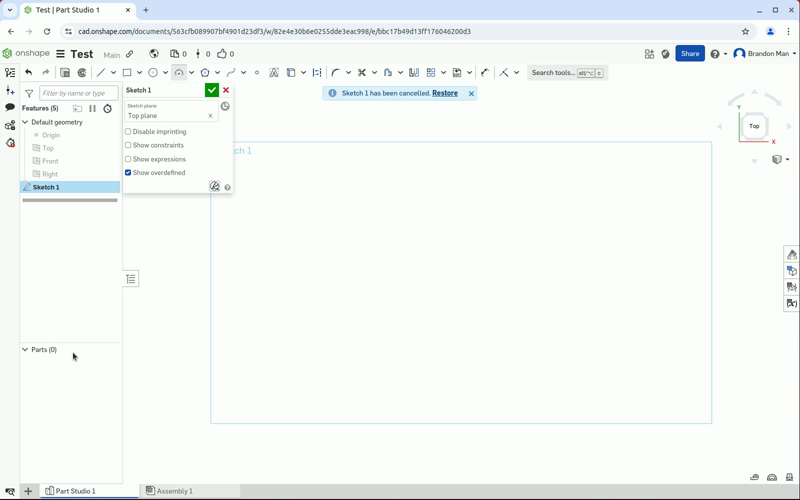
mouse_move(355, 334)
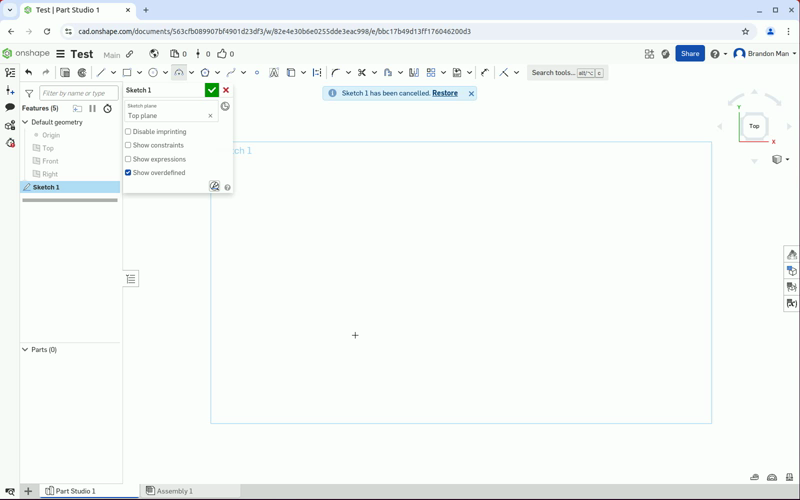
click(355, 334)
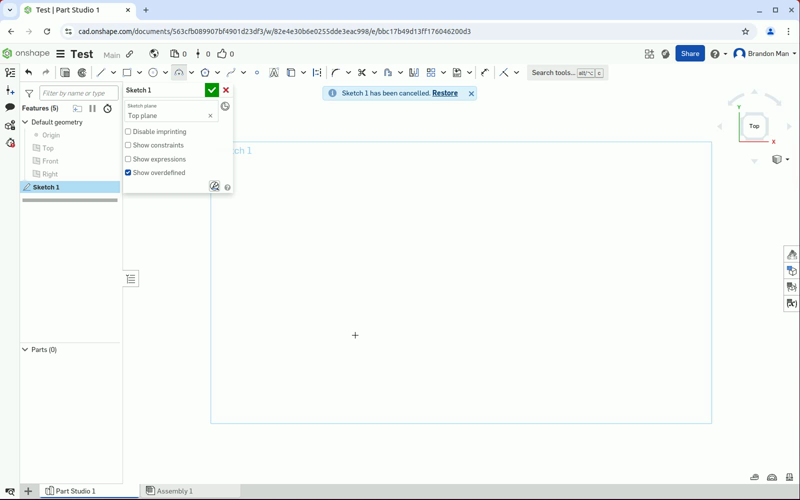
key_up(shift)
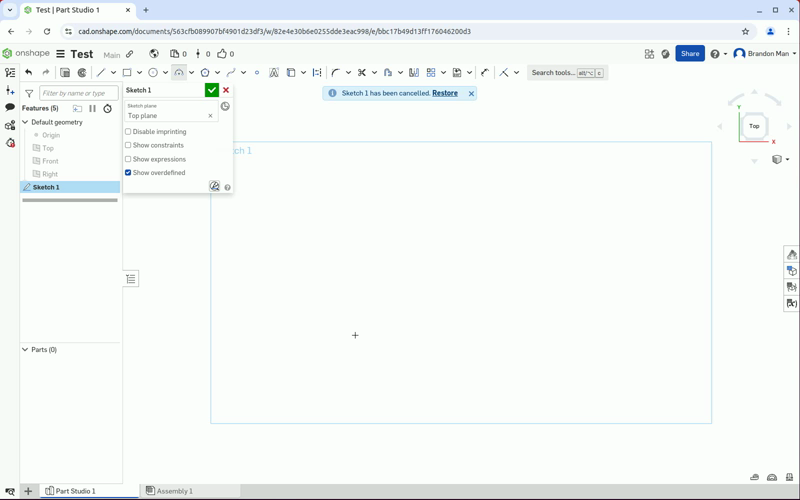
key_down(shift)
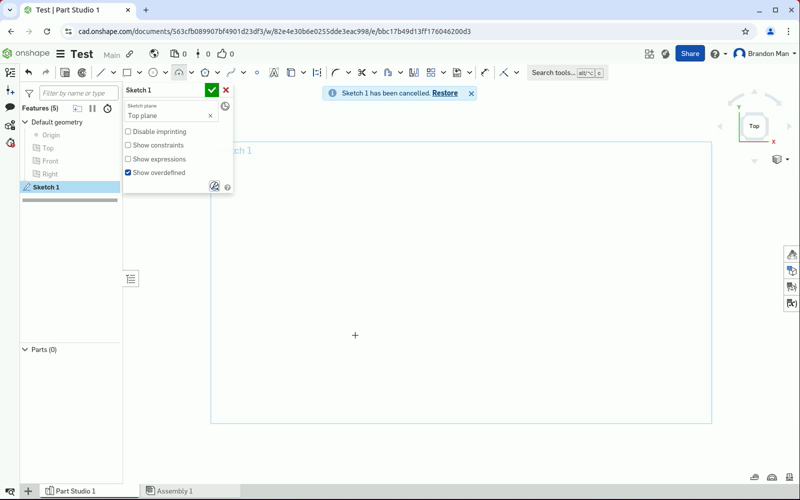
mouse_move(370, 350)
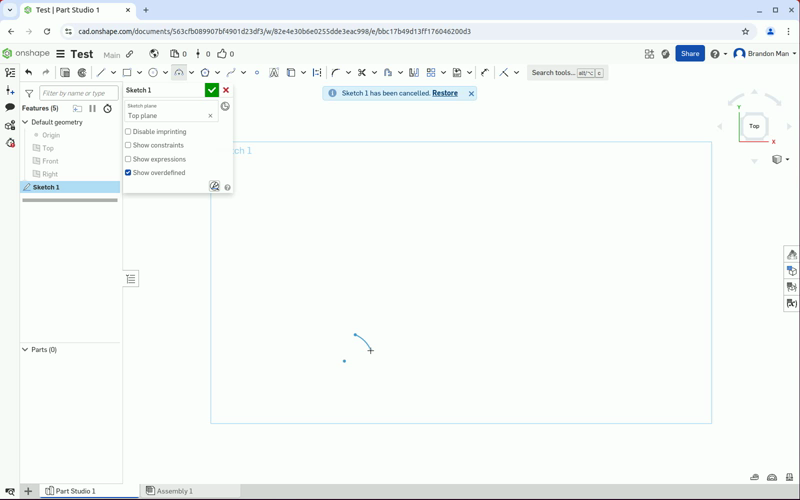
click(370, 350)
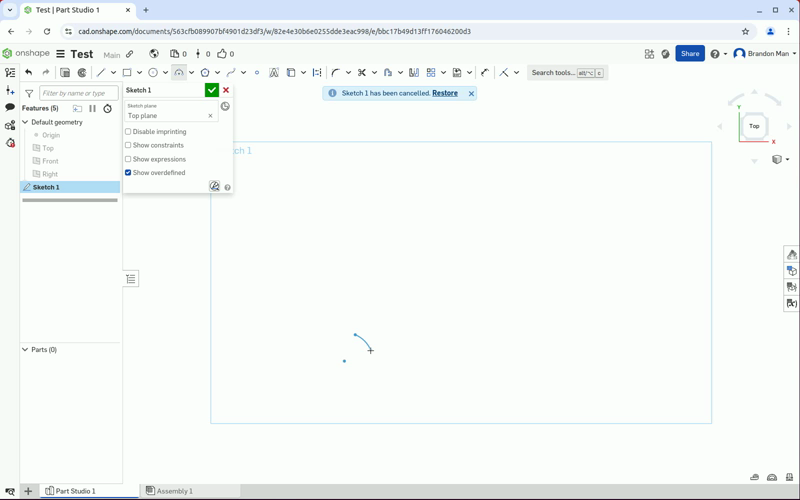
mouse_move(359, 345)
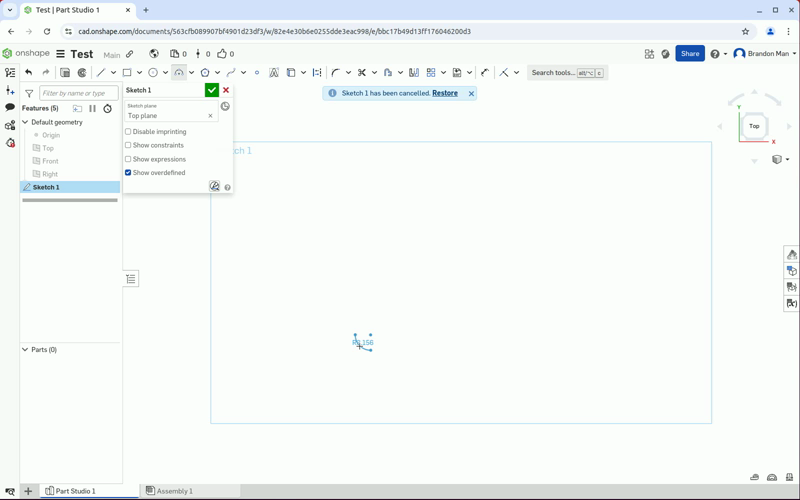
click(359, 345)
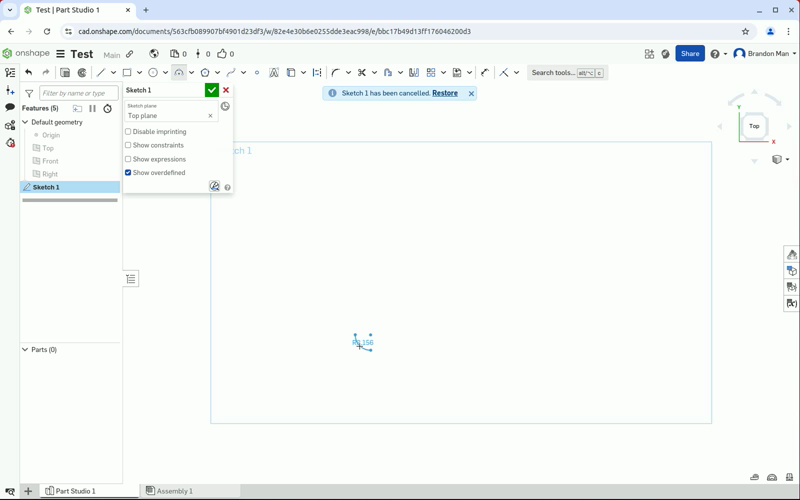
key_up(shift)
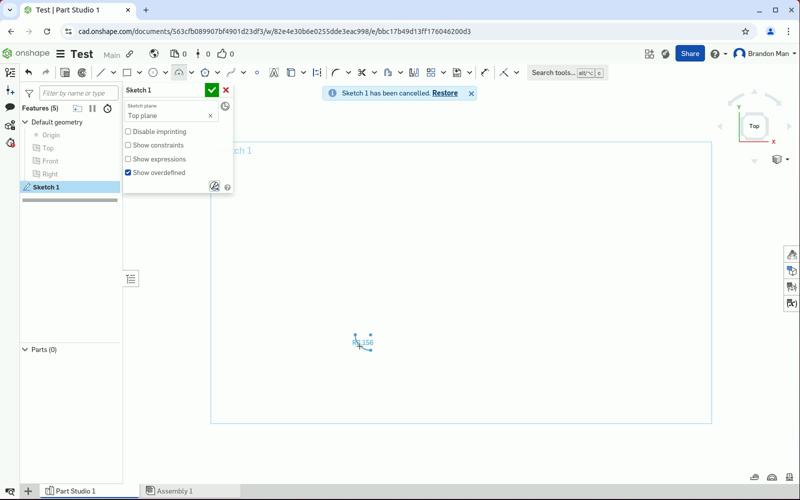
key(esc)
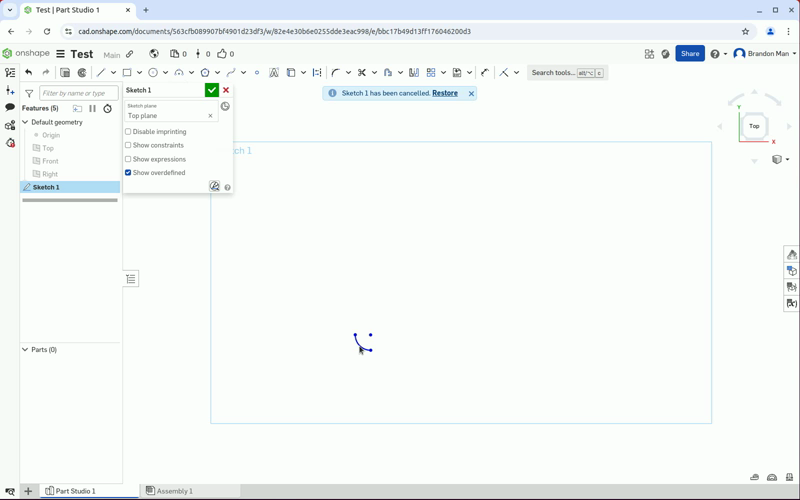
key(l)
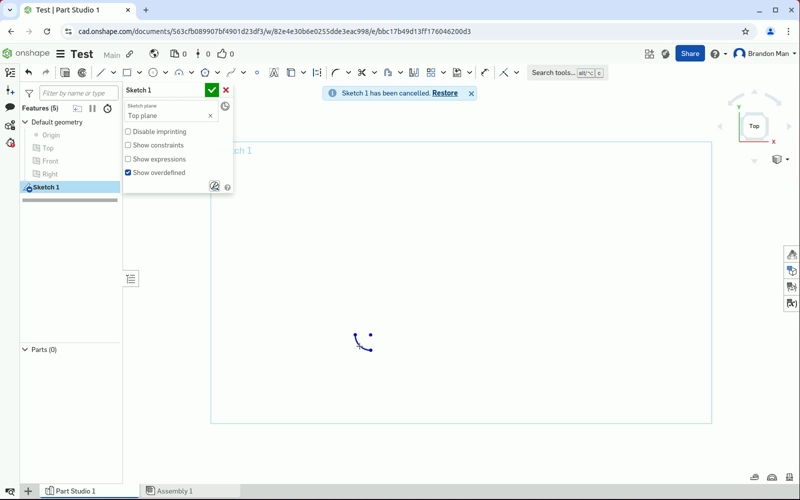
mouse_move(370, 350)
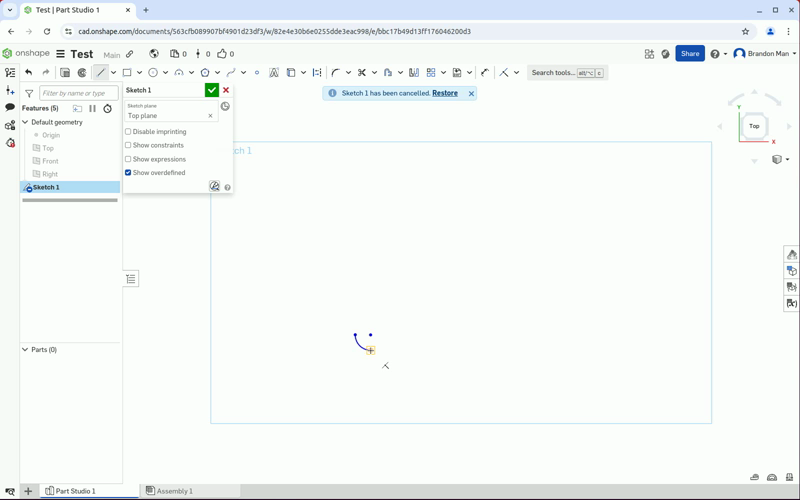
click(370, 350)
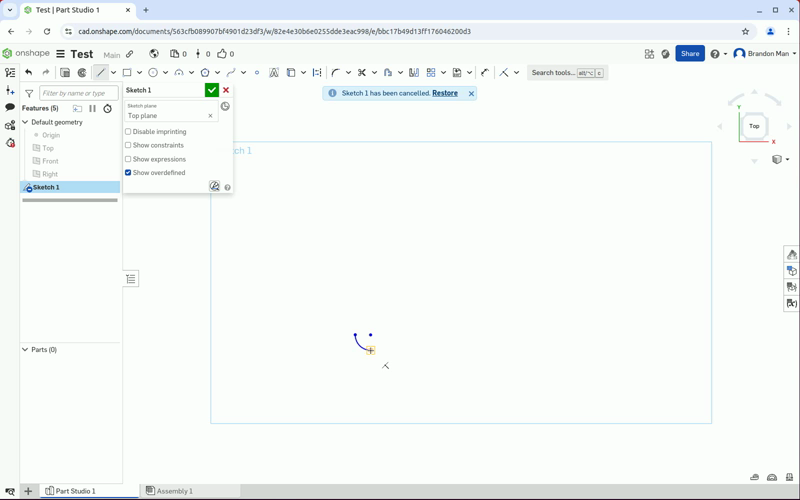
key_down(shift)
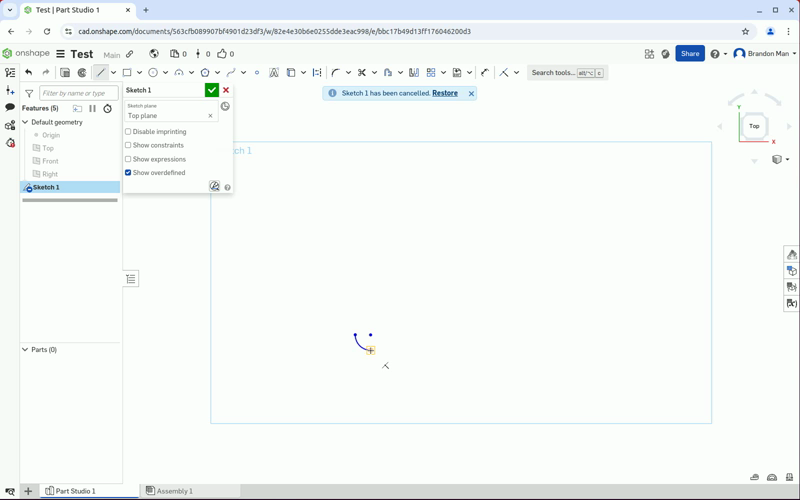
mouse_move(550, 350)
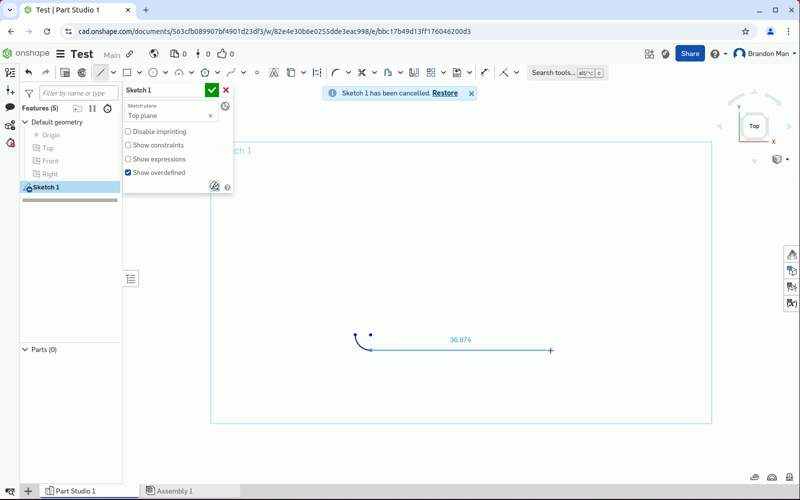
click(550, 350)
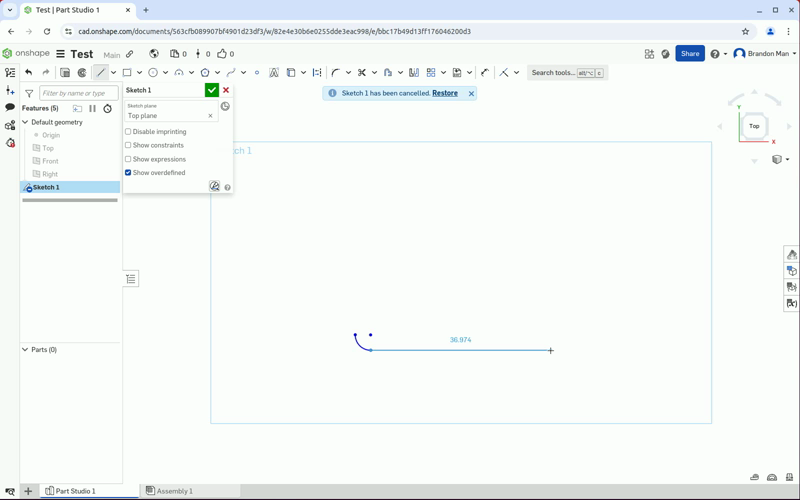
key_up(shift)
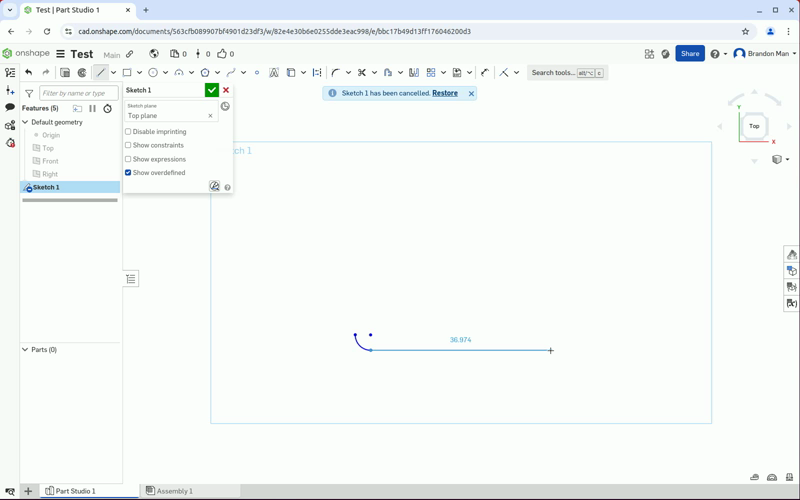
key(esc)
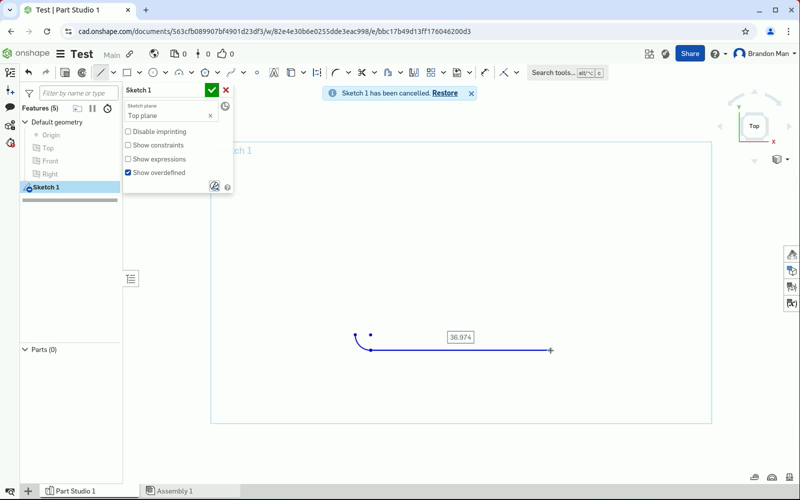
key(a)
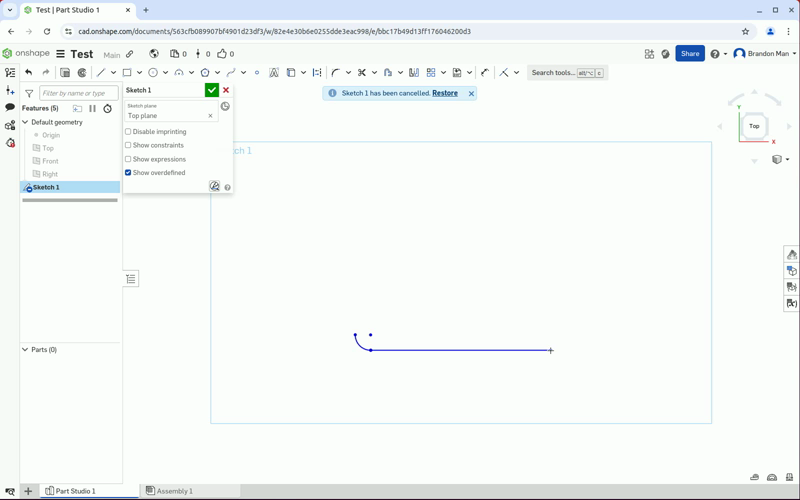
mouse_move(550, 350)
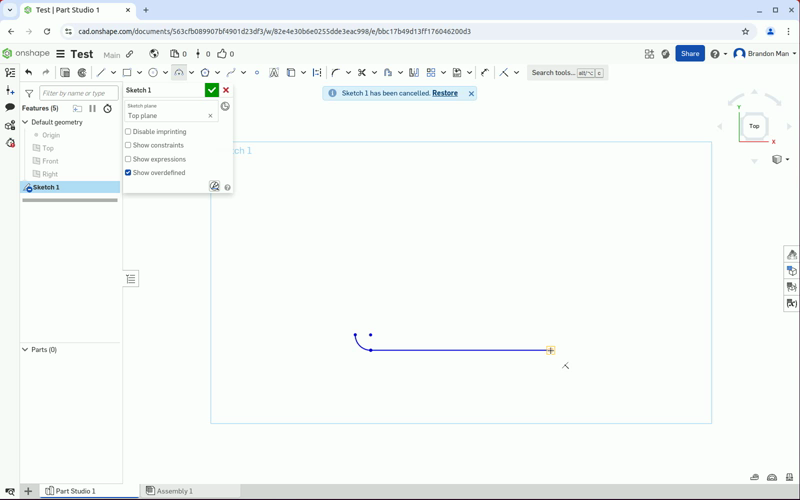
click(550, 350)
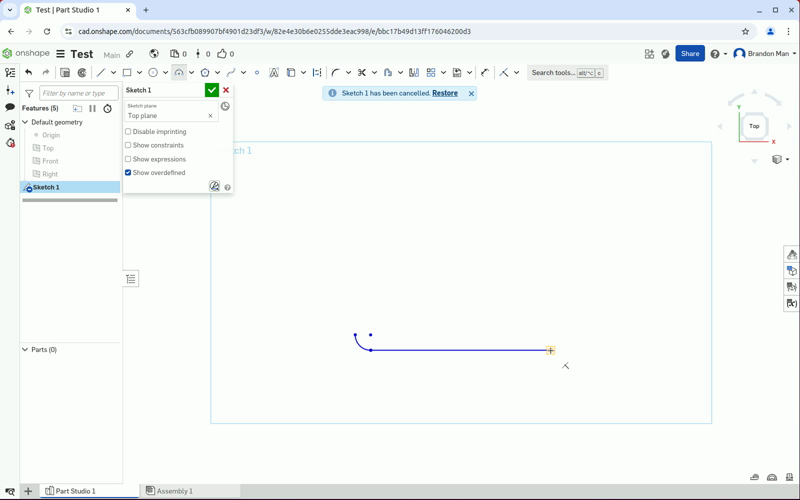
key_down(shift)
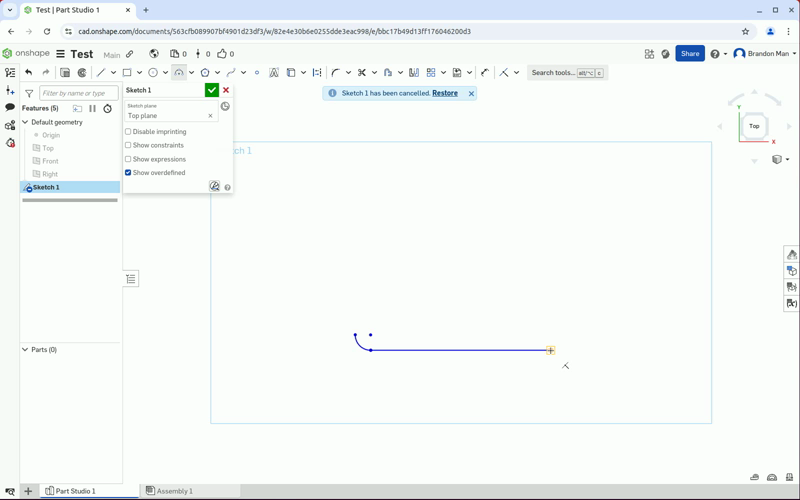
mouse_move(566, 334)
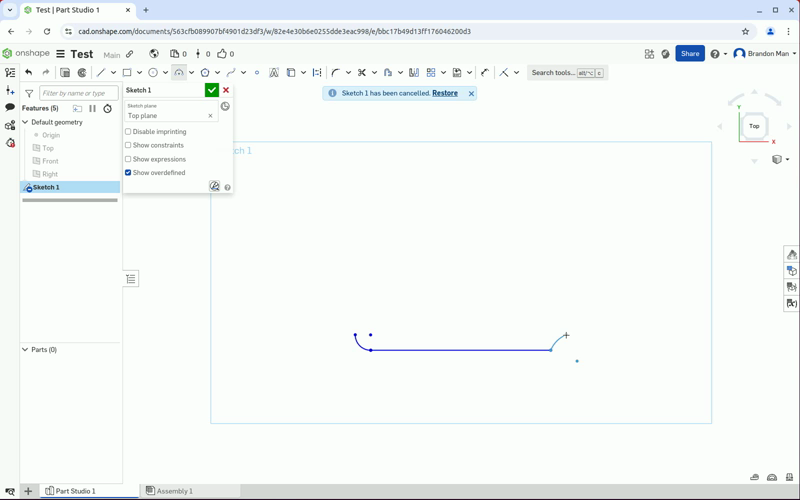
click(566, 334)
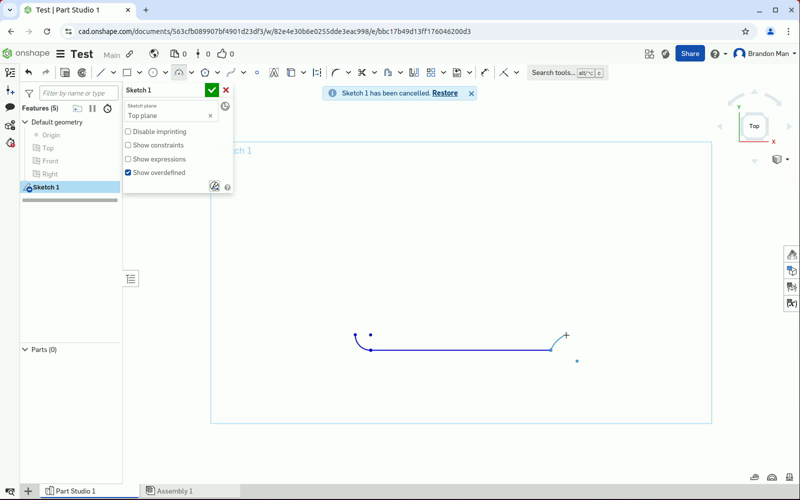
mouse_move(561, 345)
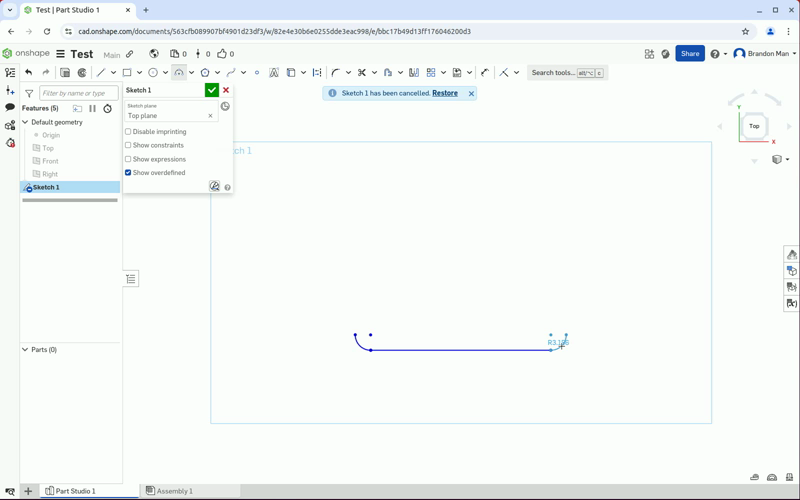
click(561, 345)
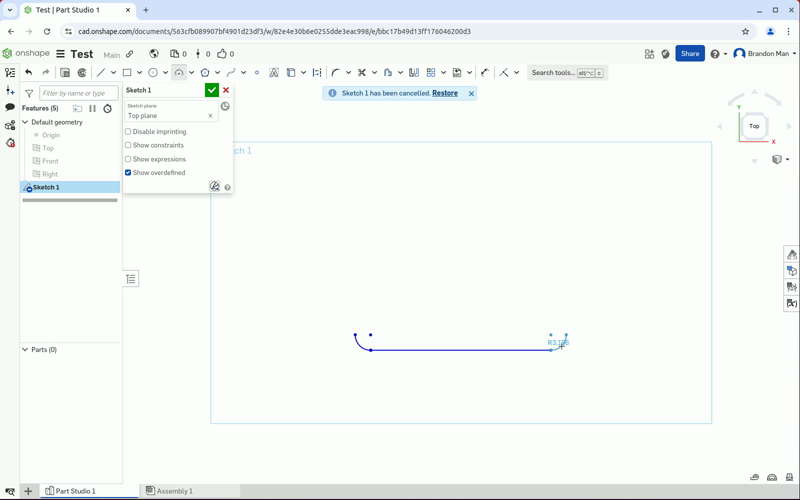
key_up(shift)
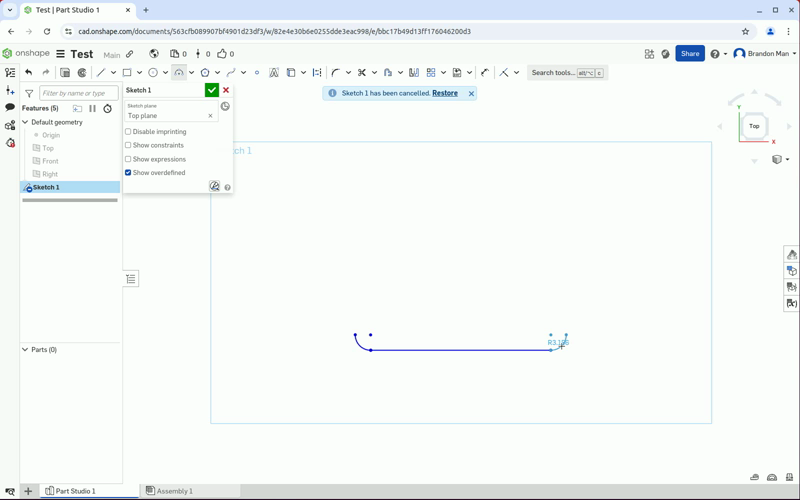
key(esc)
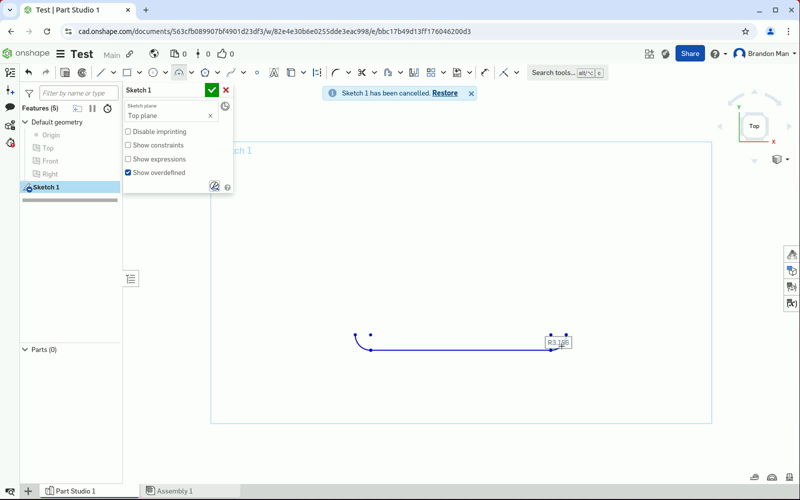
key(l)
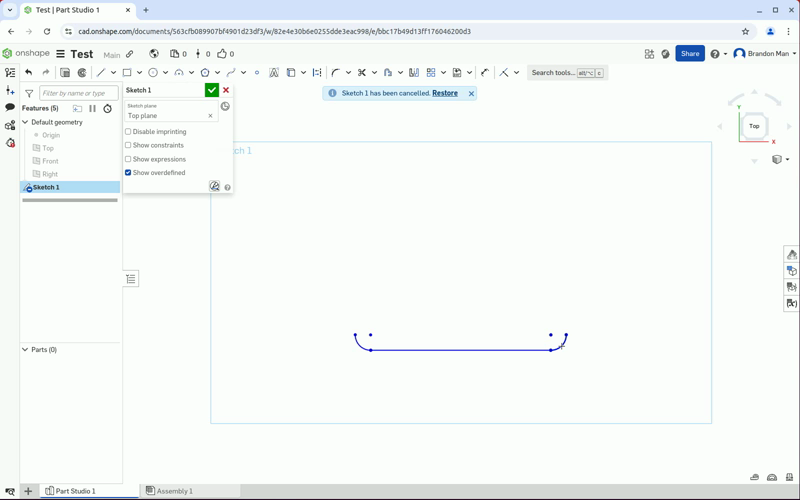
mouse_move(566, 334)
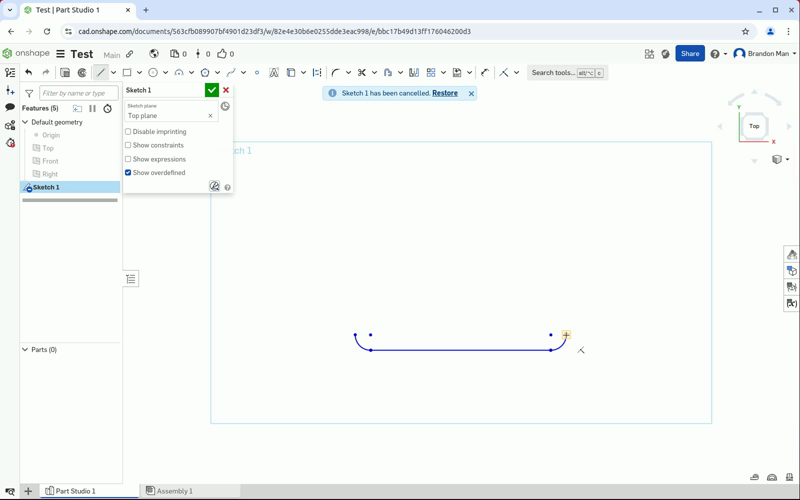
click(566, 334)
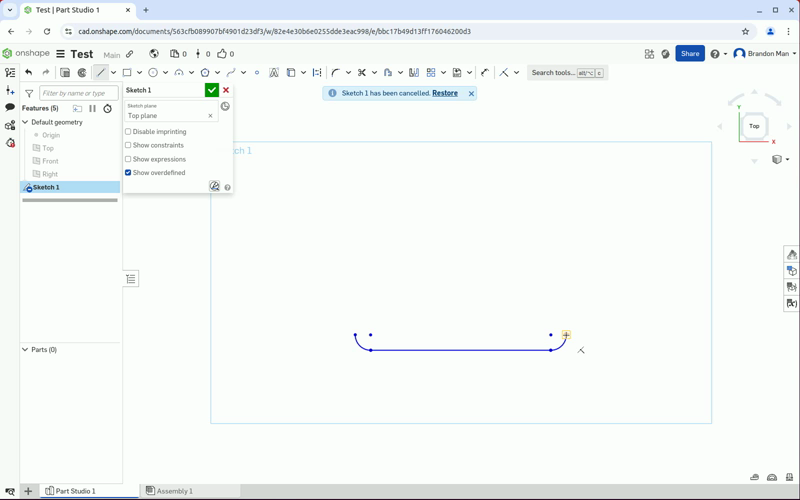
key_down(shift)
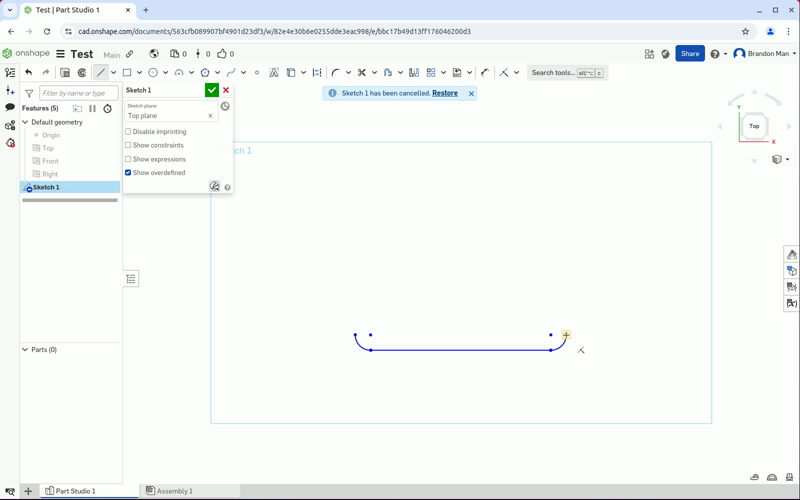
mouse_move(566, 232)
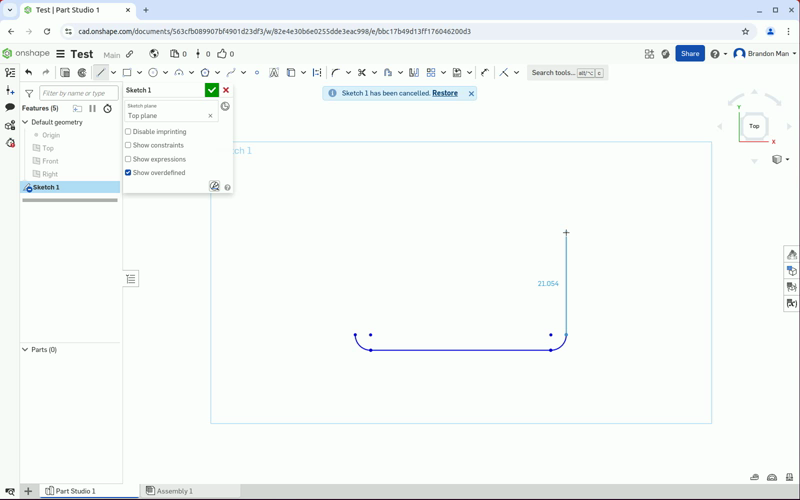
click(566, 232)
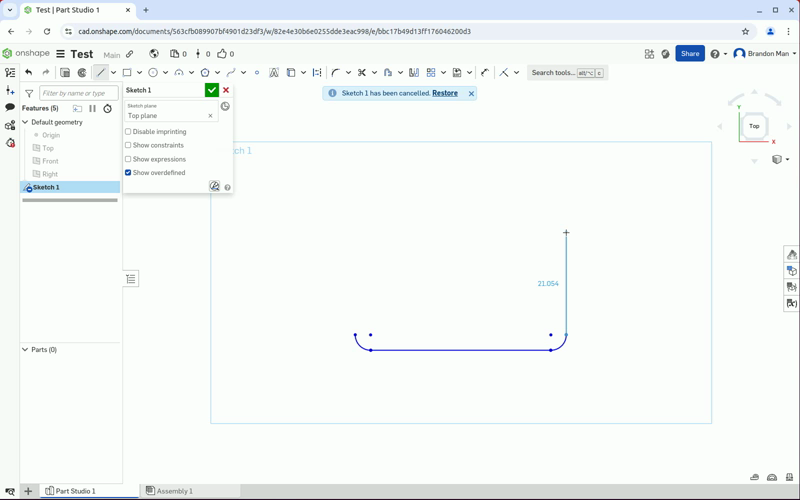
key_up(shift)
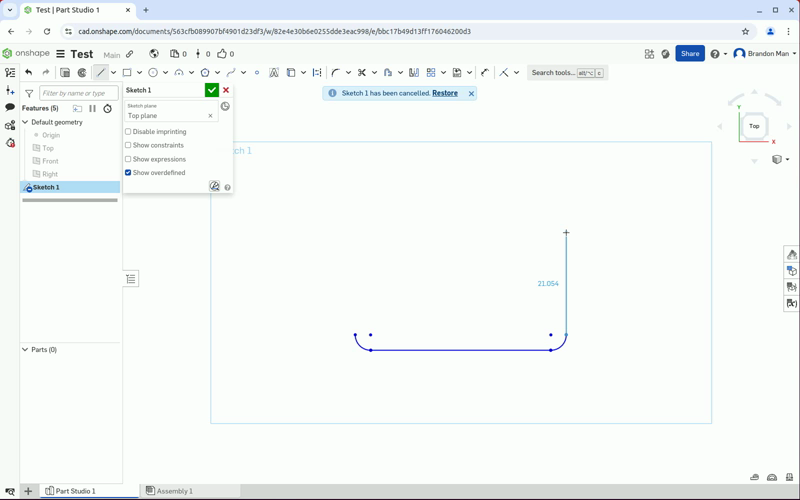
key(esc)
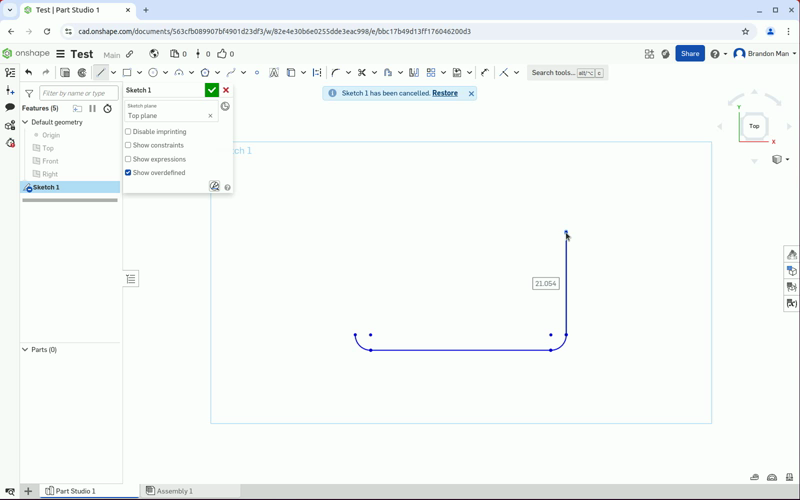
key(a)
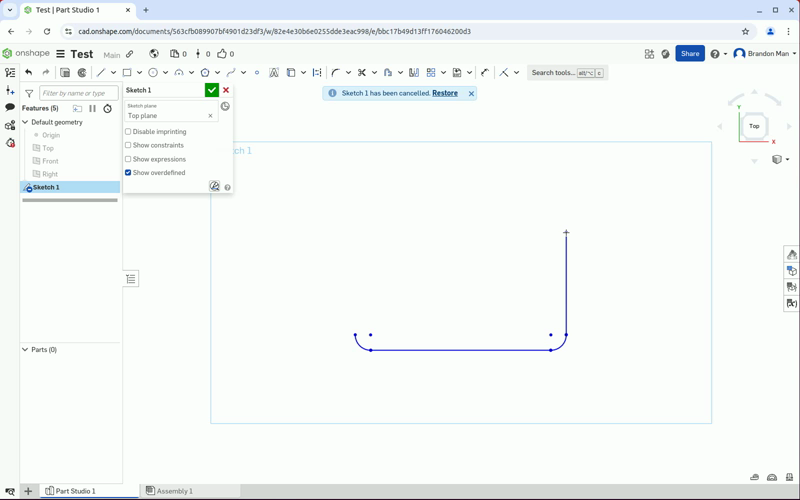
mouse_move(566, 232)
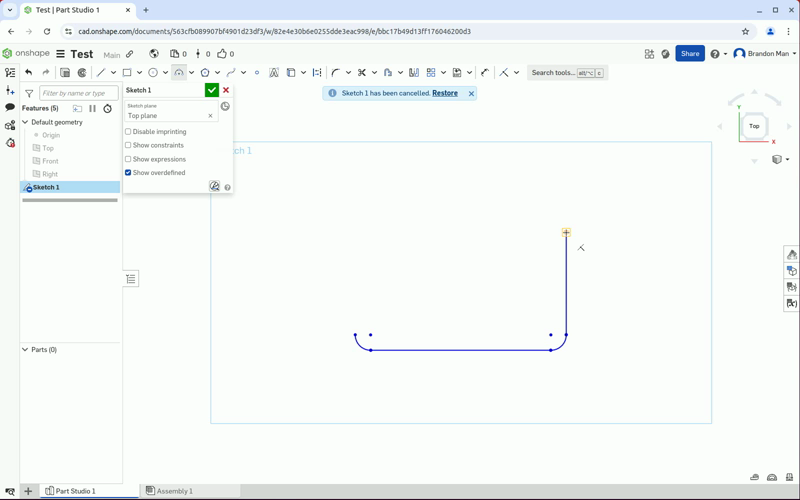
click(566, 232)
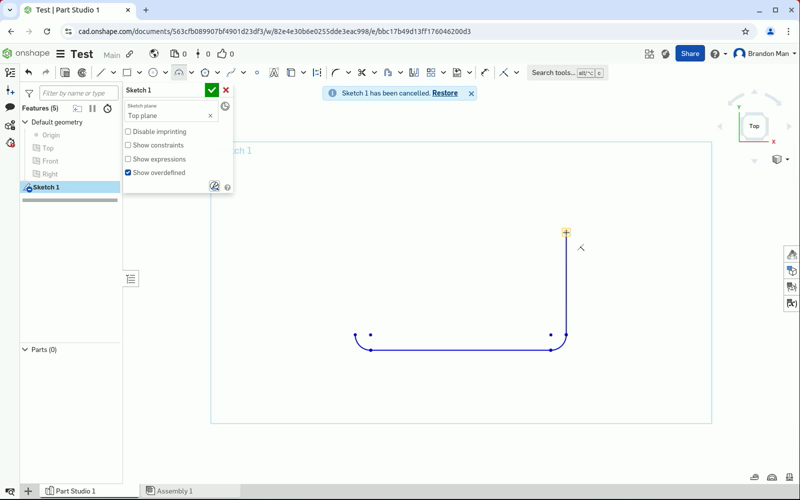
key_down(shift)
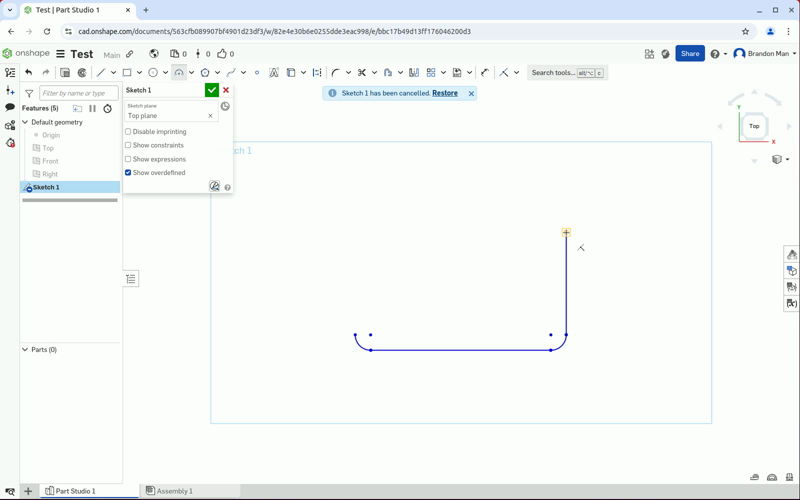
mouse_move(550, 216)
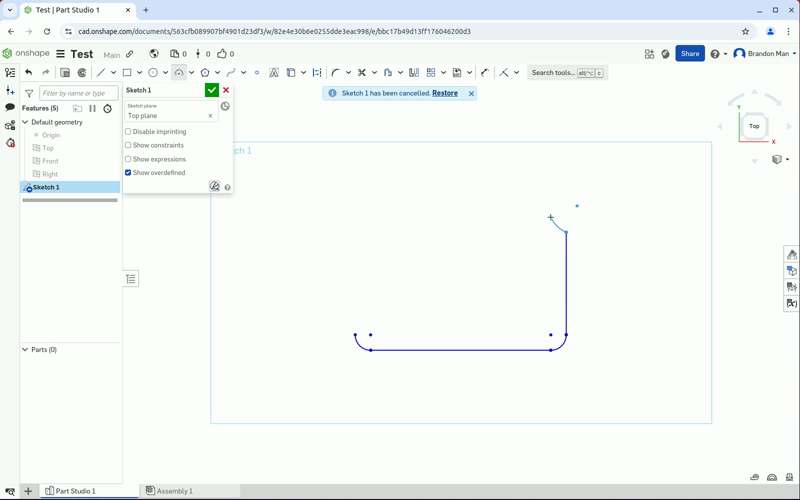
click(550, 216)
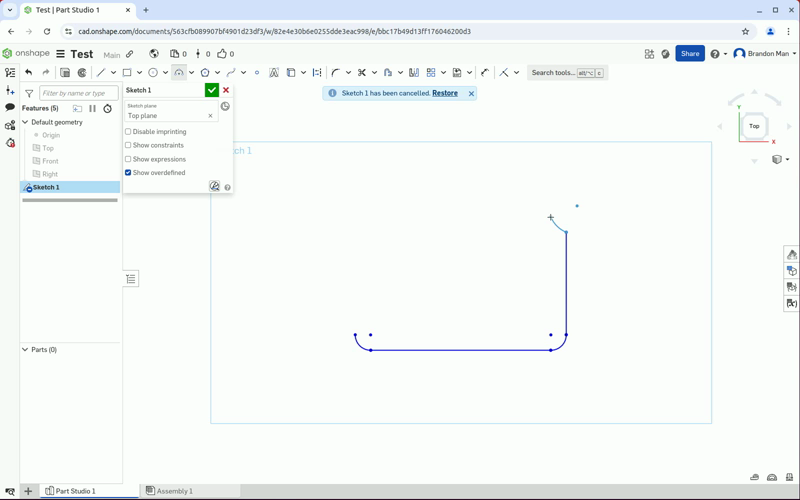
mouse_move(561, 221)
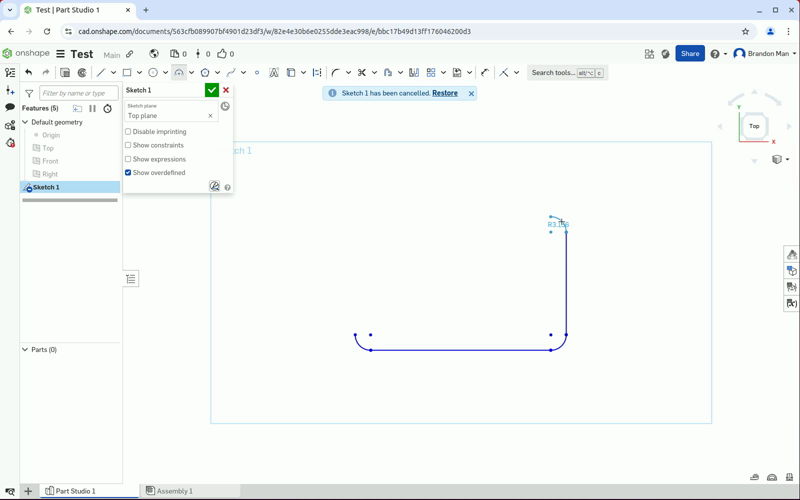
click(561, 221)
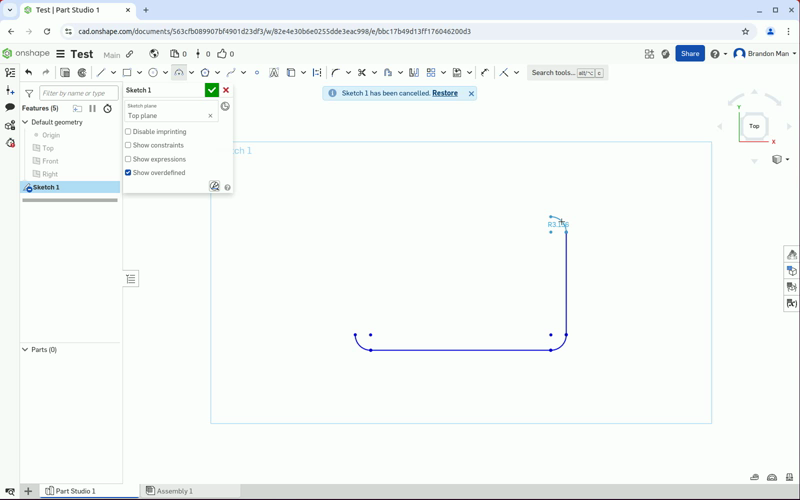
key_up(shift)
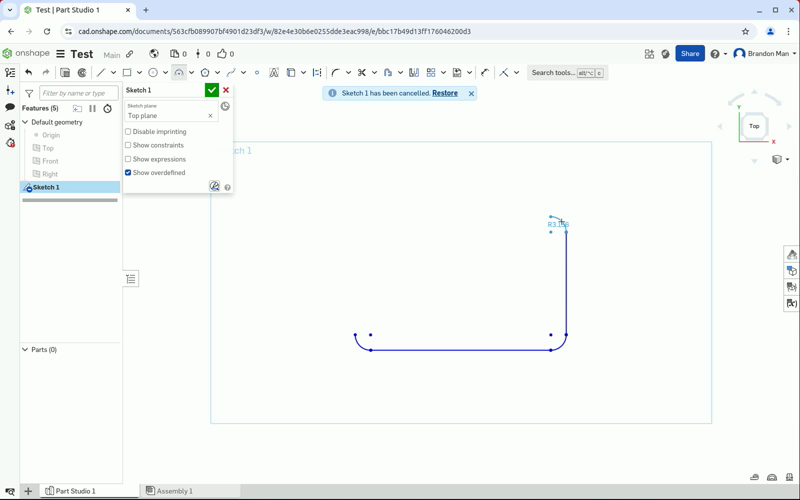
key(esc)
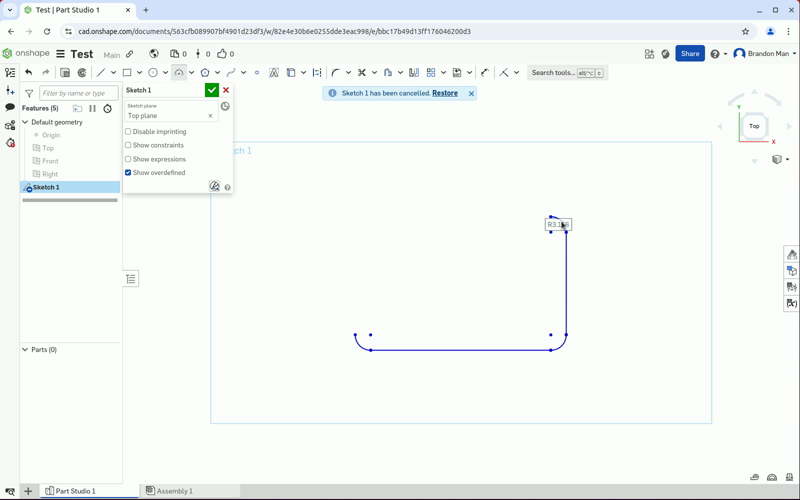
key(l)
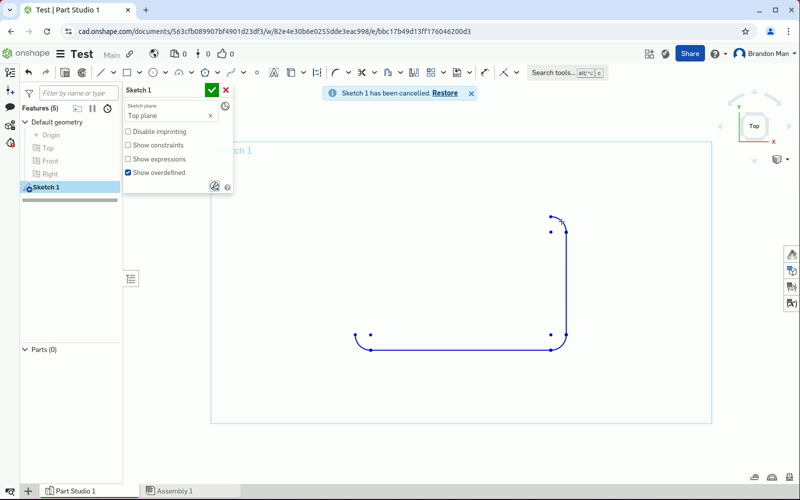
mouse_move(550, 216)
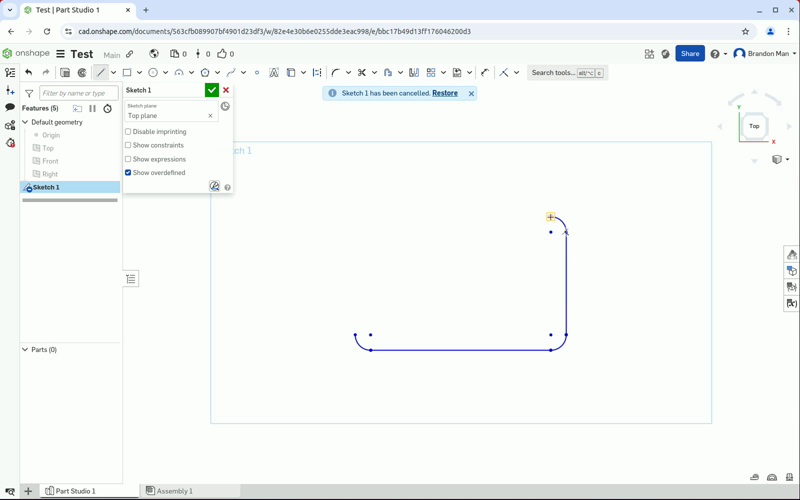
click(550, 216)
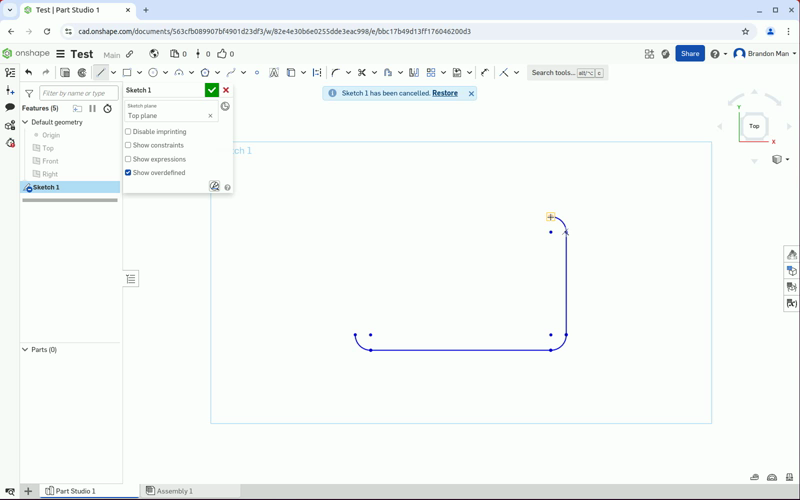
key_down(shift)
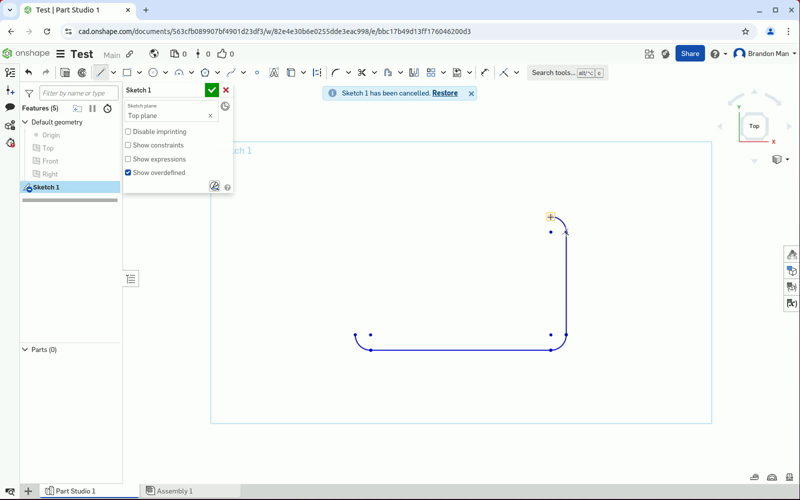
mouse_move(370, 216)
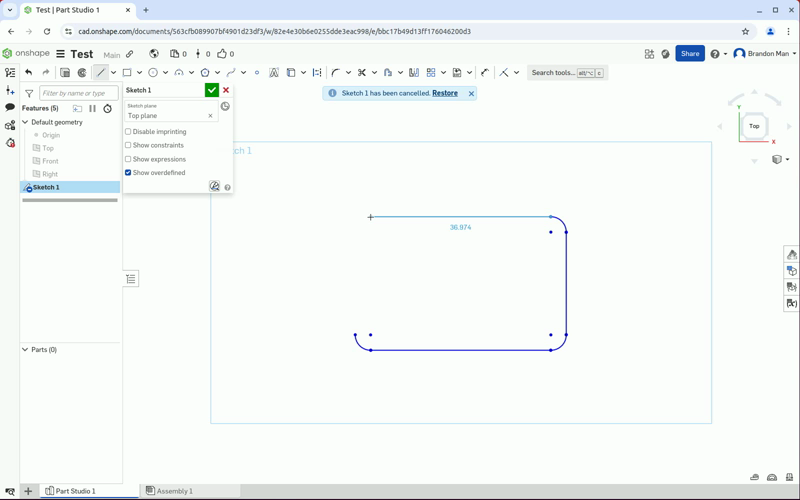
click(370, 216)
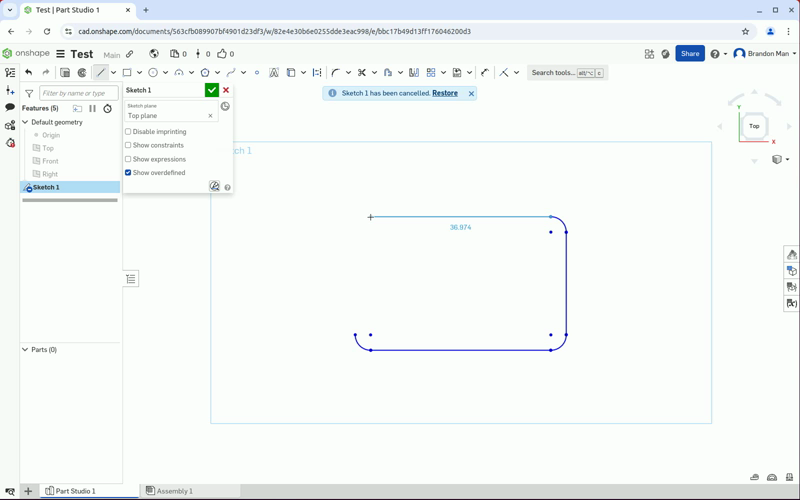
key_up(shift)
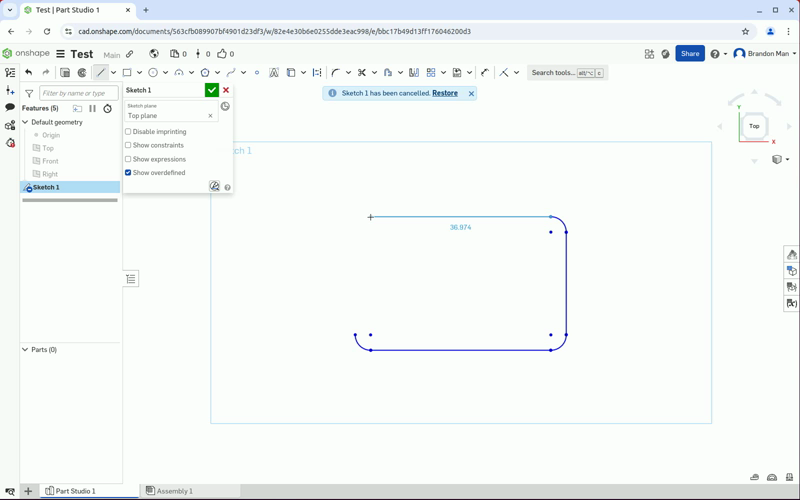
key(esc)
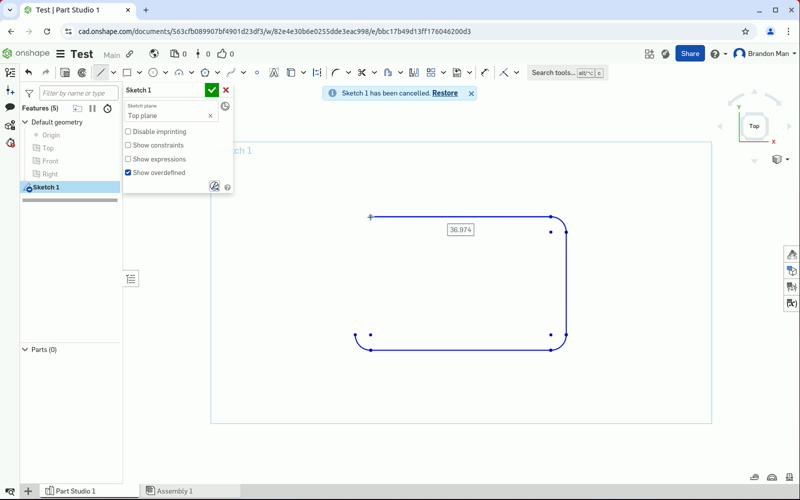
key(a)
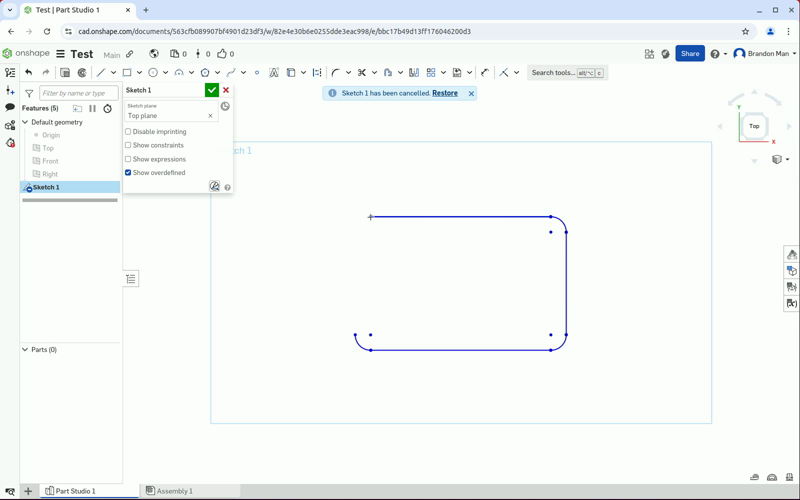
mouse_move(370, 216)
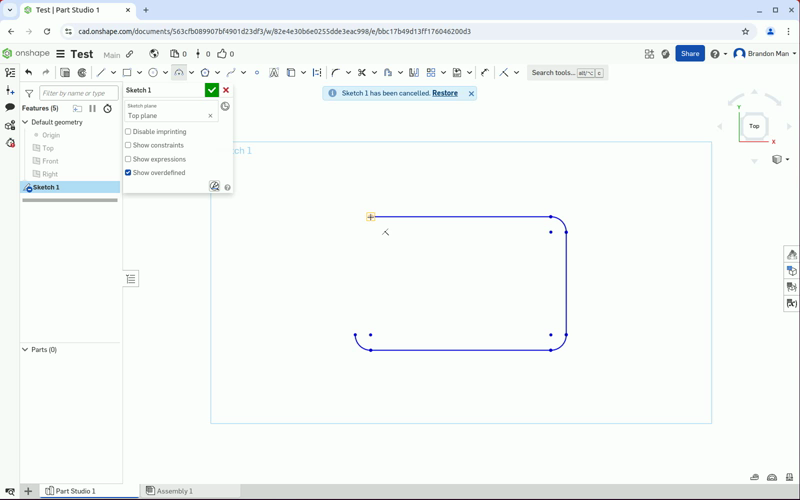
click(370, 216)
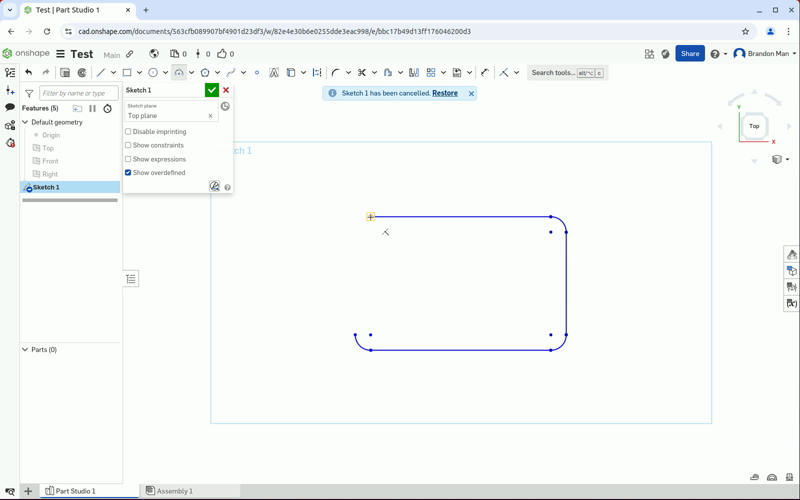
key_down(shift)
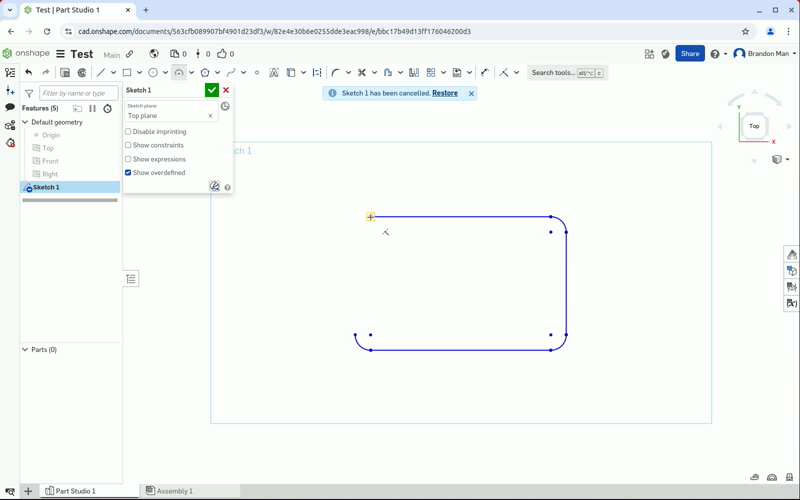
mouse_move(355, 232)
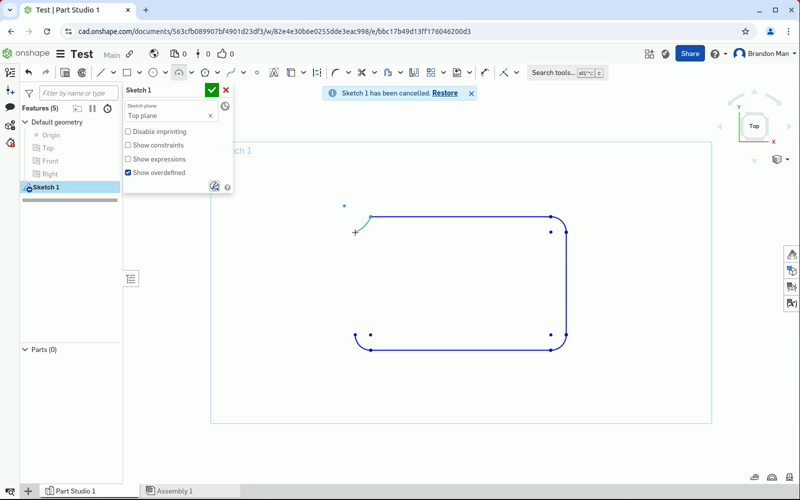
click(355, 232)
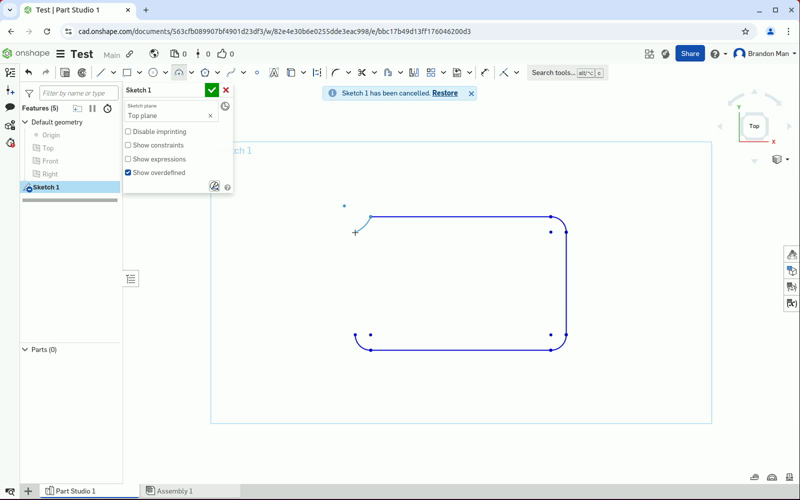
mouse_move(359, 221)
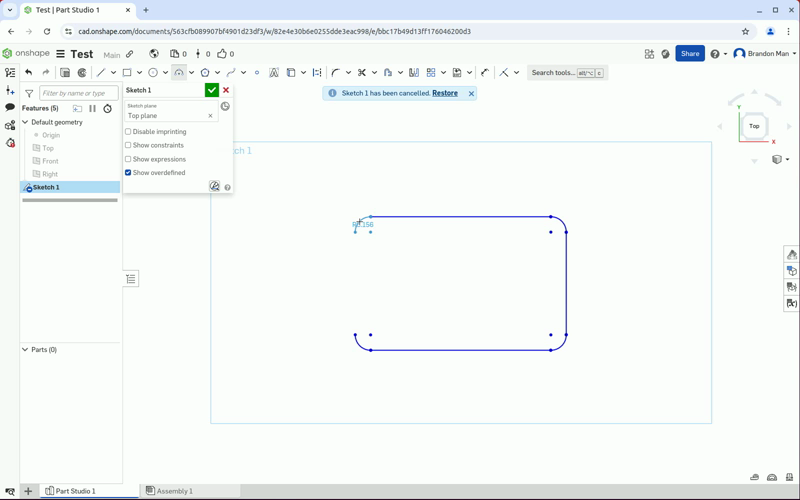
click(359, 221)
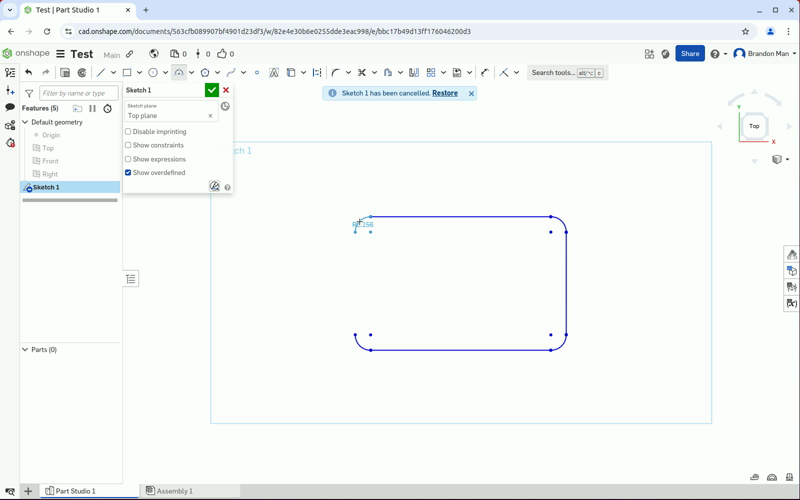
key_up(shift)
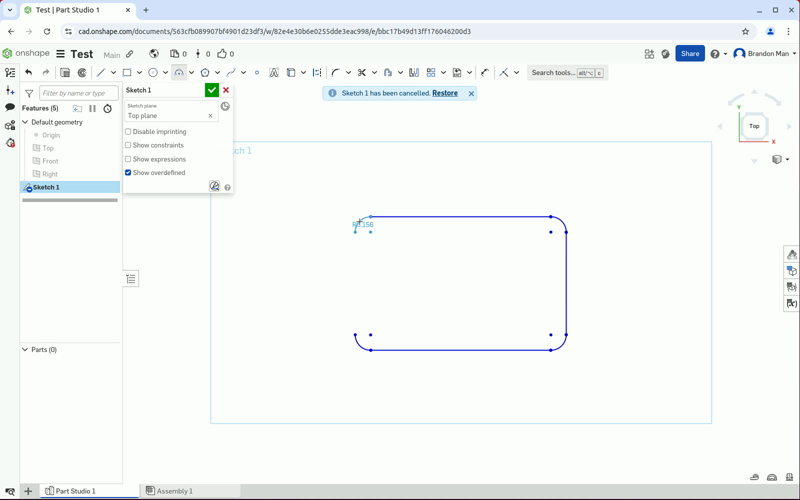
key(esc)
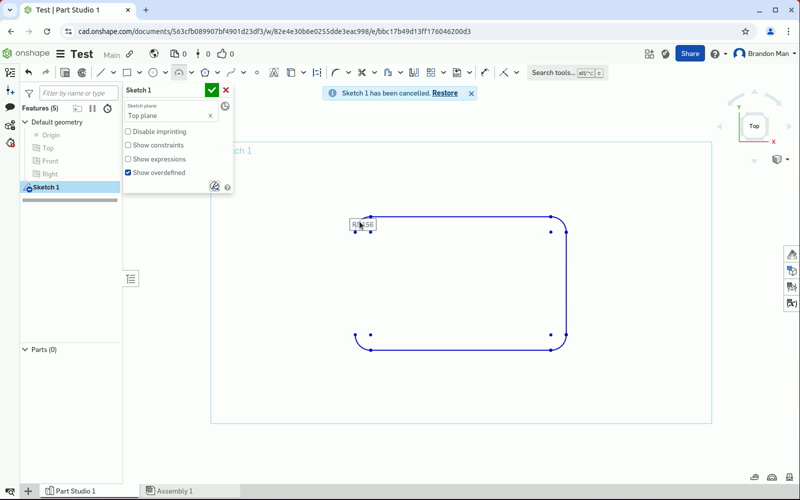
key(l)
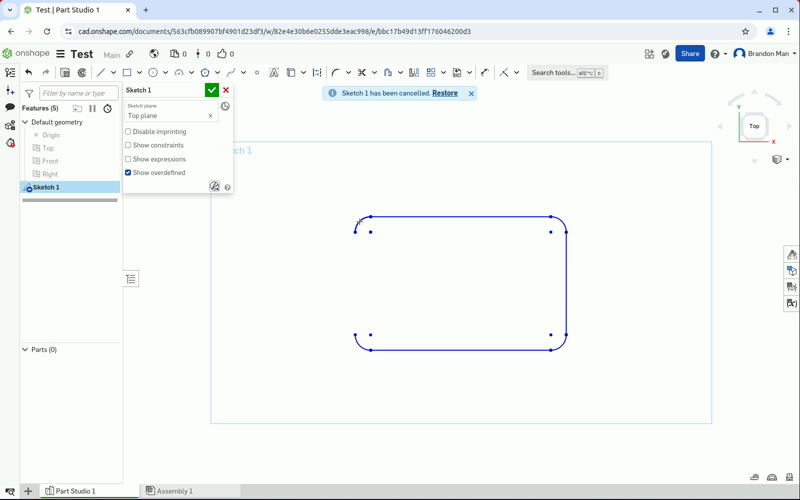
mouse_move(355, 232)
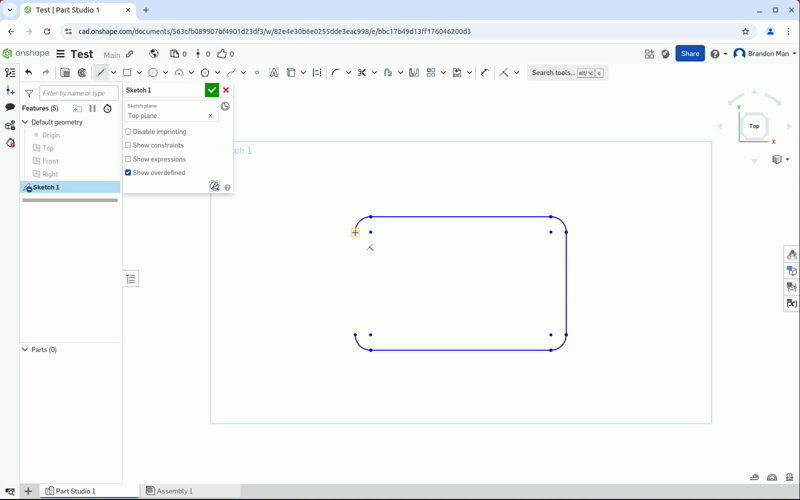
click(355, 232)
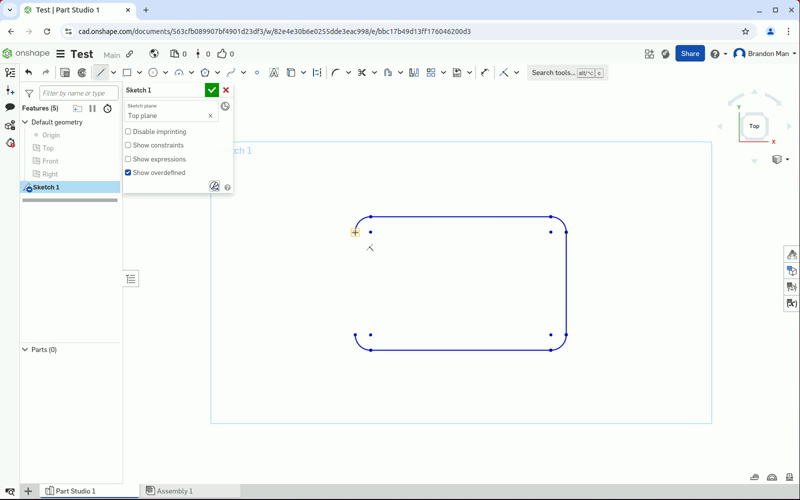
key_down(shift)
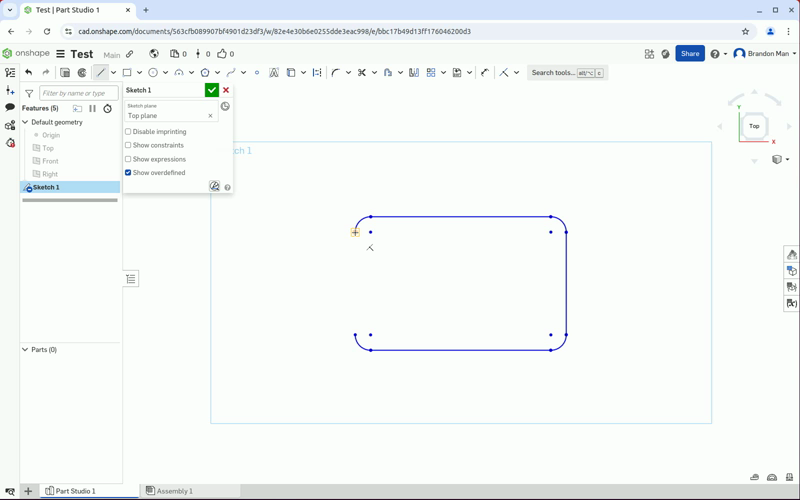
mouse_move(355, 334)
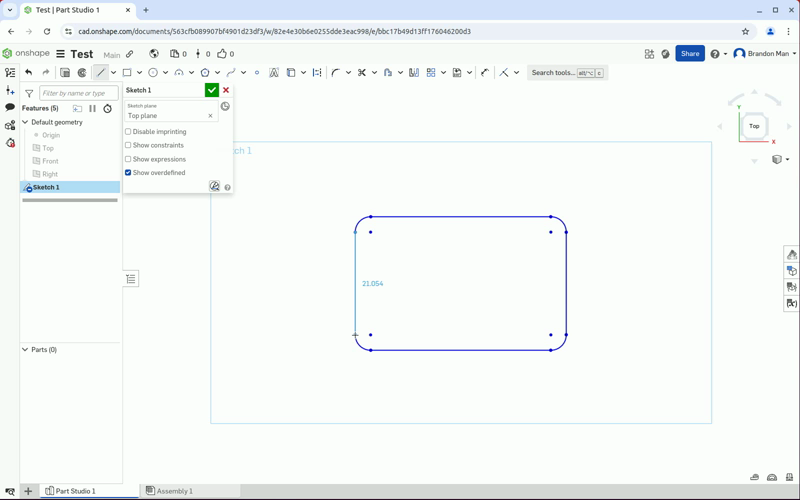
key_up(shift)
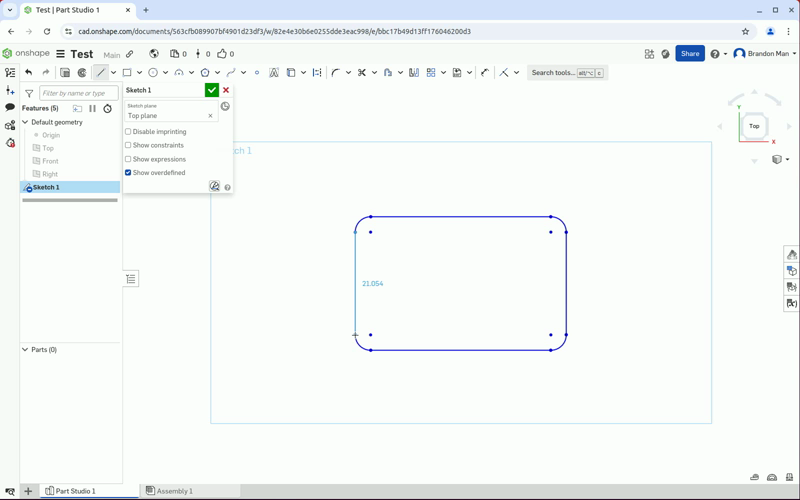
click(355, 334)
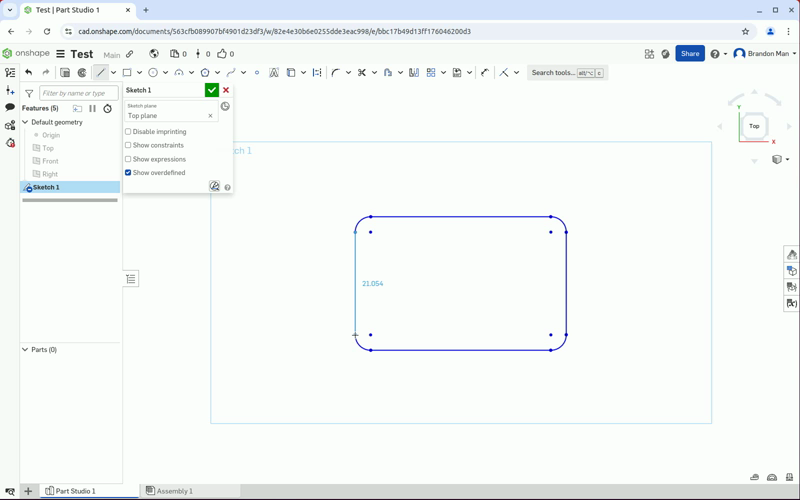
key(esc)
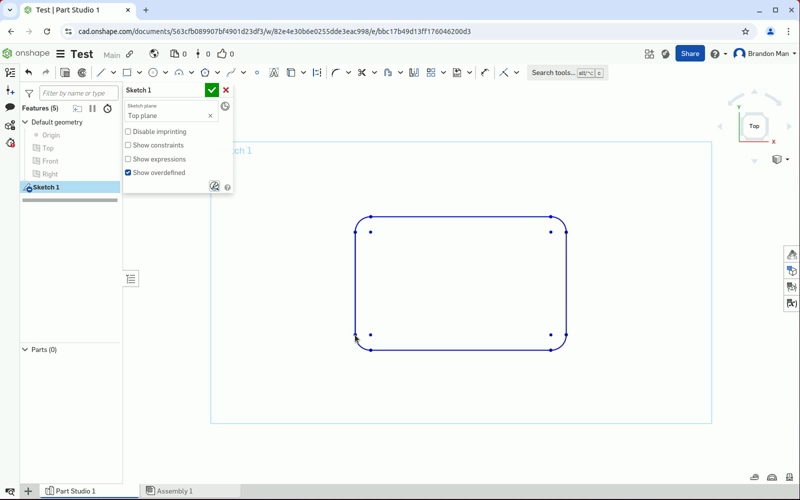
mouse_move(459, 237)
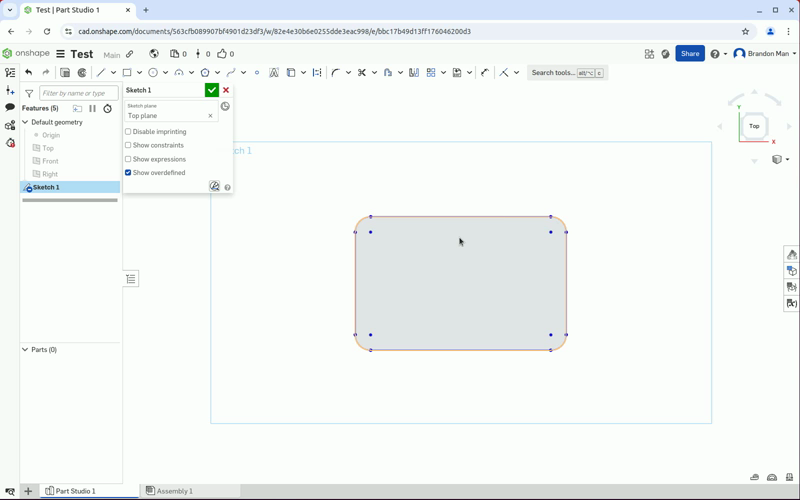
click(459, 237)
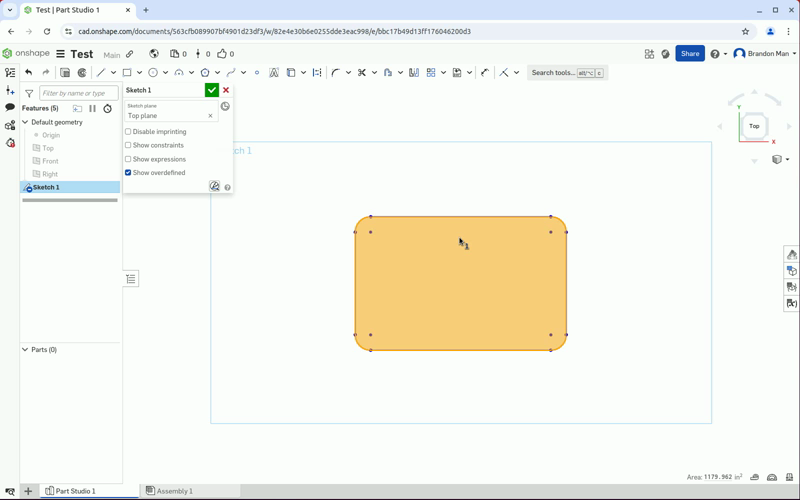
mouse_move(73, 352)
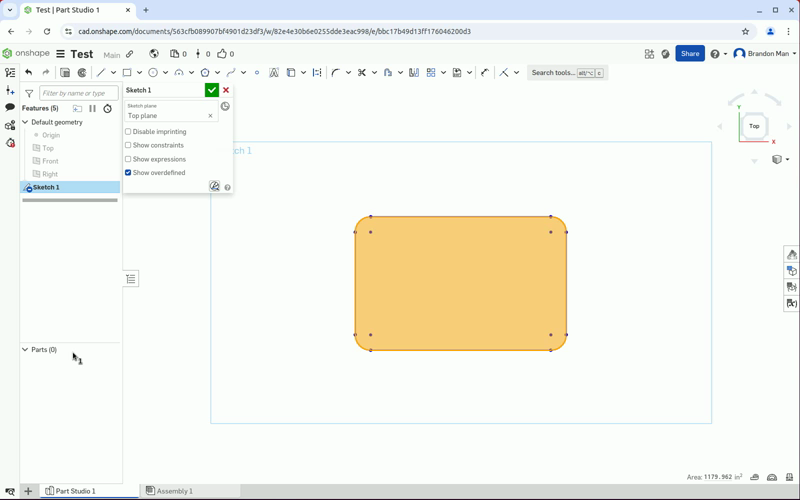
key(shift+y)
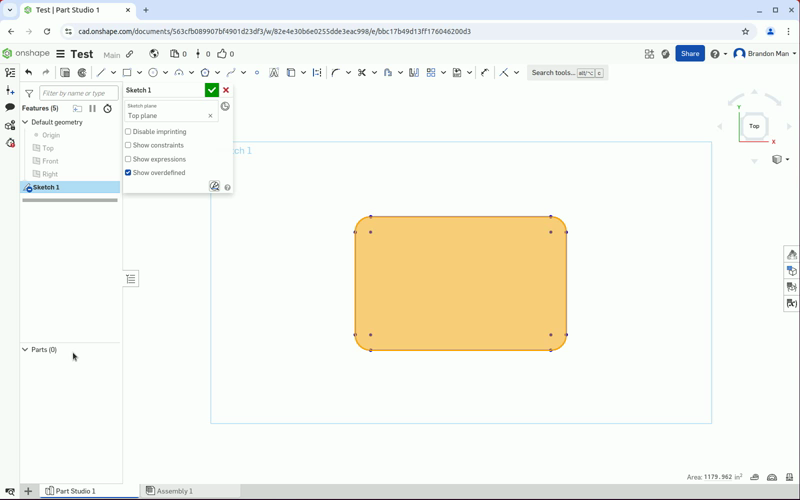
key(shift+e)
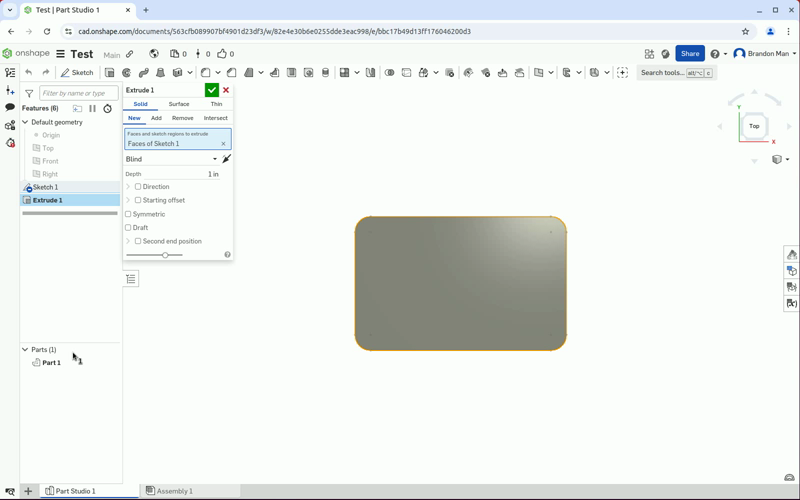
mouse_move(143, 106)
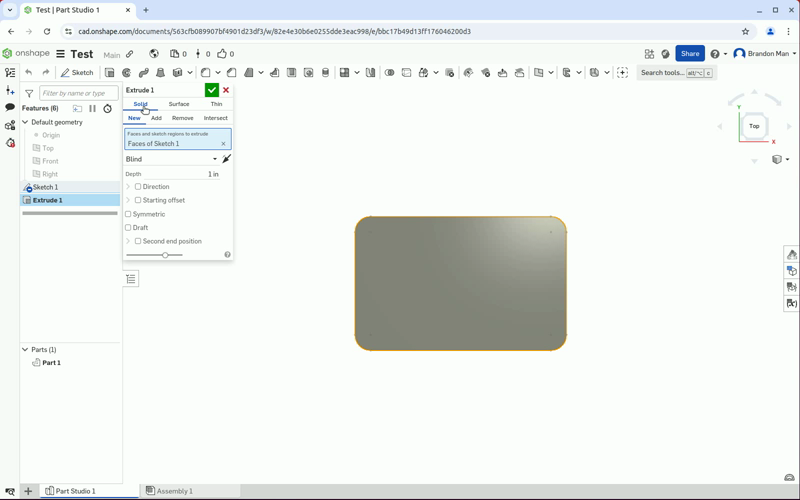
click(143, 106)
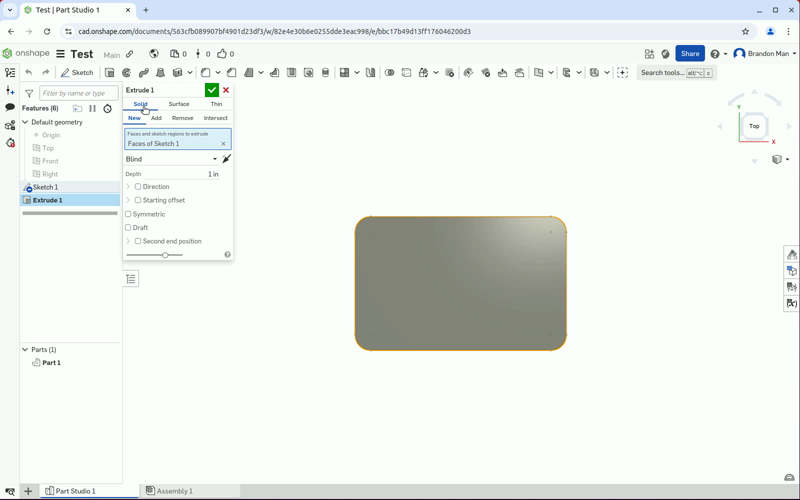
mouse_move(137, 120)
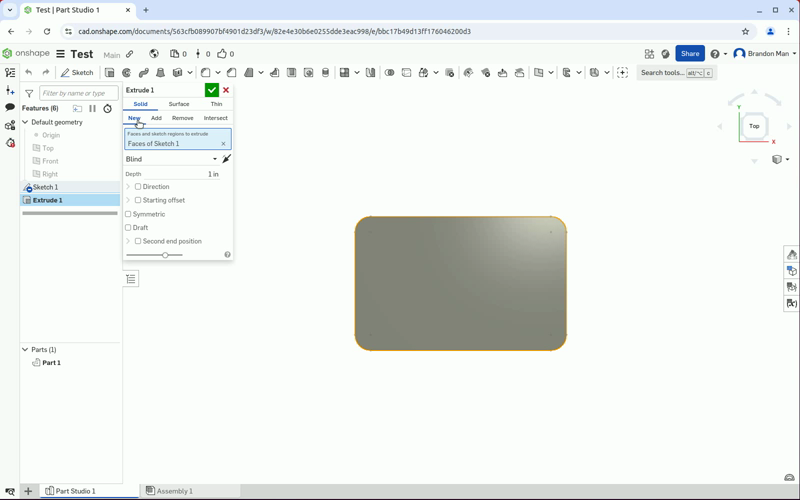
click(137, 120)
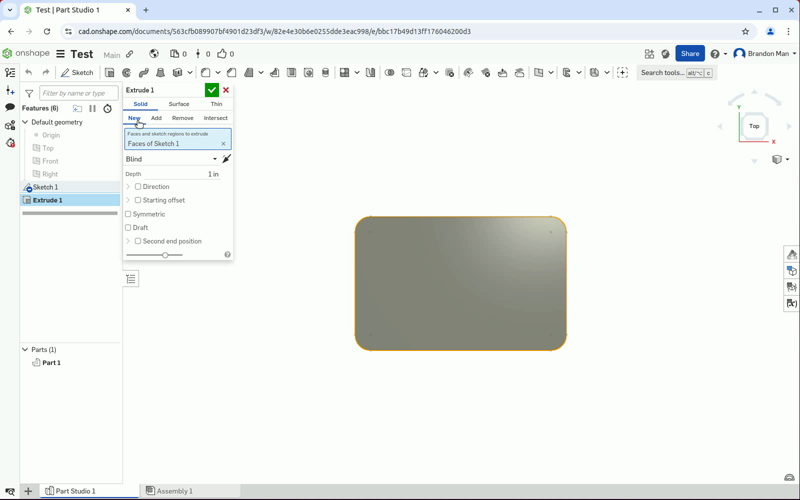
key(tab, 4)
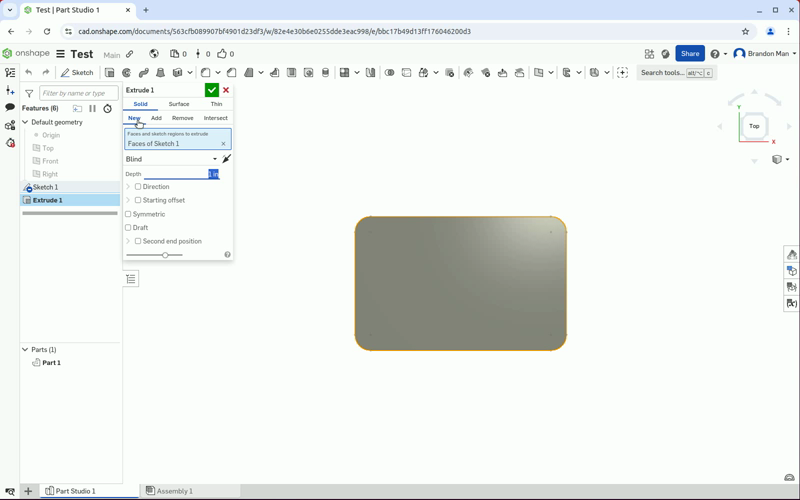
text(44.29)
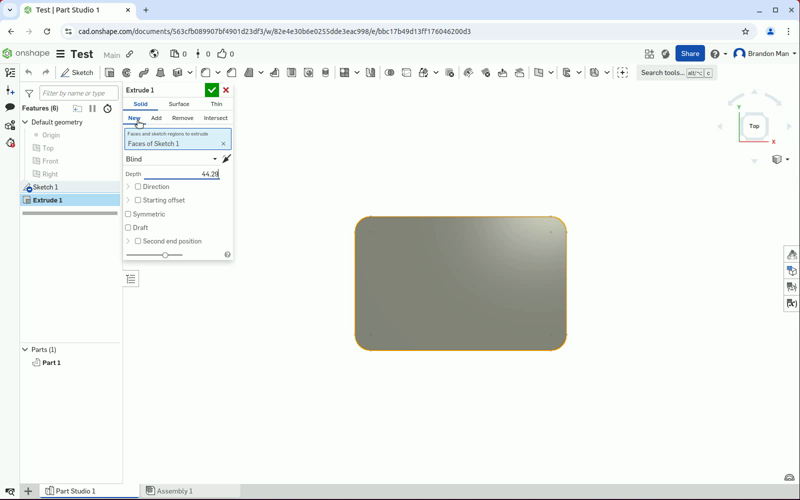
key(tab, 3)
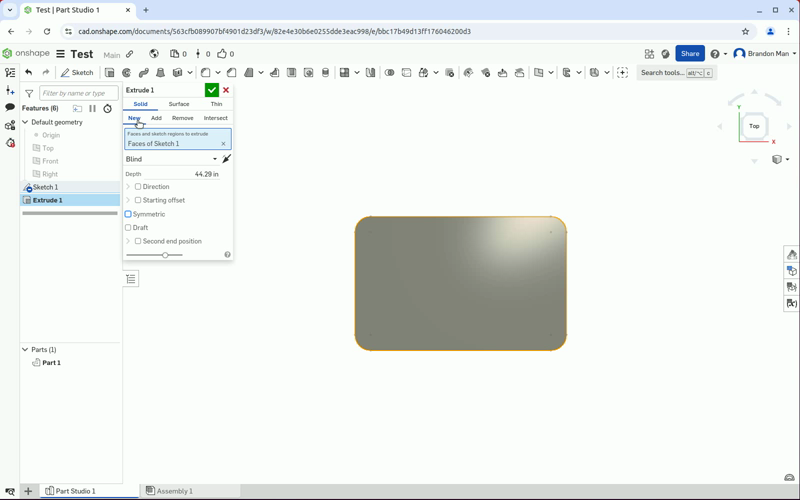
key(space)
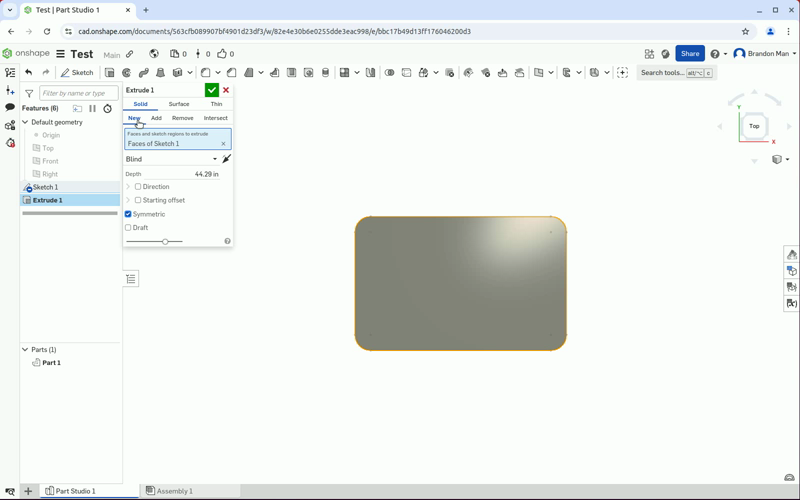
key(enter)
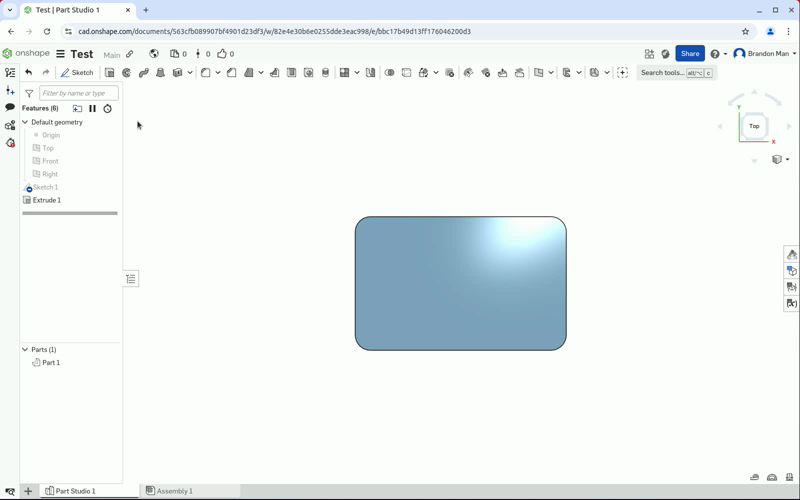
key(shift+h)
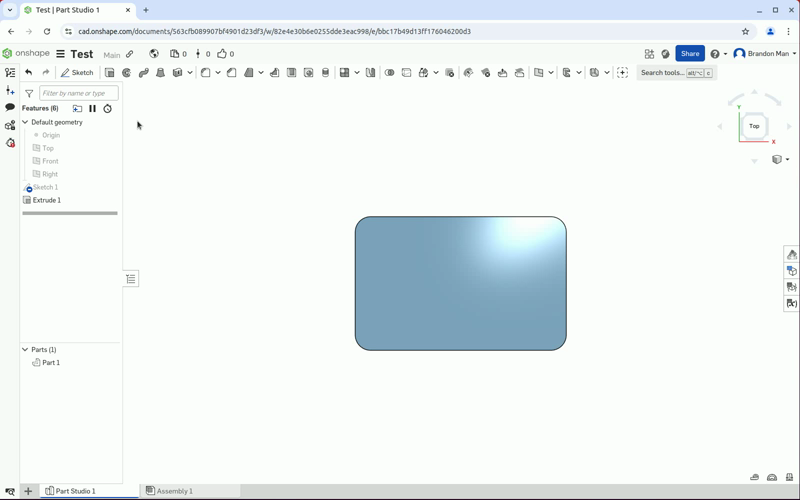
key(shift+h)
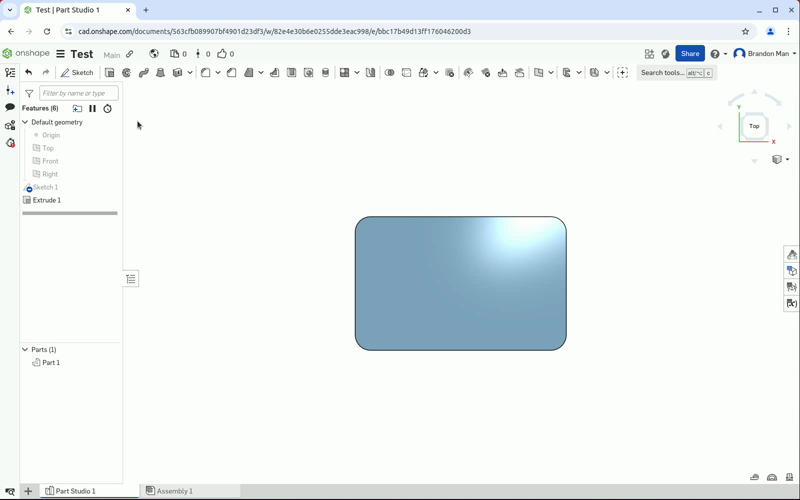
mouse_move(73, 189)
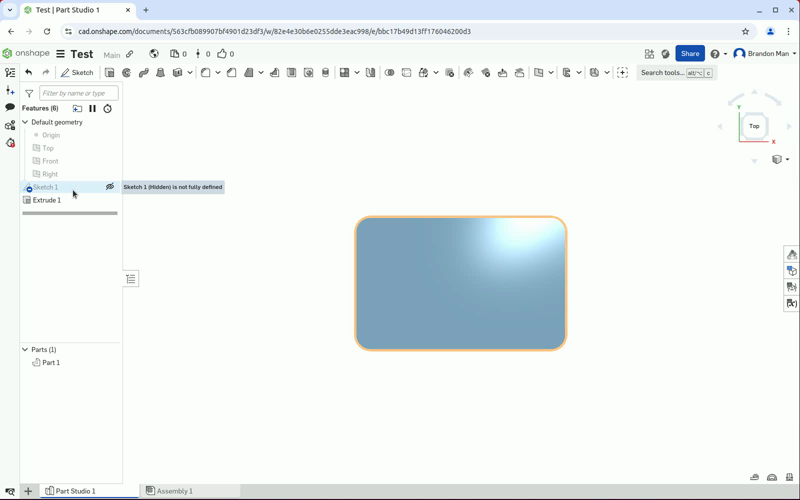
click(73, 189)
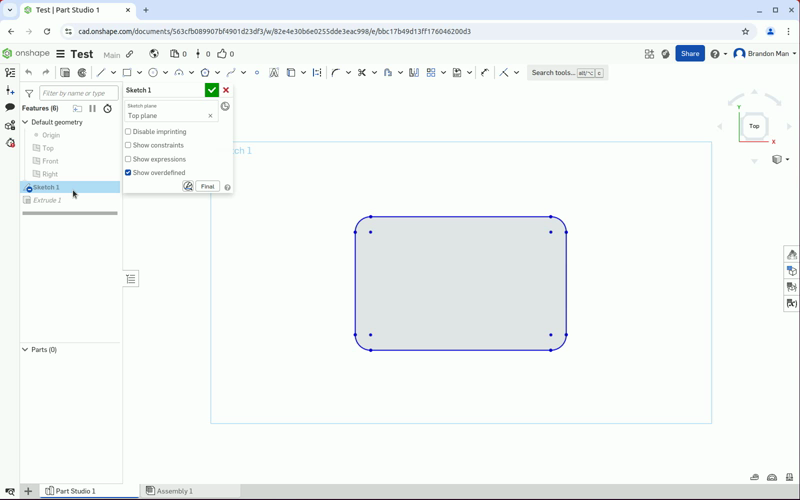
mouse_move(229, 92)
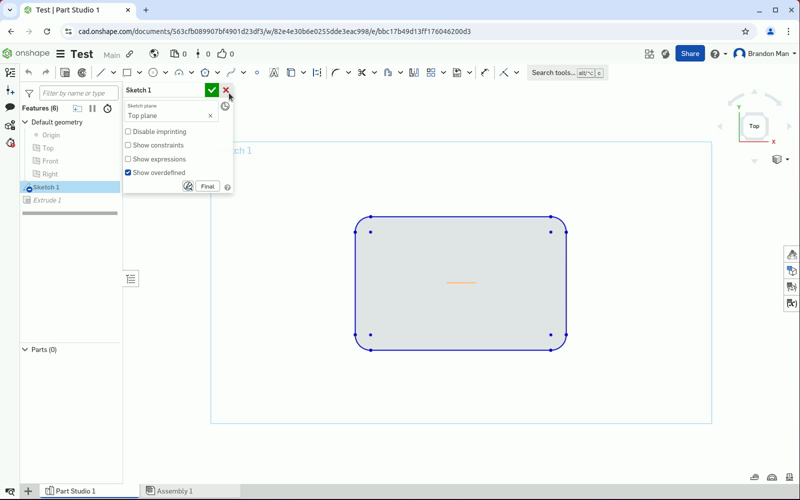
click(229, 92)
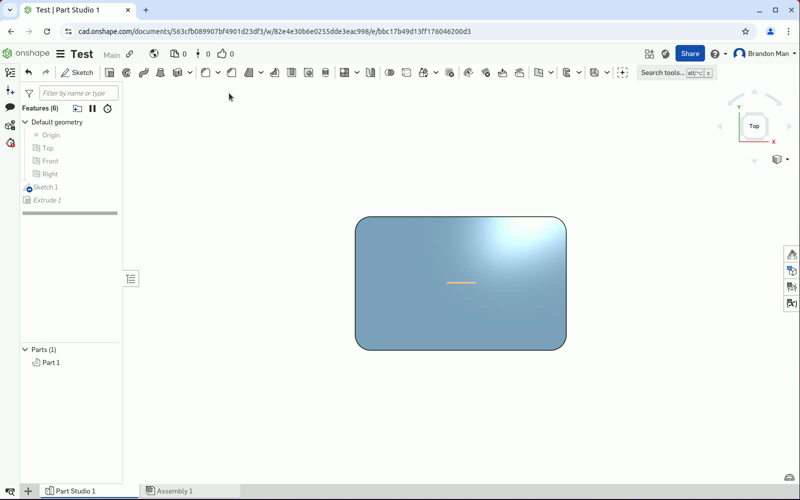
mouse_move(541, 75)
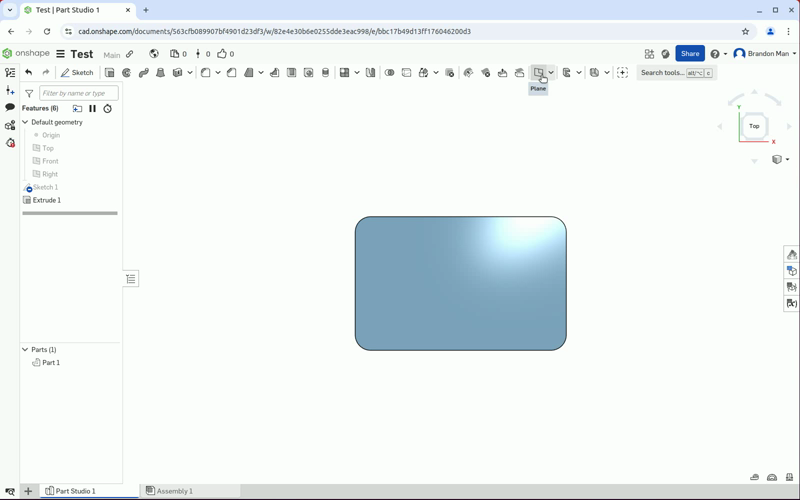
click(541, 75)
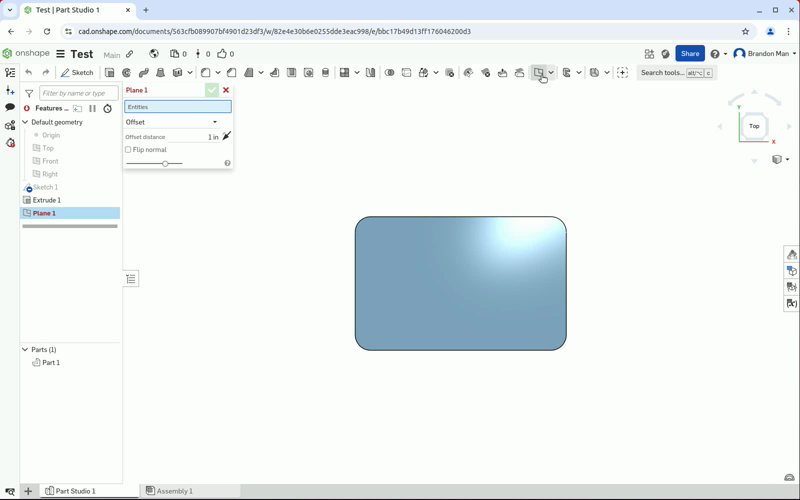
mouse_move(73, 150)
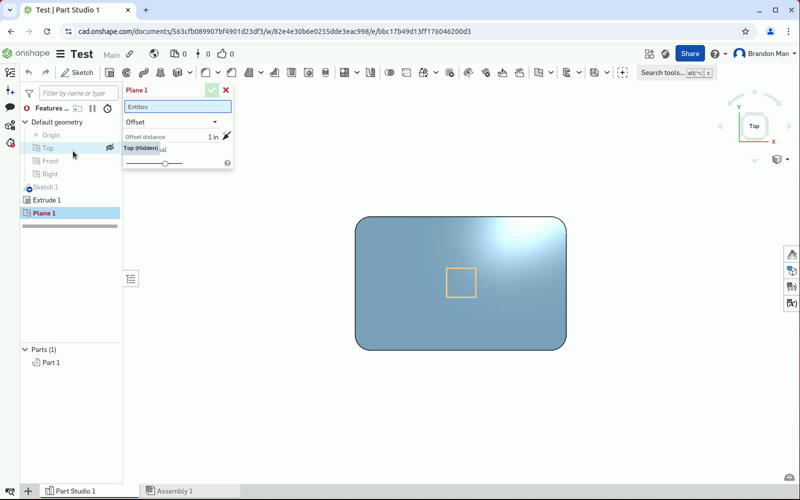
click(73, 150)
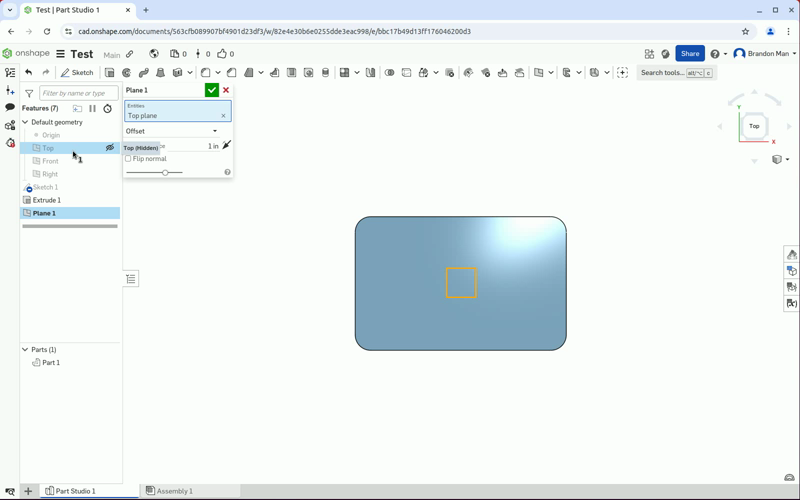
key(tab, 2)
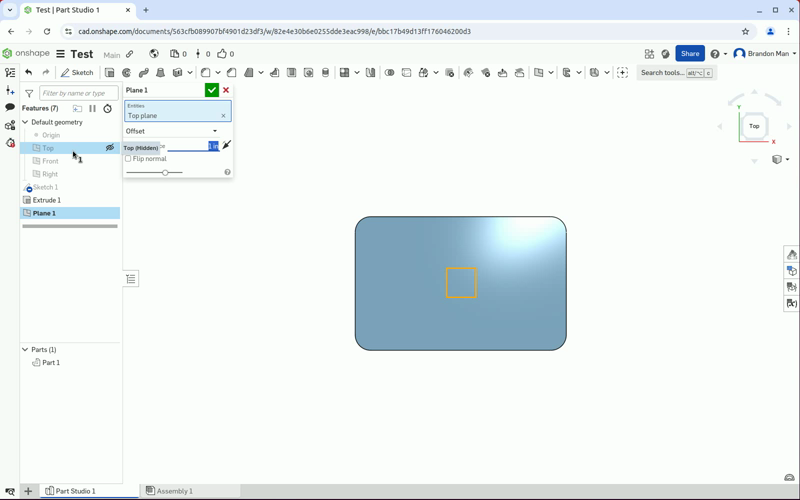
text(22.153)
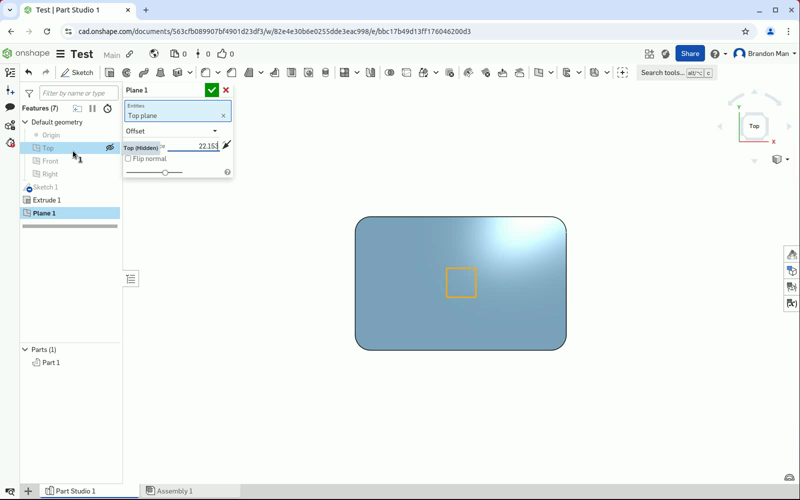
key(enter, 2)
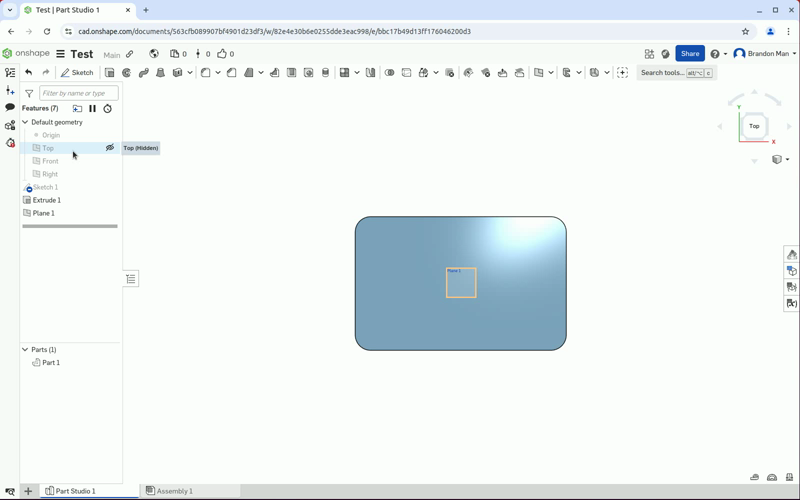
key(shift+s)
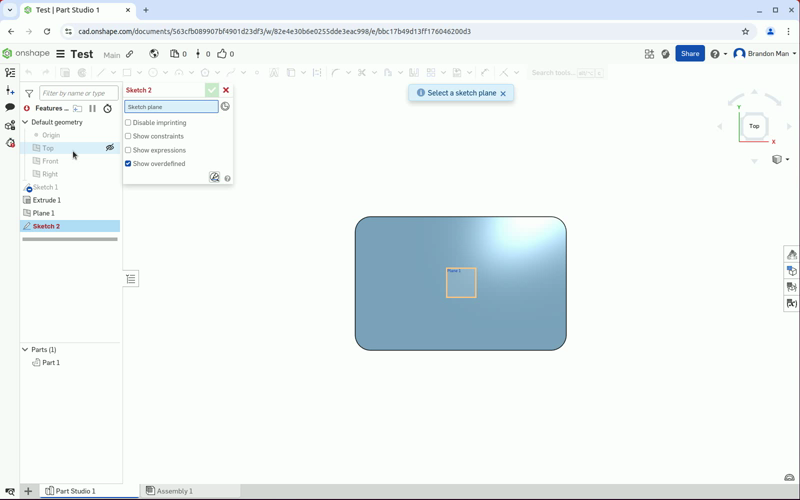
mouse_move(73, 215)
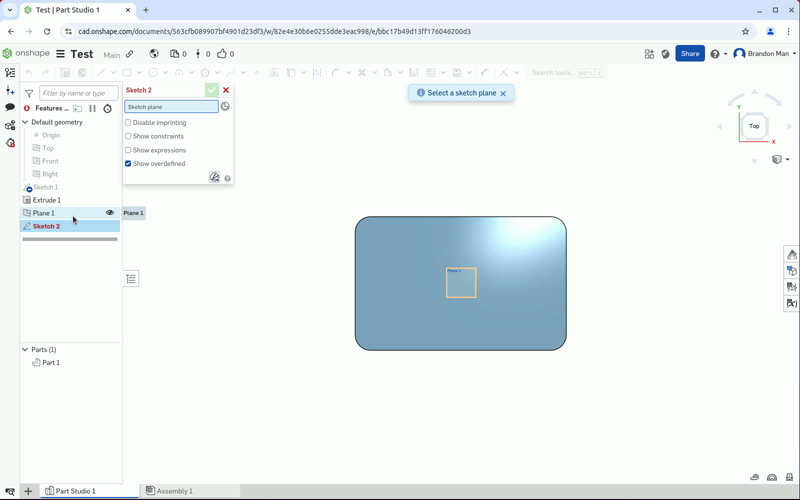
click(73, 215)
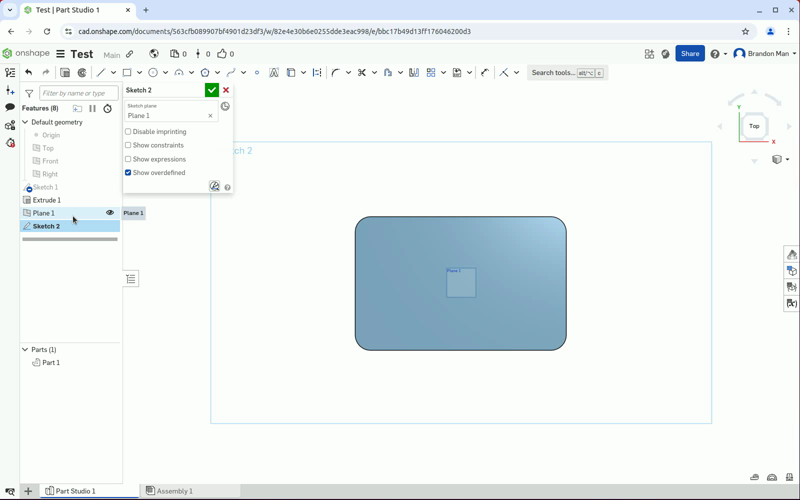
mouse_move(73, 352)
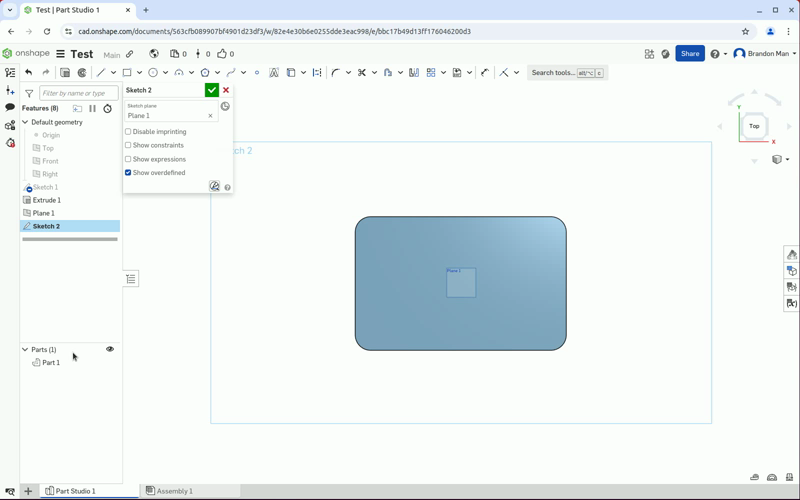
key(y)
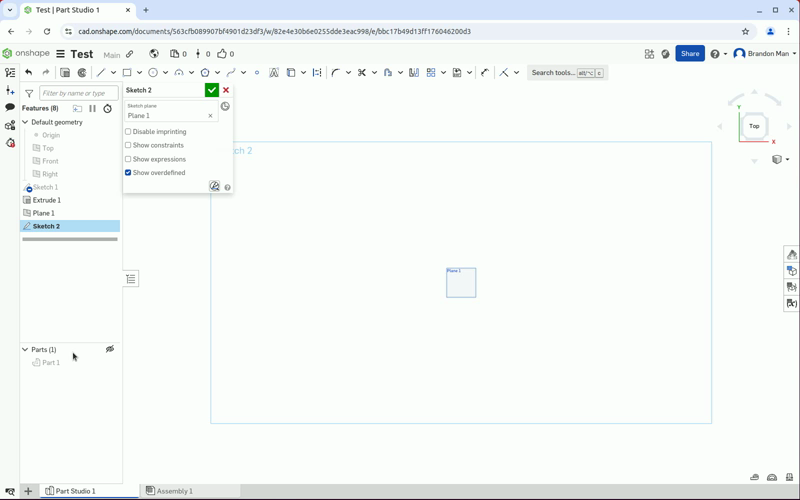
key(a)
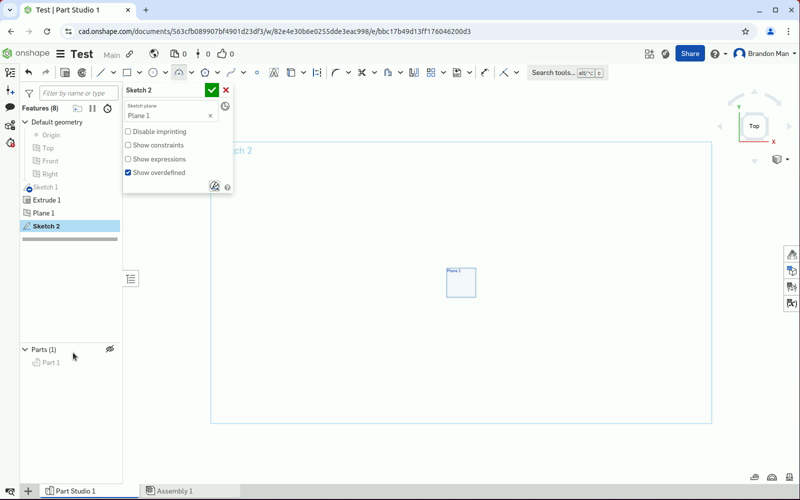
key_down(shift)
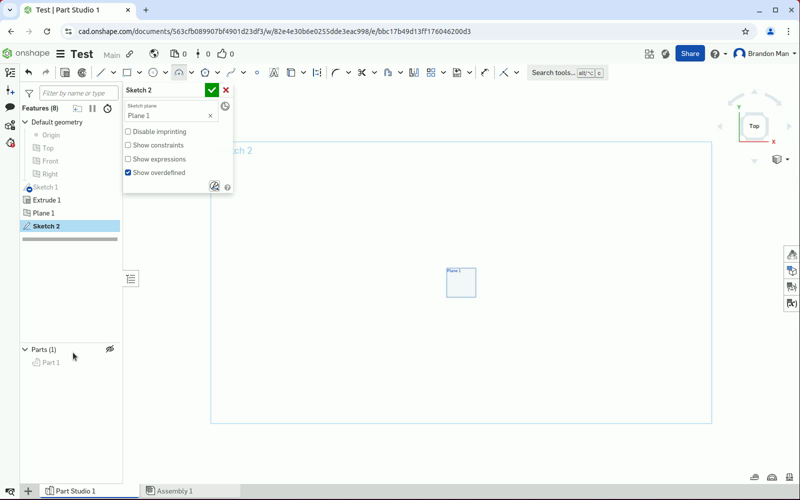
mouse_move(356, 332)
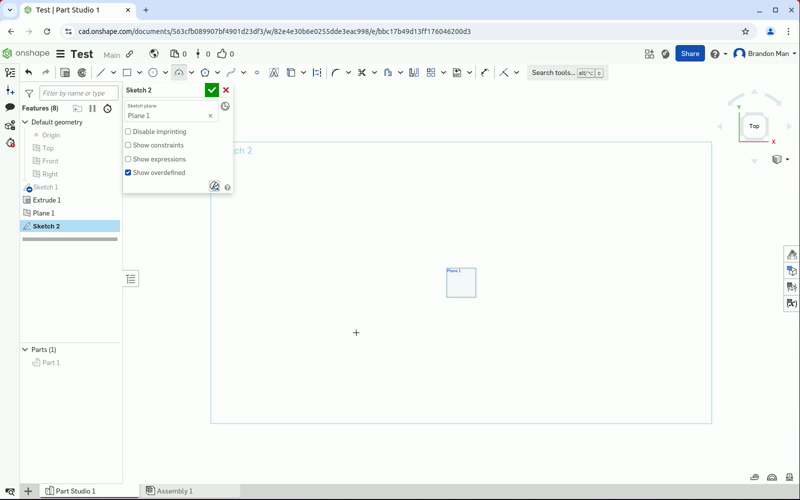
click(356, 332)
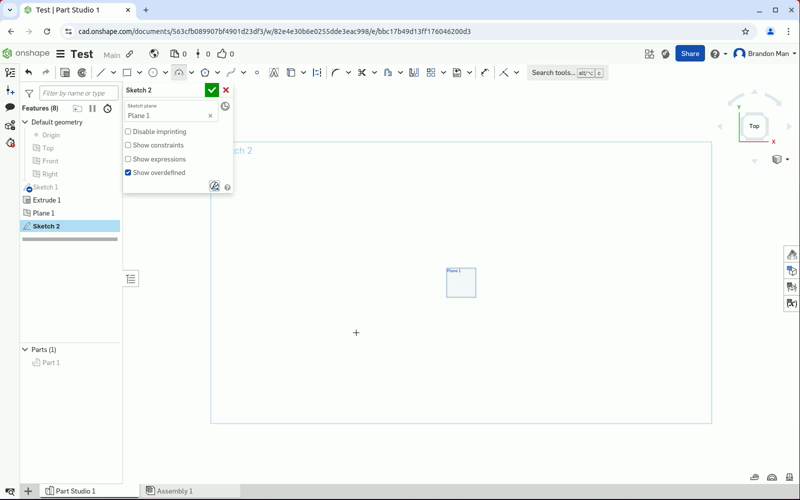
key_up(shift)
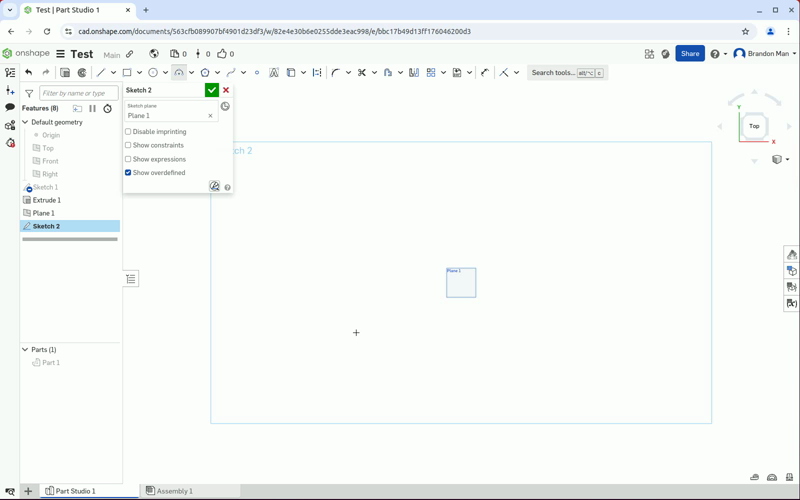
key_down(shift)
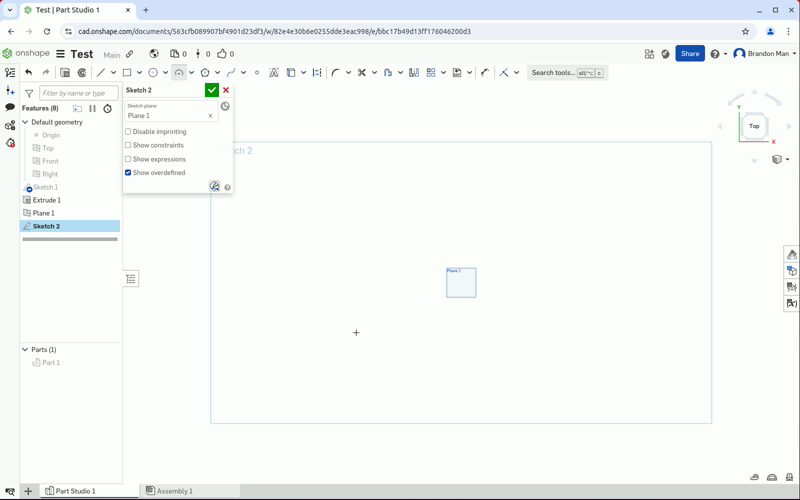
mouse_move(371, 347)
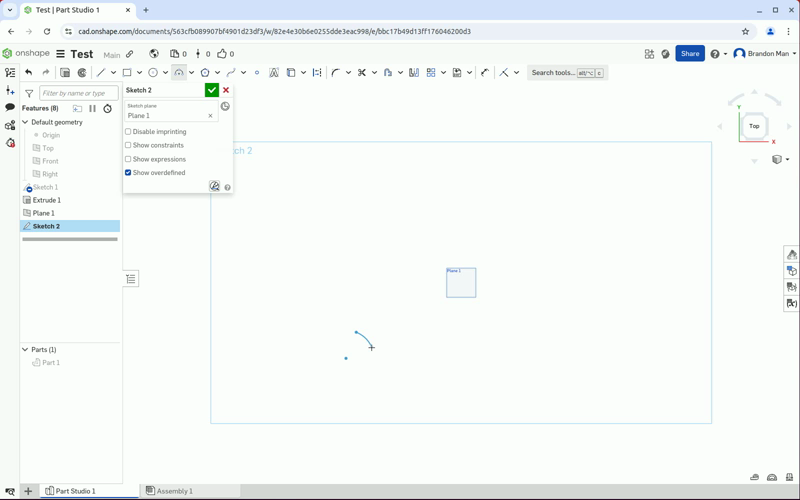
click(371, 347)
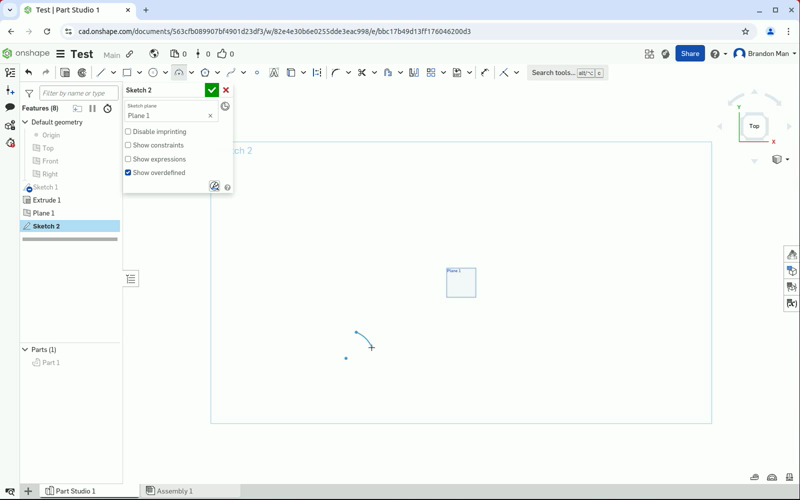
mouse_move(360, 342)
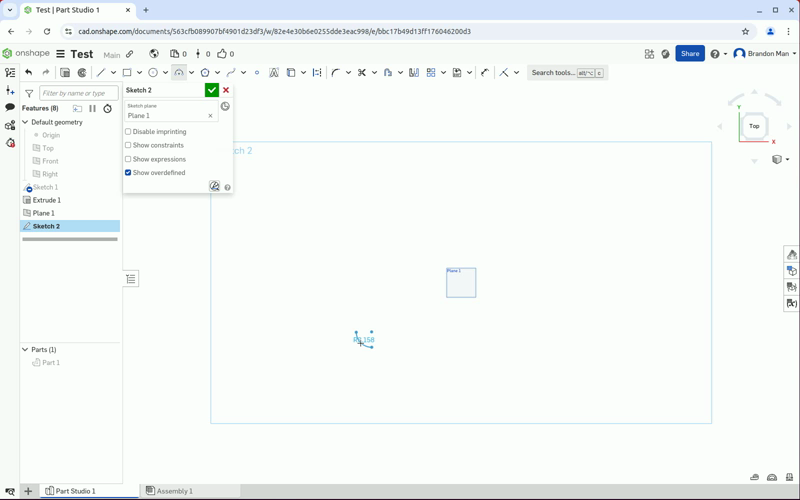
click(360, 342)
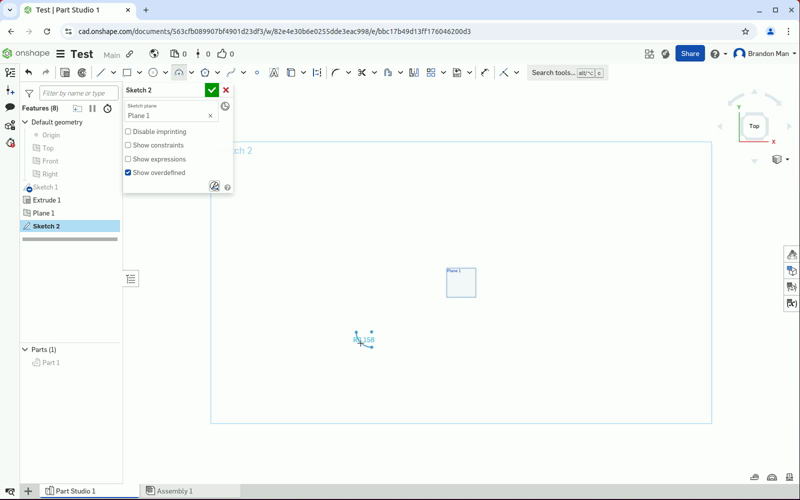
key_up(shift)
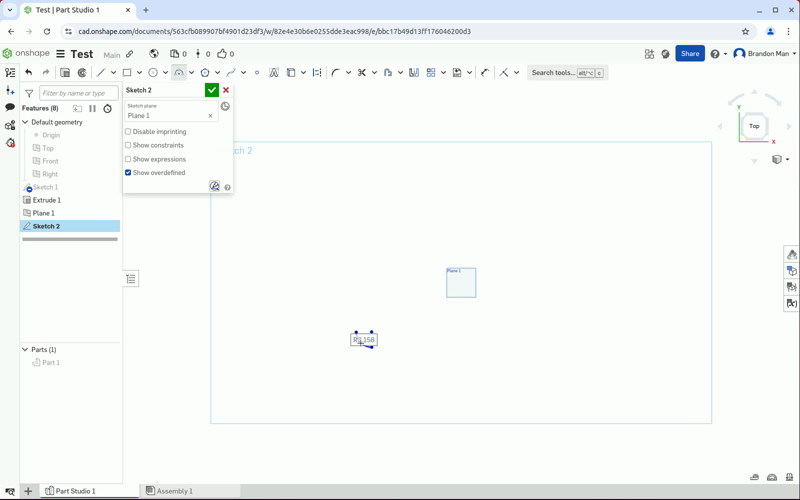
key(esc)
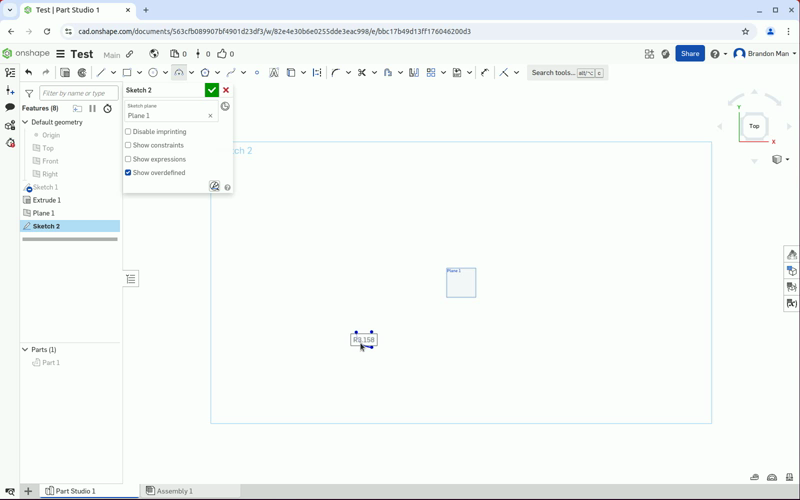
key(l)
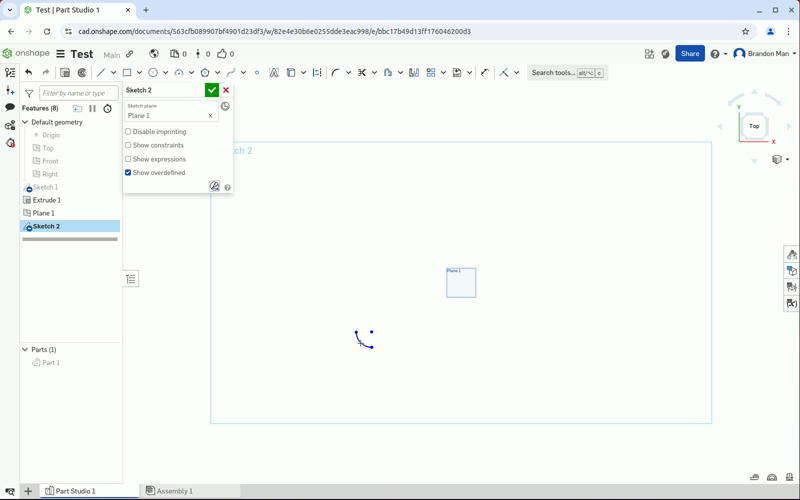
mouse_move(371, 347)
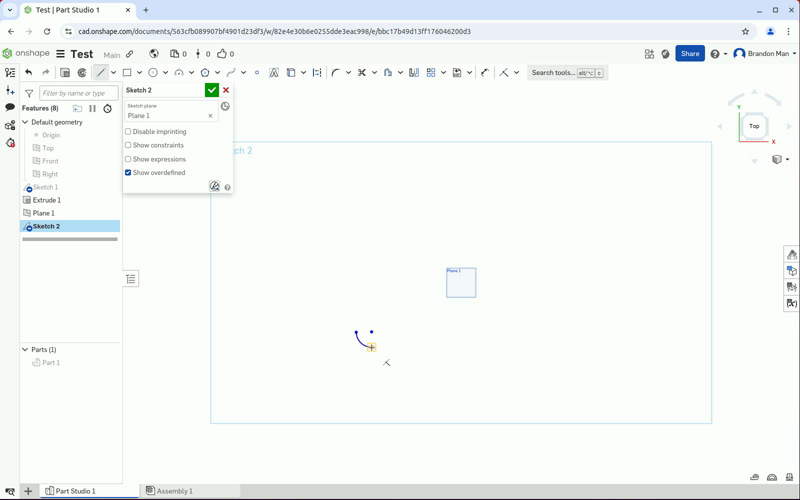
click(371, 347)
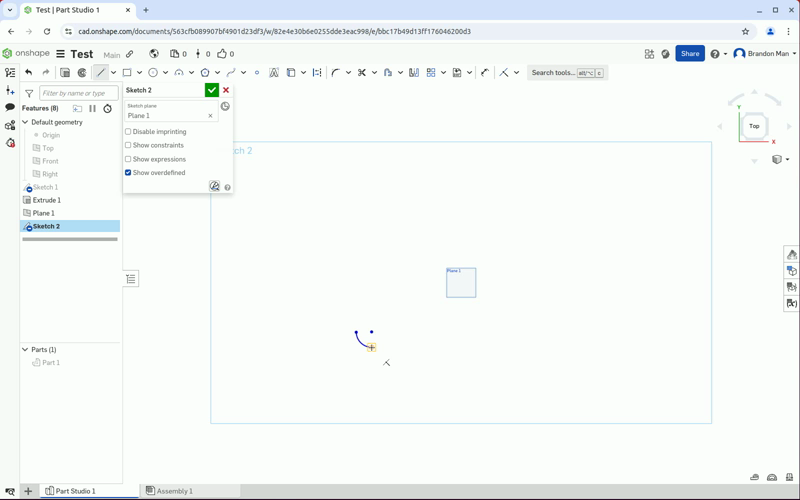
key_down(shift)
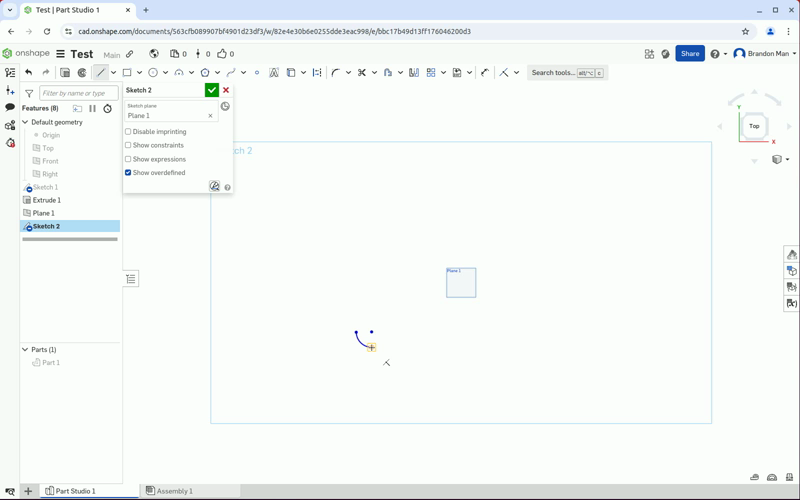
mouse_move(547, 347)
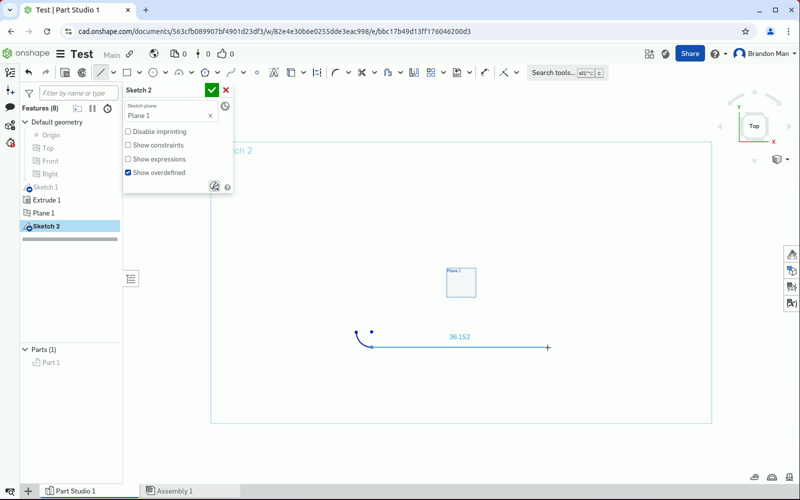
click(547, 347)
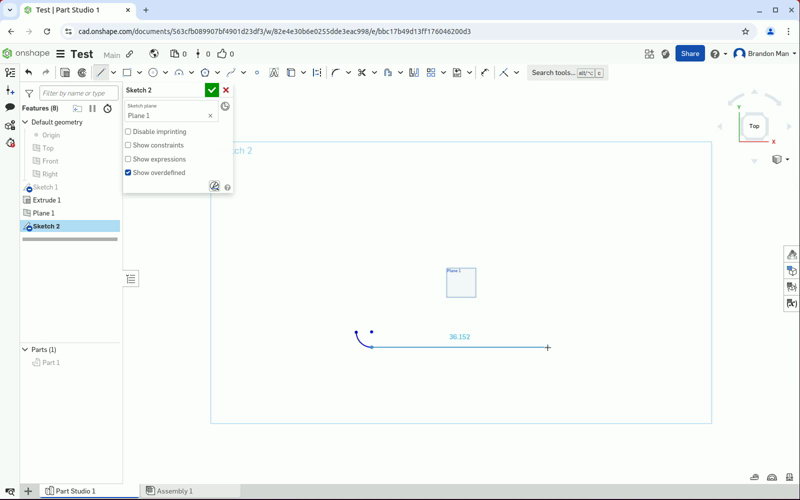
key_up(shift)
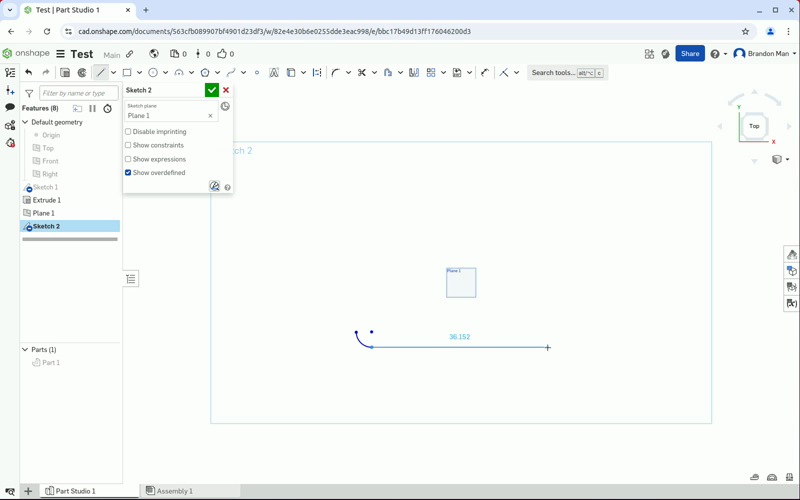
key(esc)
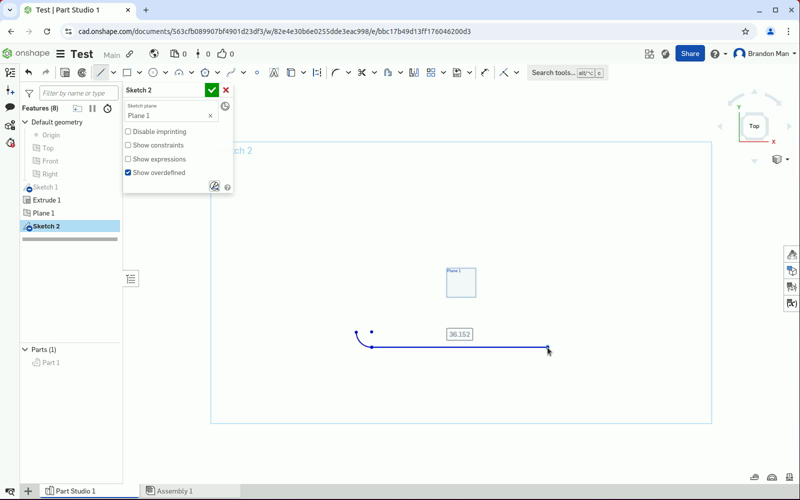
key(a)
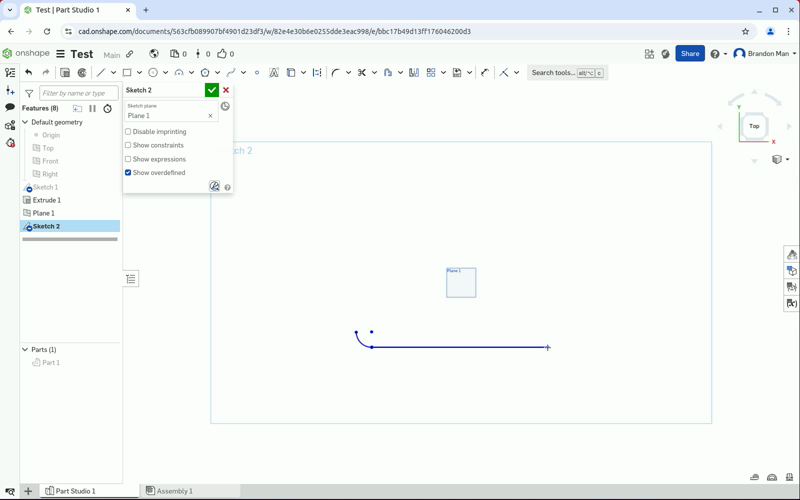
mouse_move(547, 347)
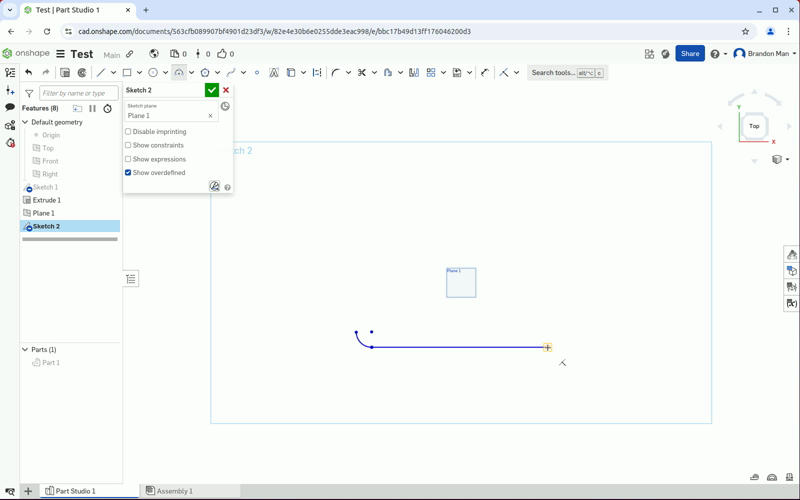
click(547, 347)
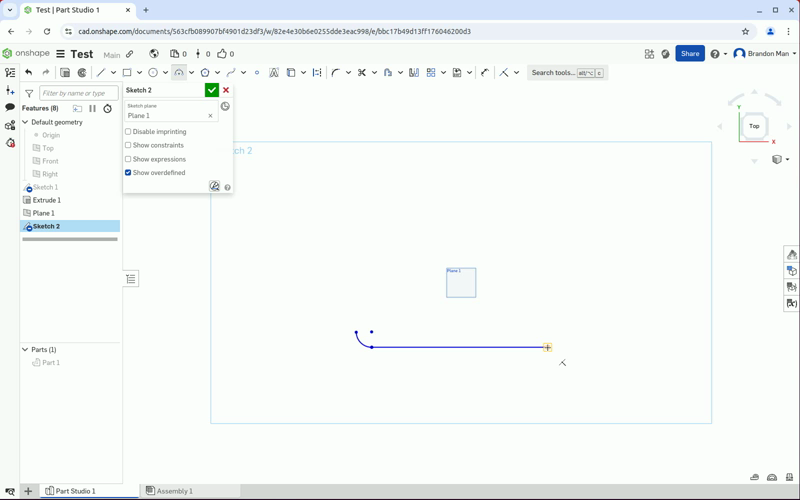
key_down(shift)
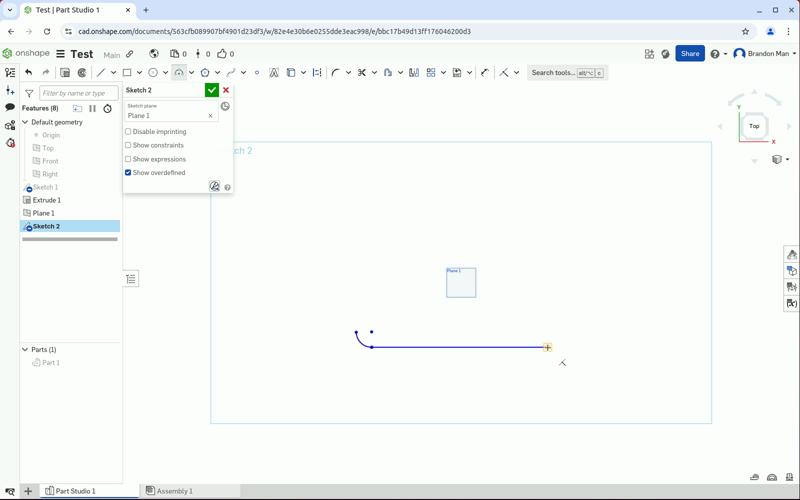
mouse_move(563, 332)
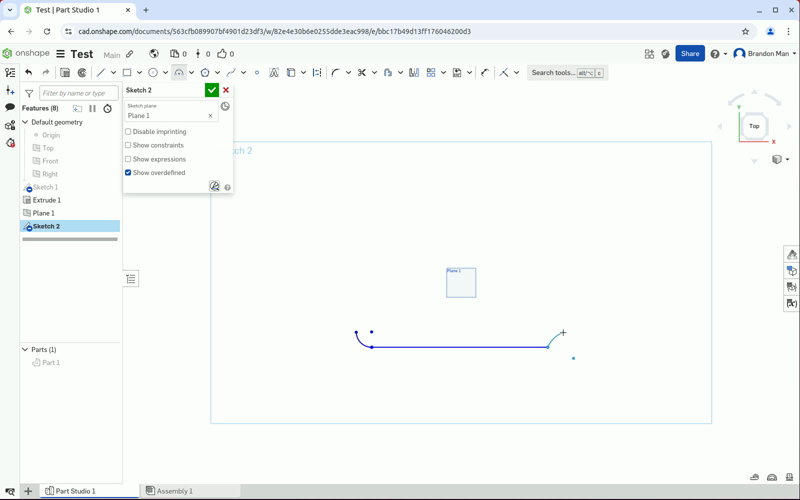
click(563, 332)
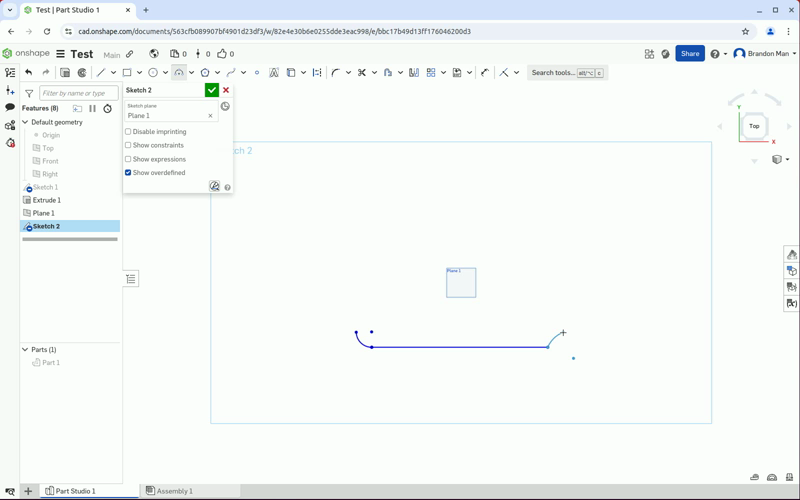
mouse_move(558, 342)
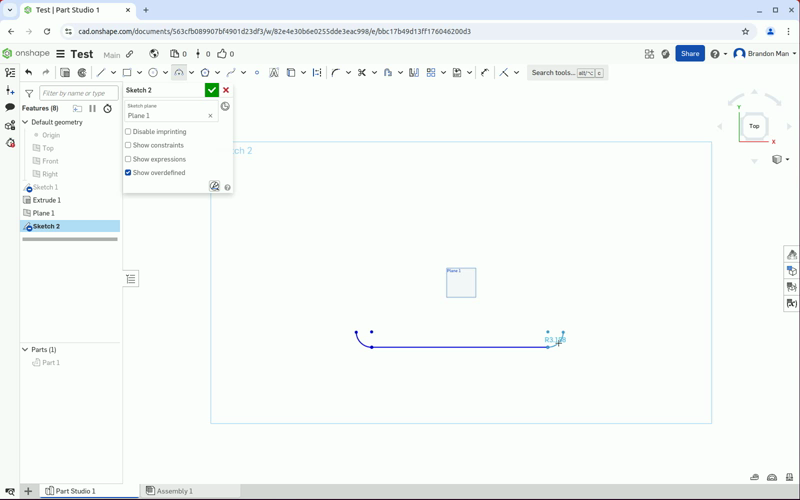
click(558, 342)
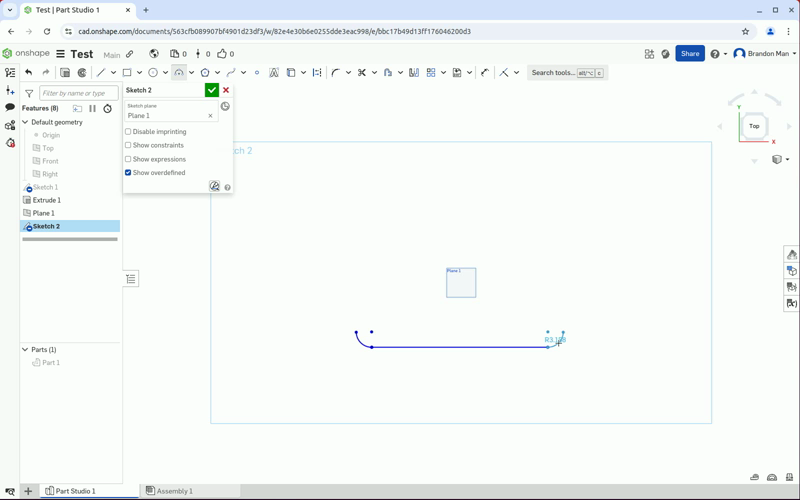
key_up(shift)
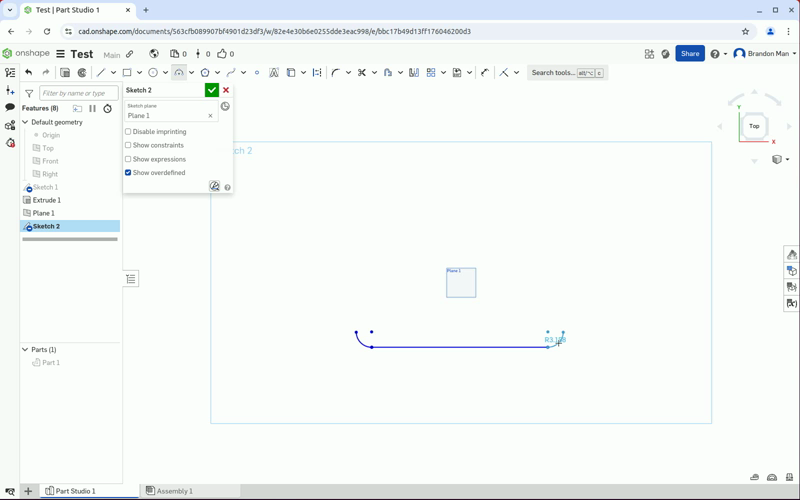
key(esc)
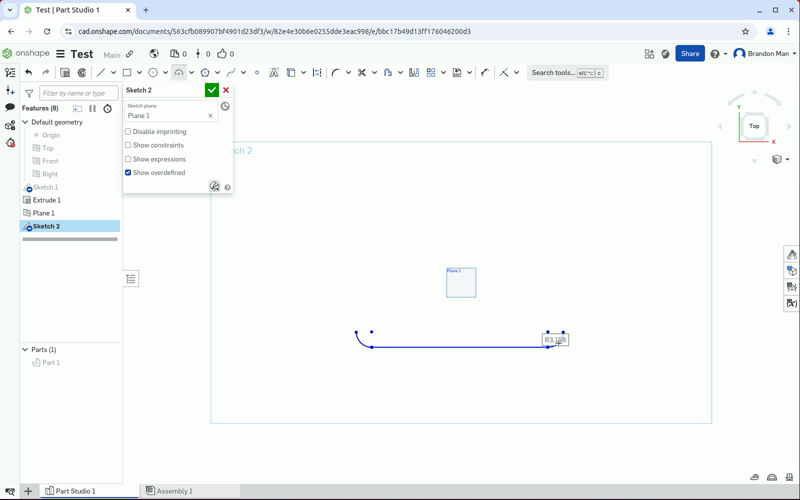
key(l)
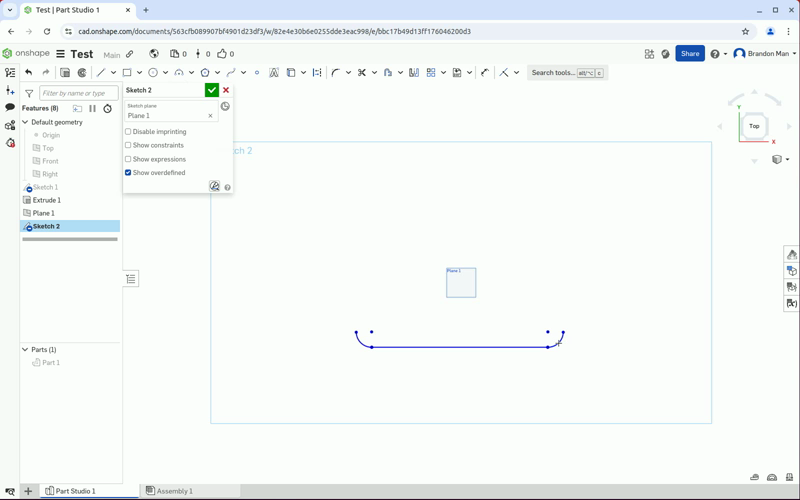
mouse_move(563, 332)
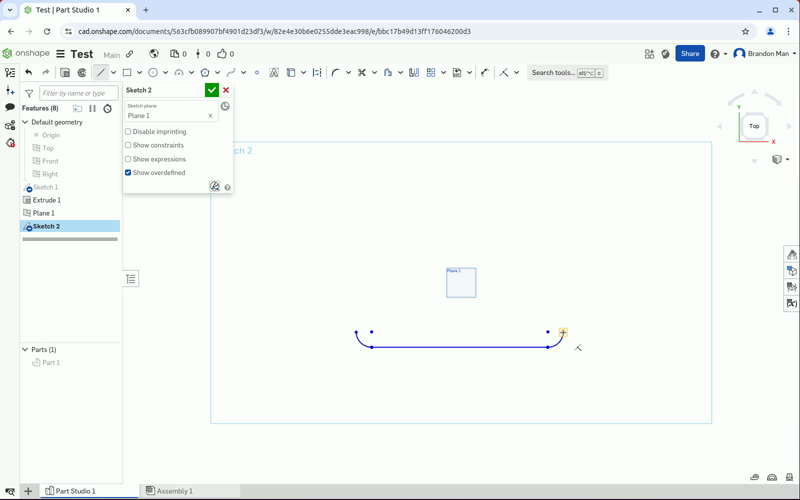
click(563, 332)
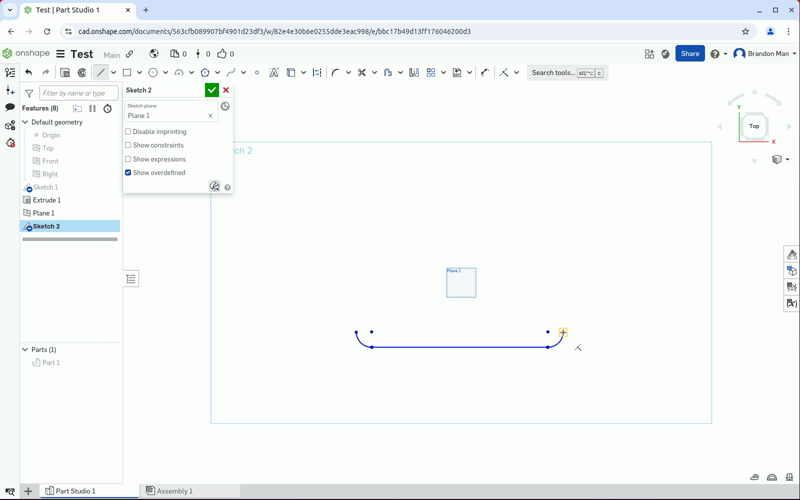
key_down(shift)
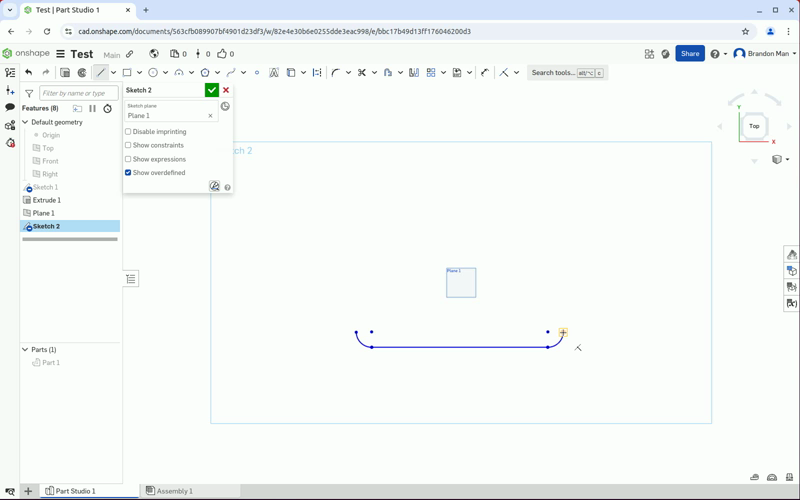
mouse_move(563, 234)
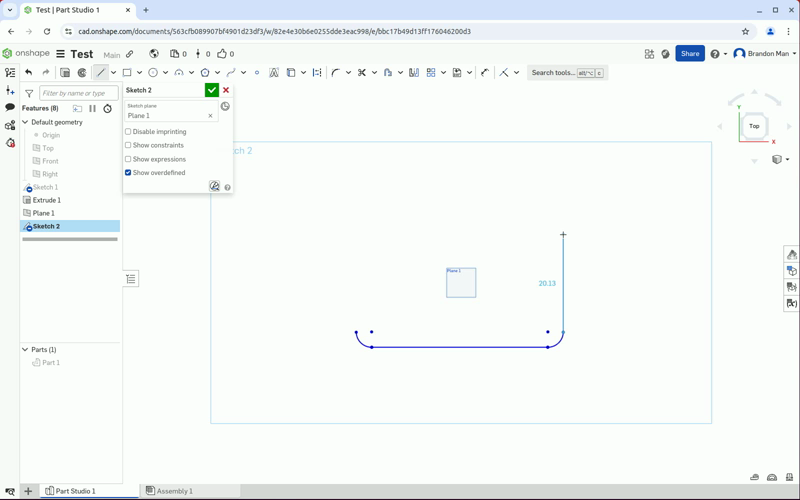
click(563, 234)
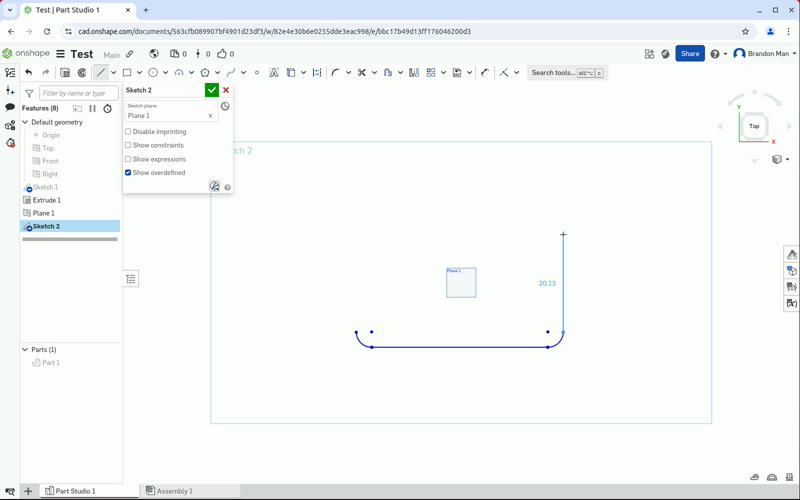
key_up(shift)
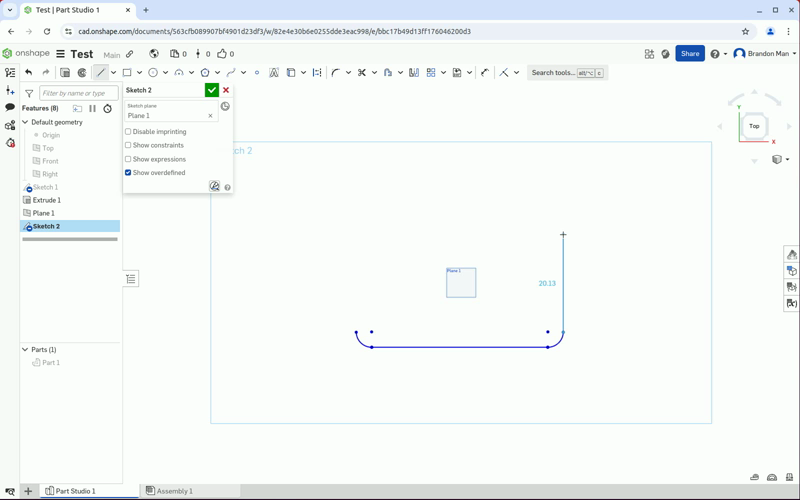
key(esc)
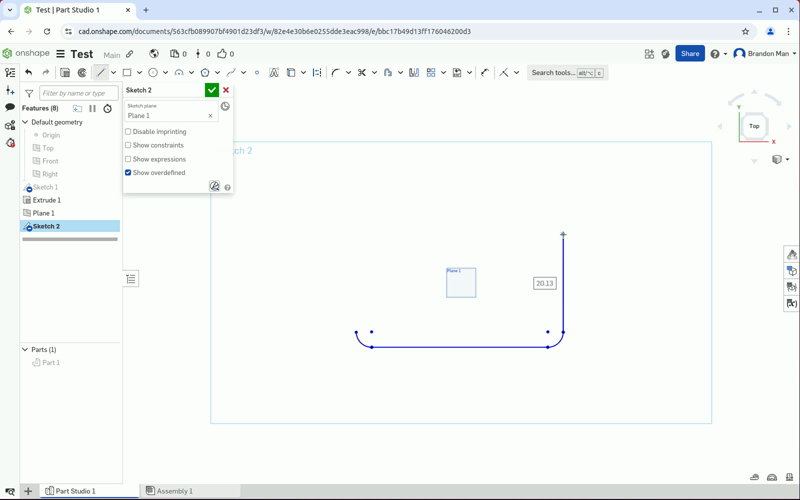
key(a)
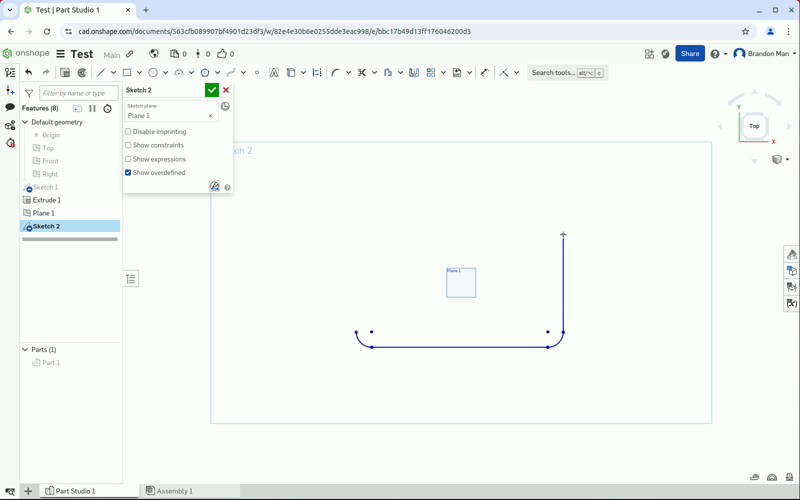
mouse_move(563, 234)
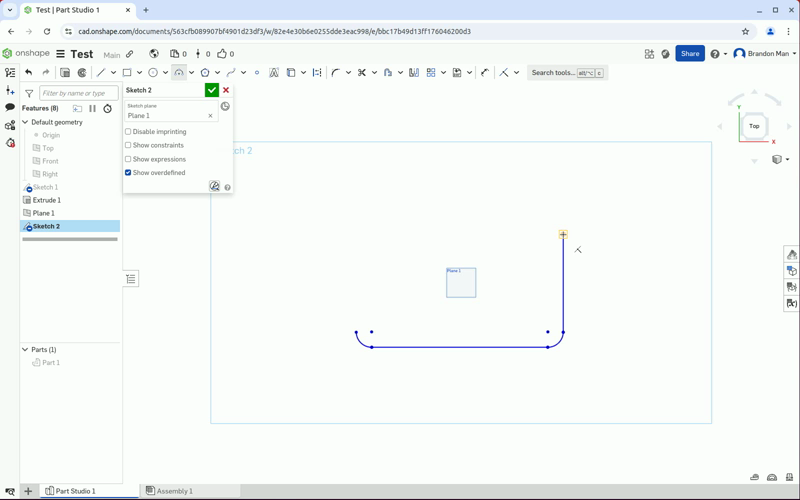
click(563, 234)
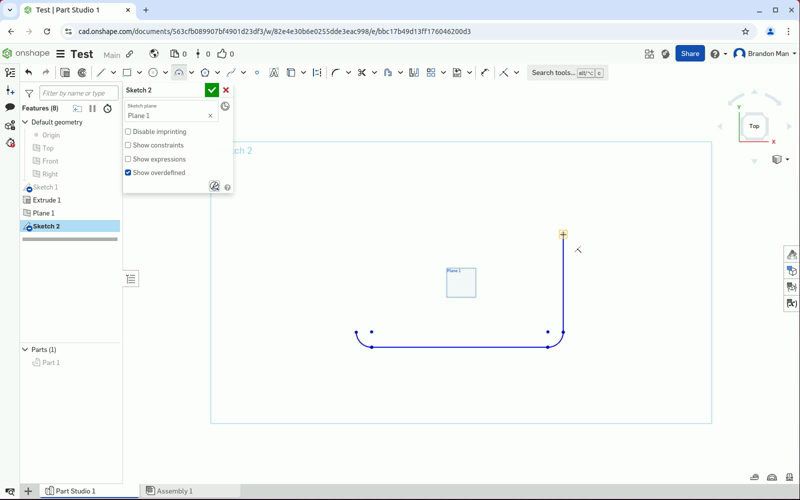
key_down(shift)
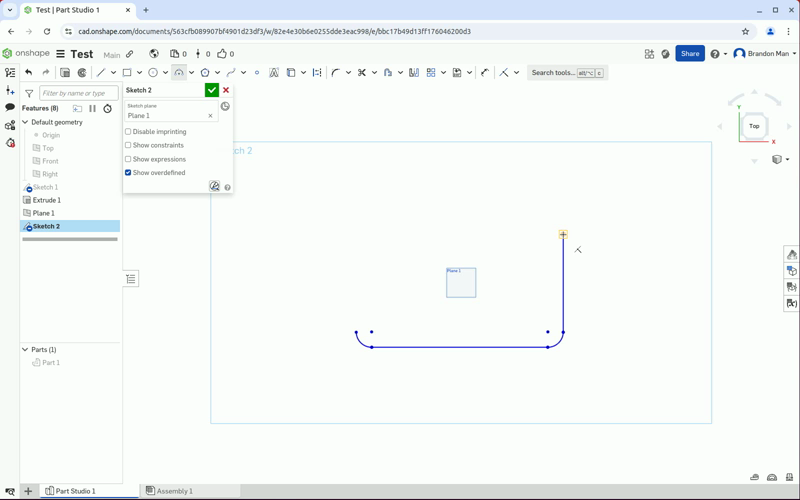
mouse_move(547, 219)
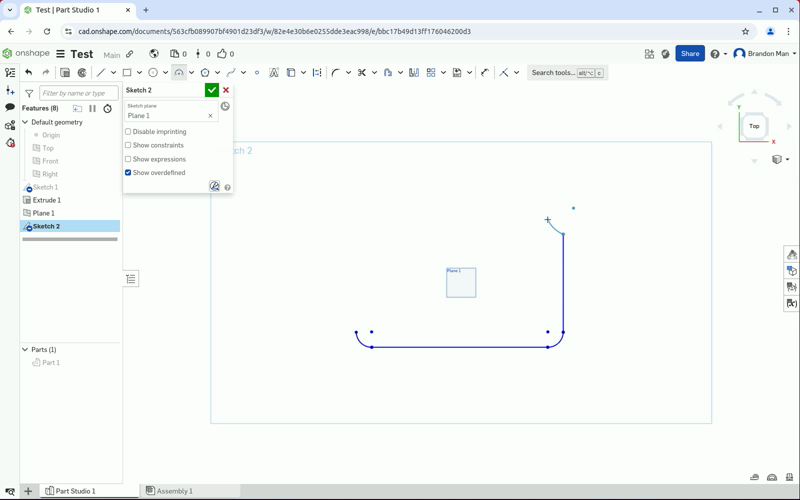
click(547, 219)
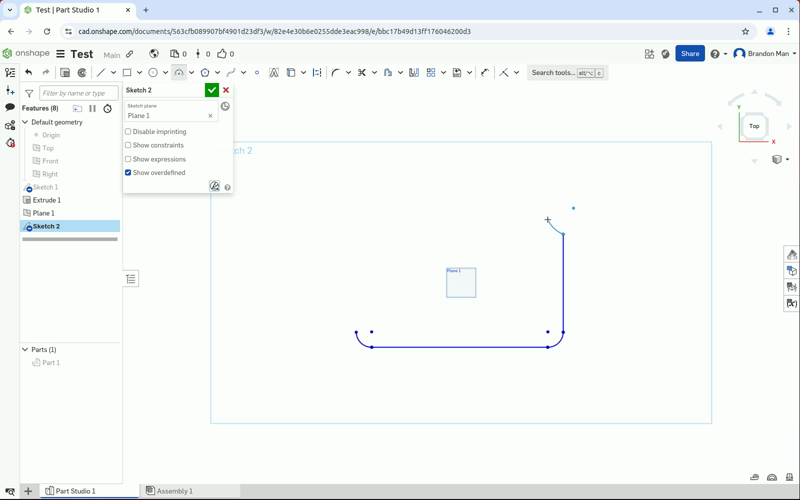
mouse_move(558, 223)
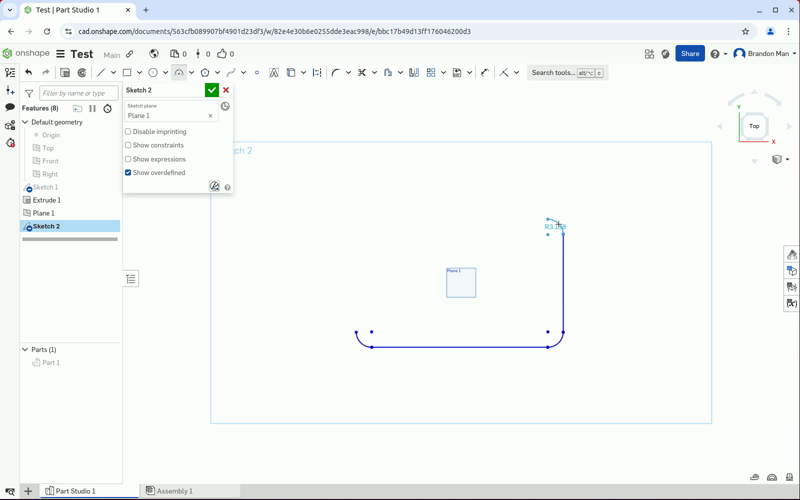
click(558, 223)
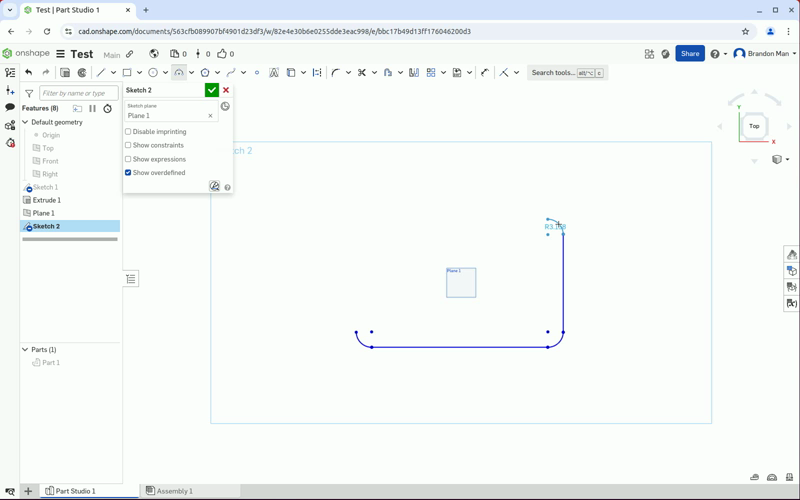
key_up(shift)
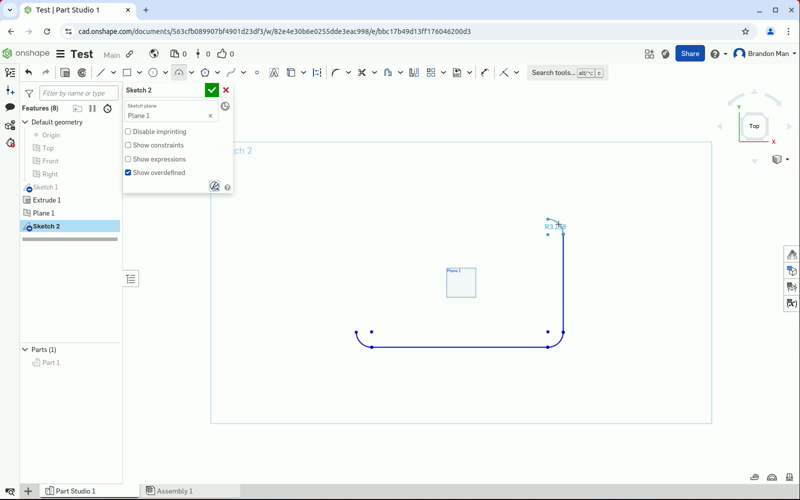
key(esc)
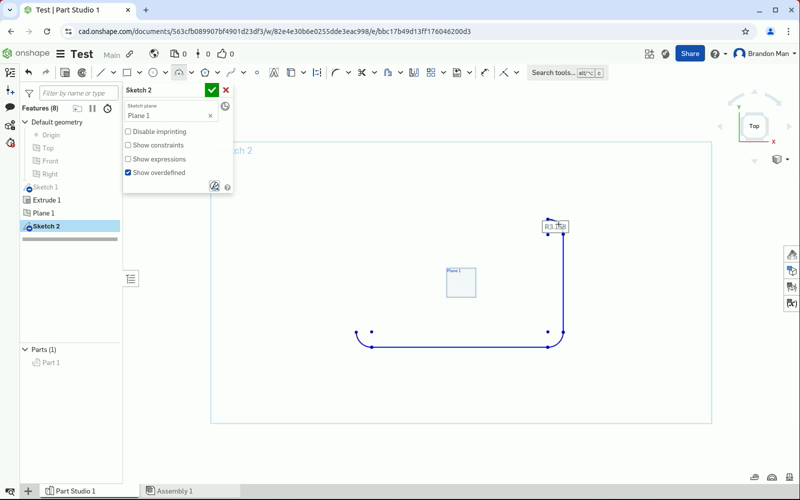
key(l)
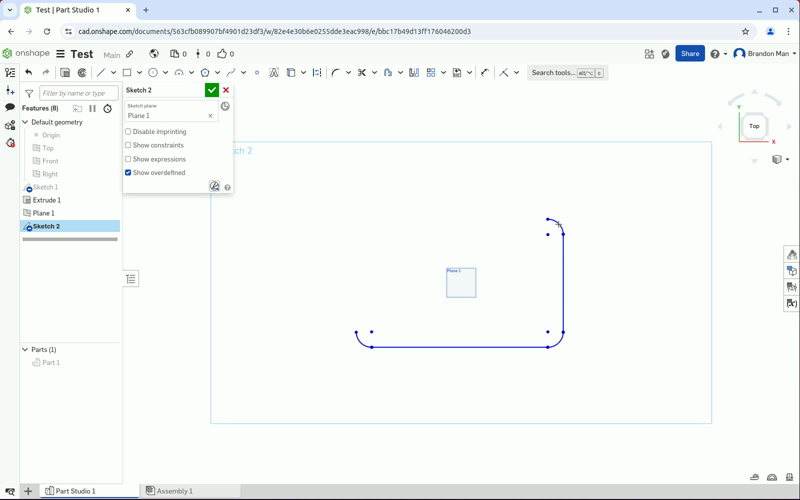
mouse_move(547, 219)
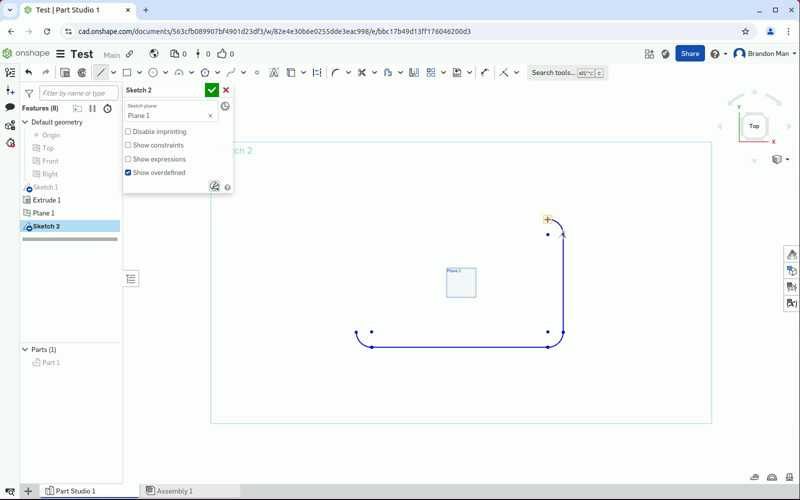
click(547, 219)
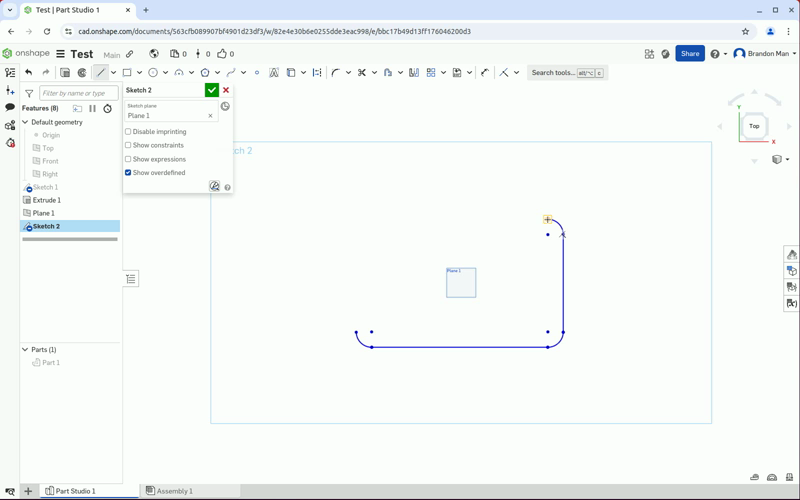
key_down(shift)
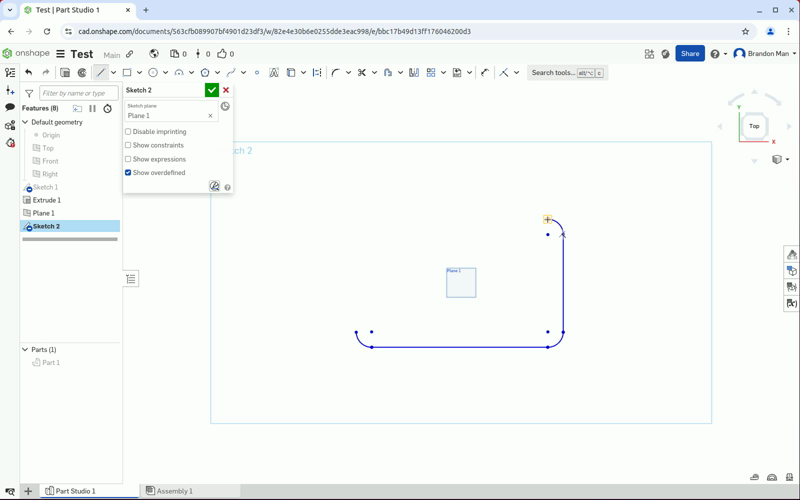
mouse_move(371, 219)
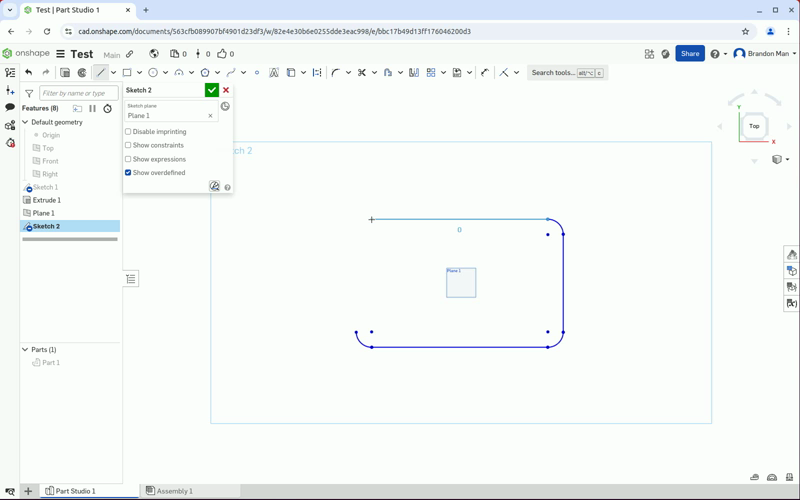
click(371, 219)
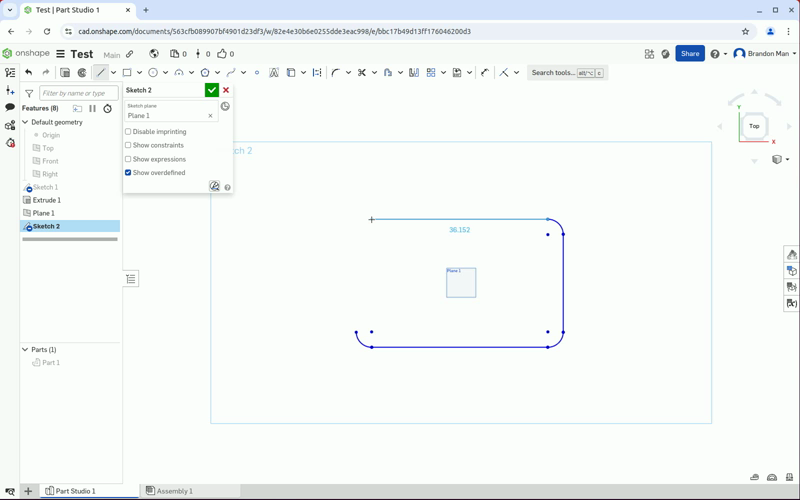
key_up(shift)
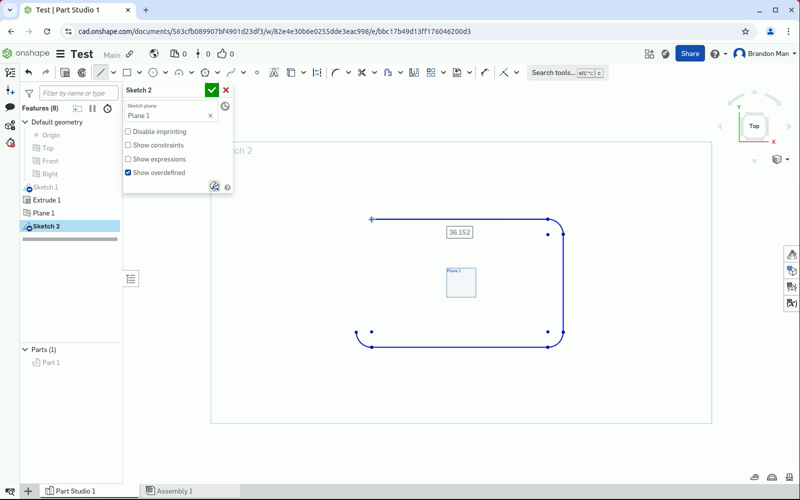
key(esc)
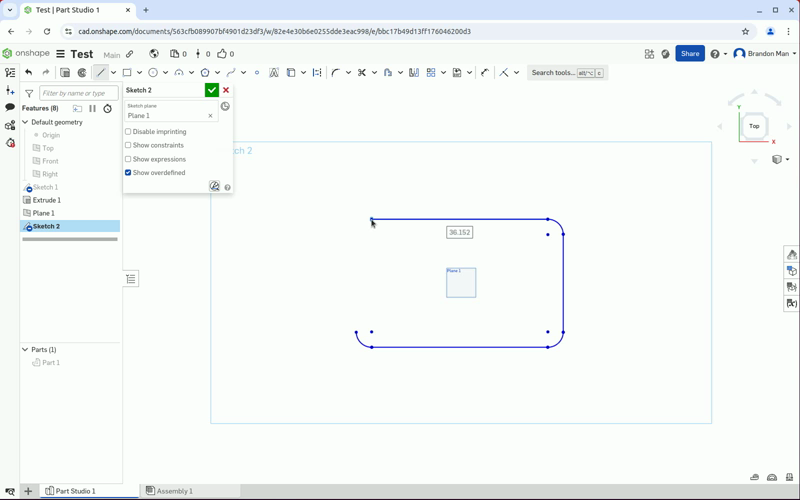
key(a)
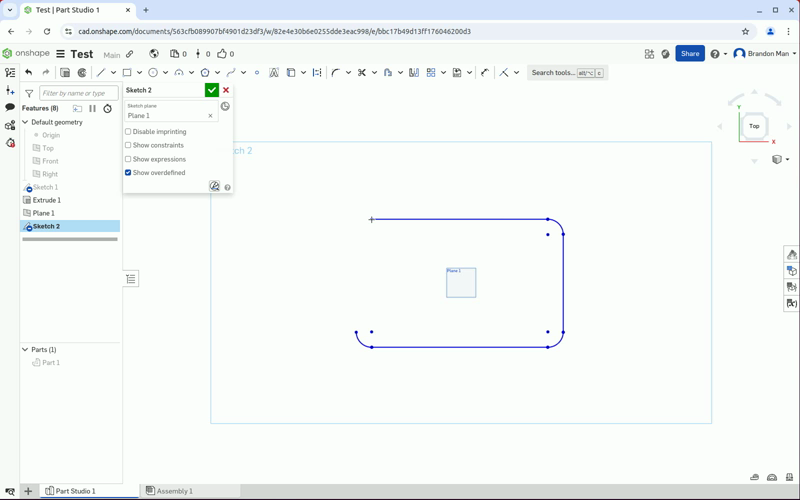
mouse_move(371, 219)
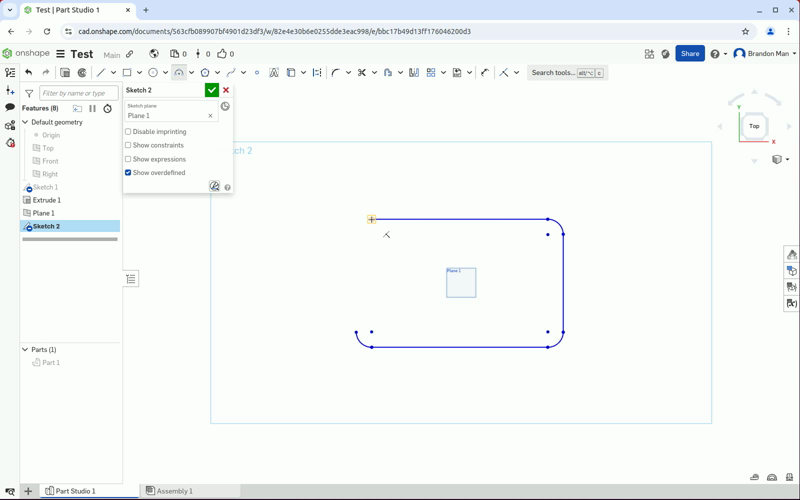
click(371, 219)
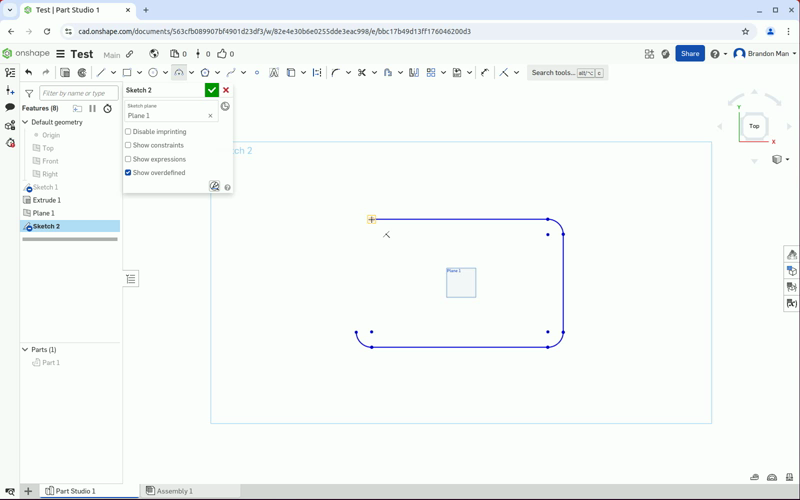
key_down(shift)
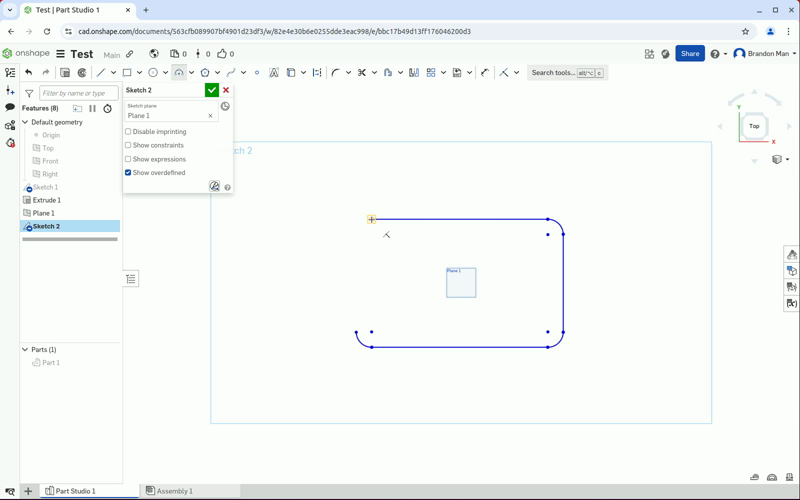
mouse_move(356, 234)
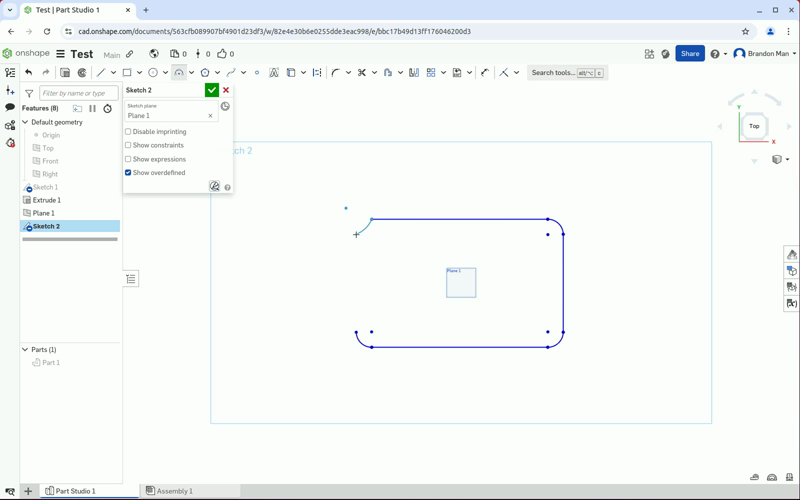
click(356, 234)
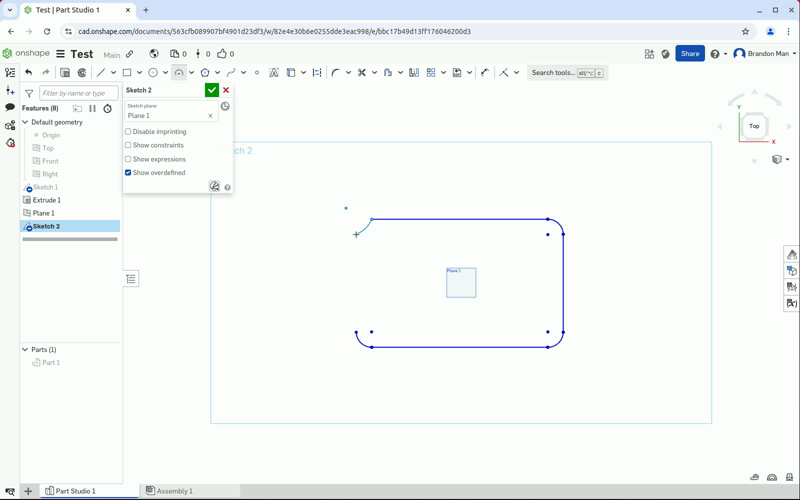
mouse_move(360, 223)
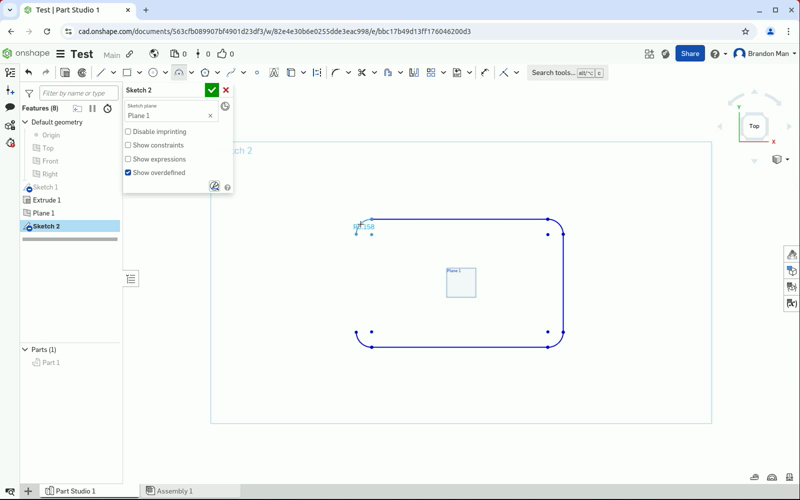
click(360, 223)
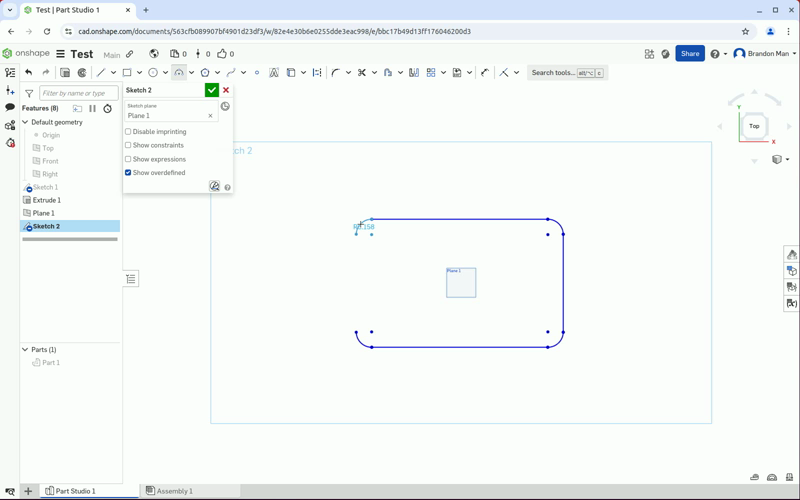
key_up(shift)
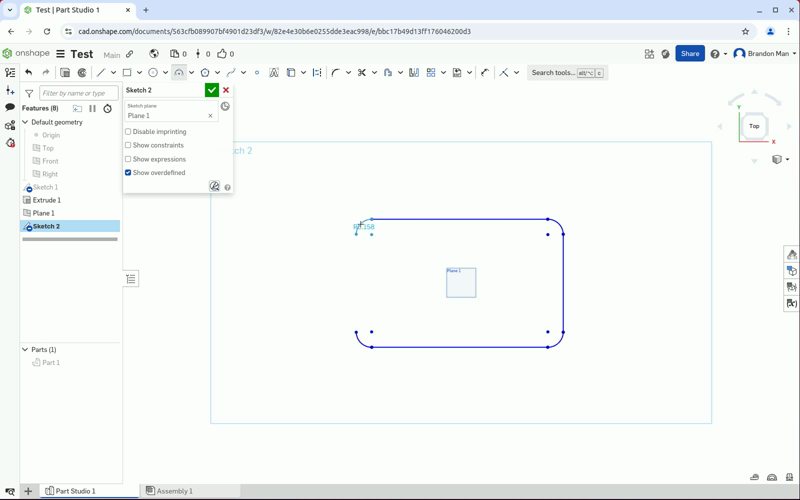
key(esc)
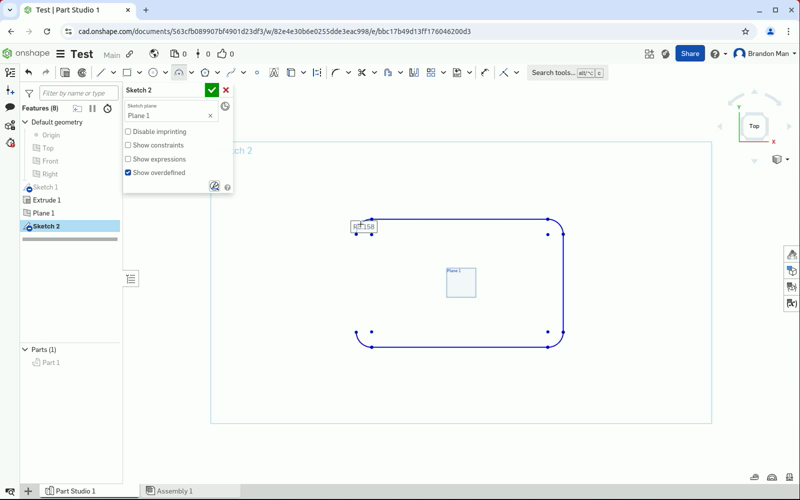
key(l)
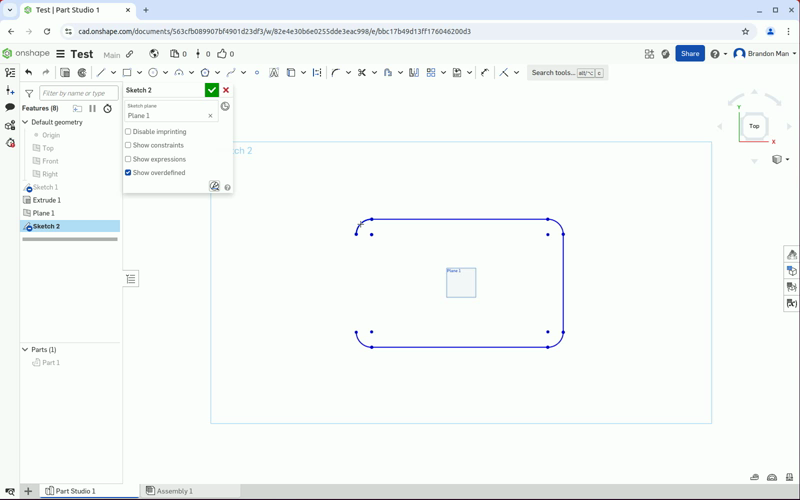
mouse_move(356, 234)
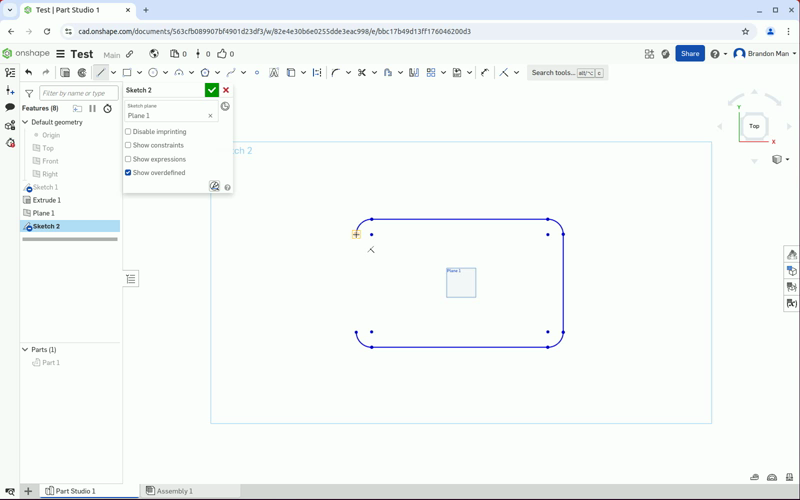
click(356, 234)
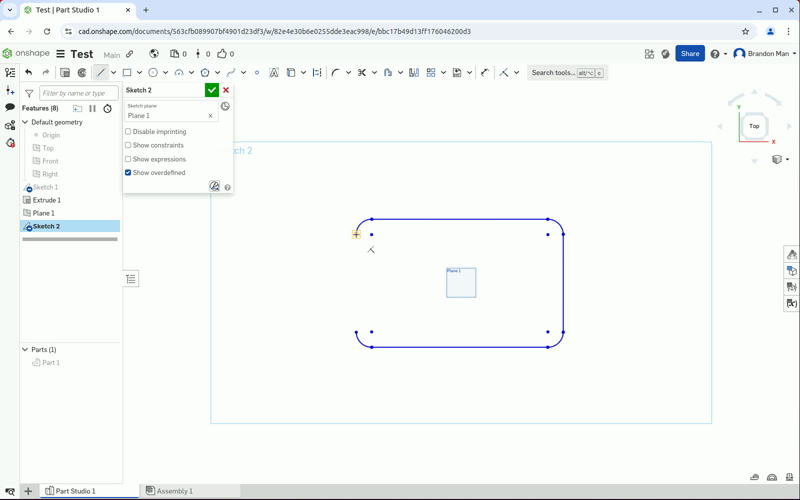
key_down(shift)
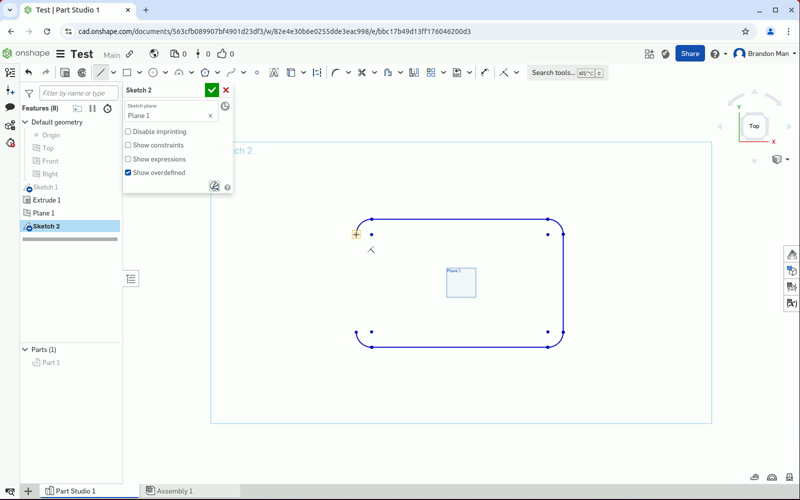
mouse_move(356, 332)
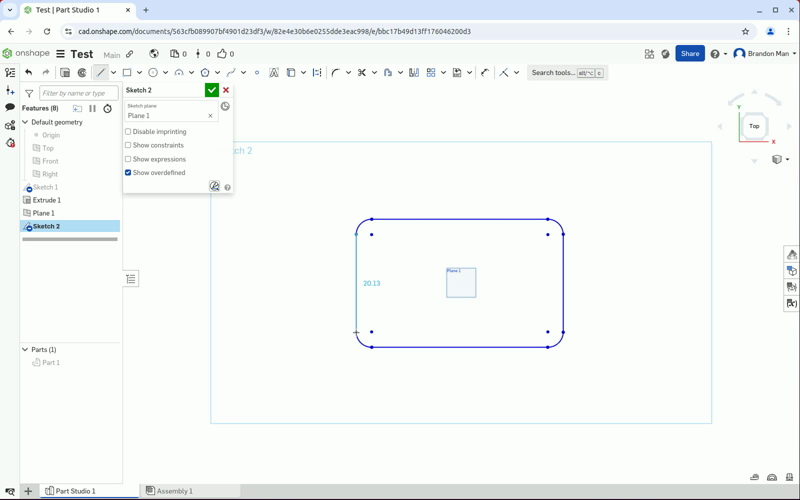
key_up(shift)
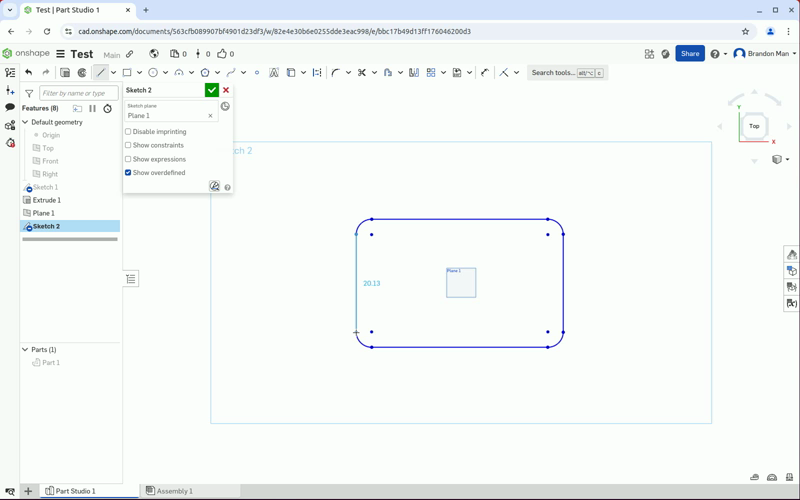
click(356, 332)
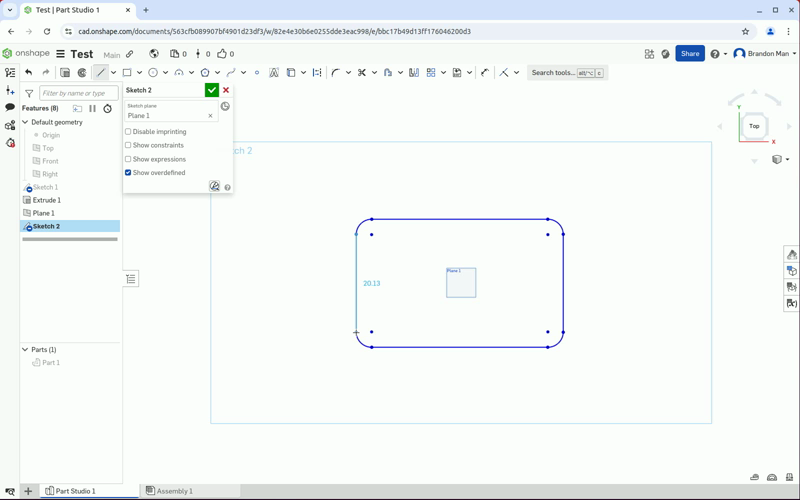
key(esc)
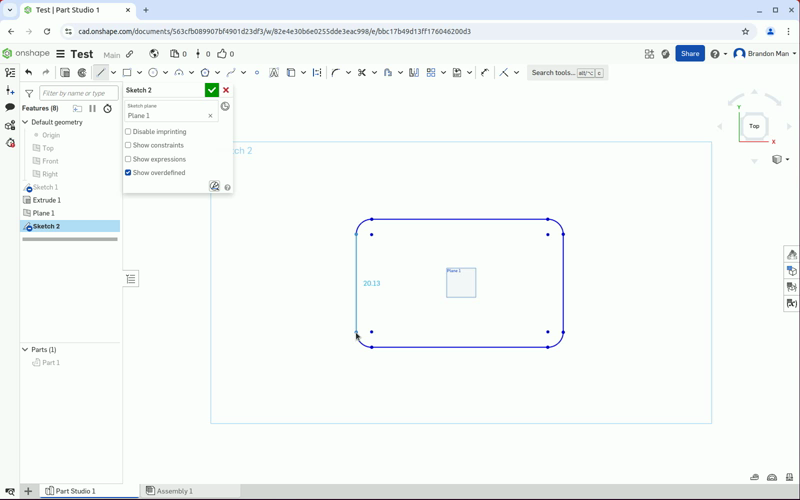
mouse_move(398, 236)
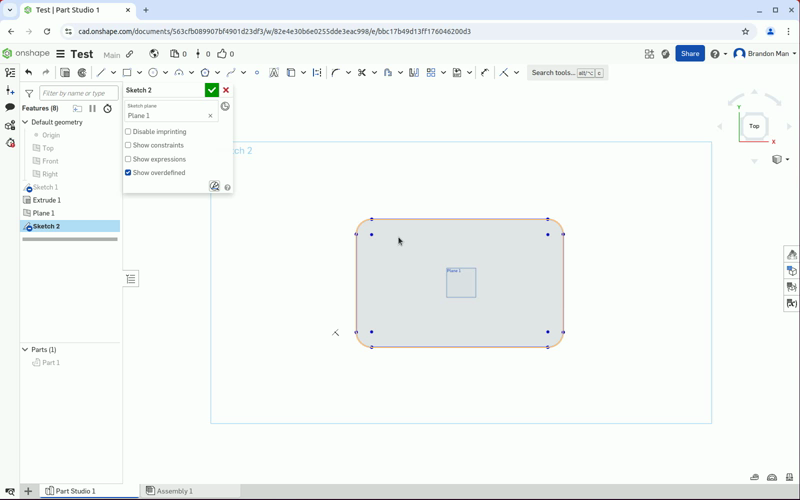
click(398, 236)
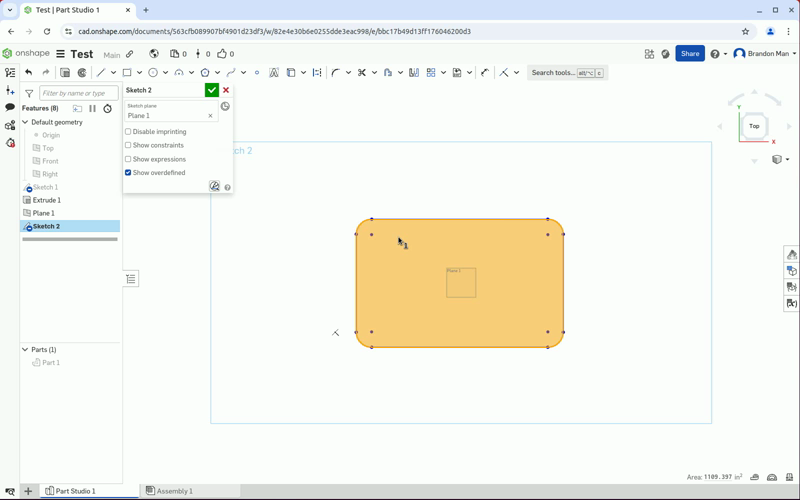
mouse_move(73, 352)
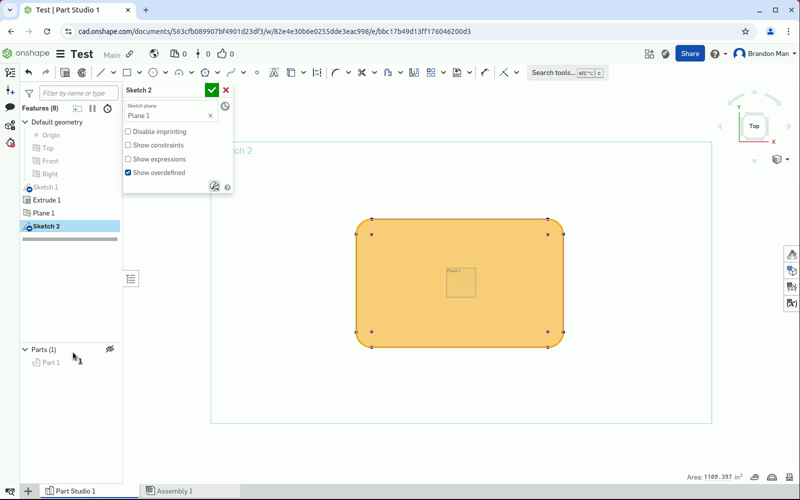
key(shift+y)
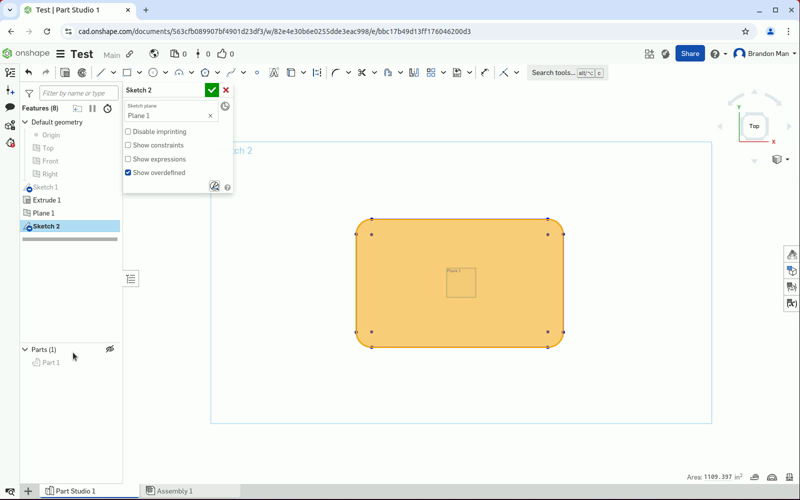
key(shift+e)
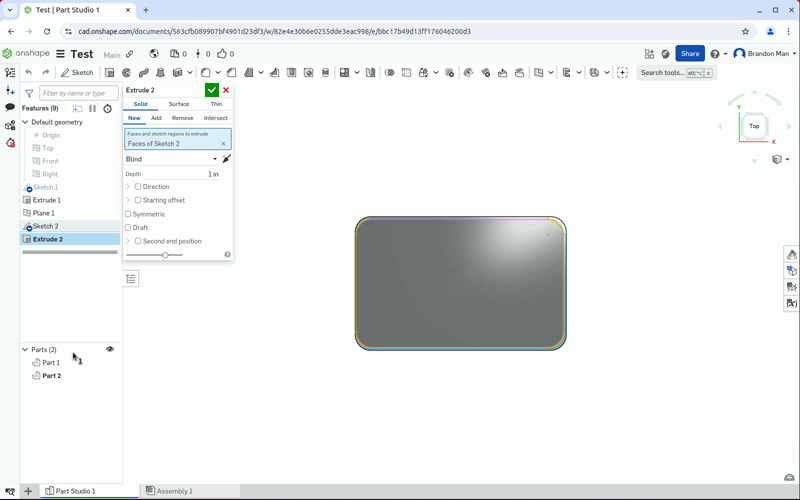
mouse_move(143, 106)
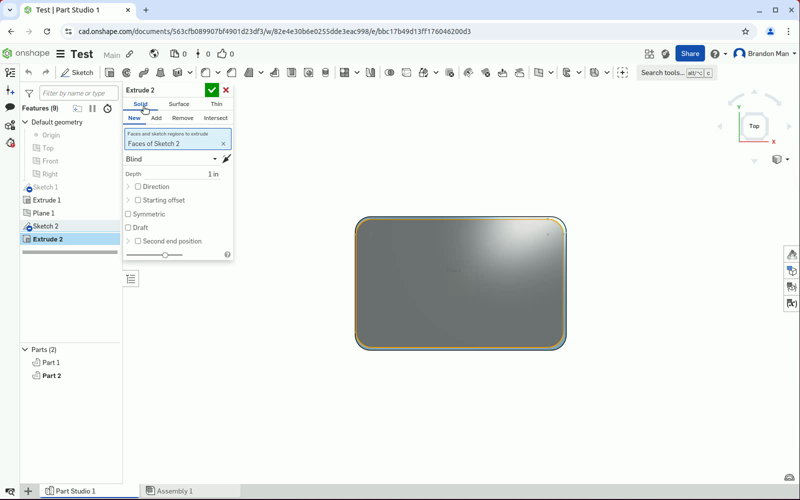
click(143, 106)
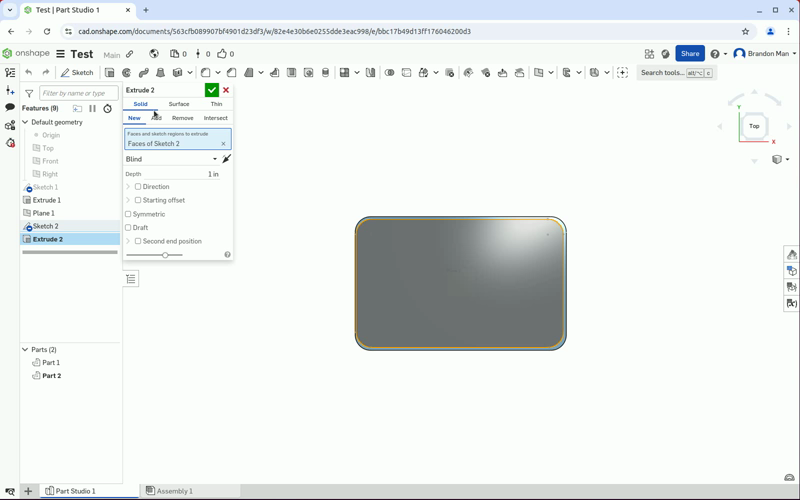
mouse_move(186, 120)
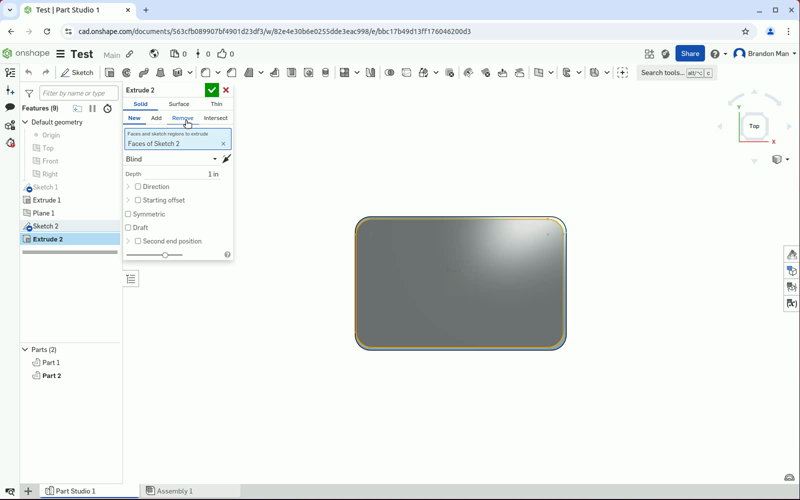
click(186, 120)
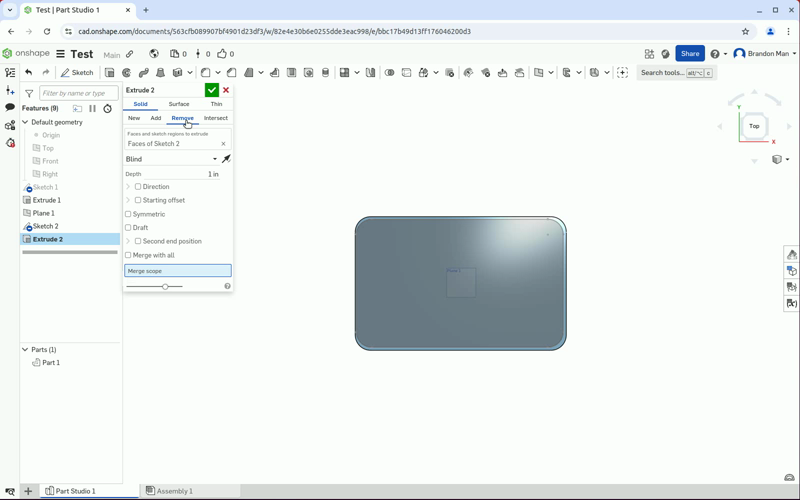
key(tab, 4)
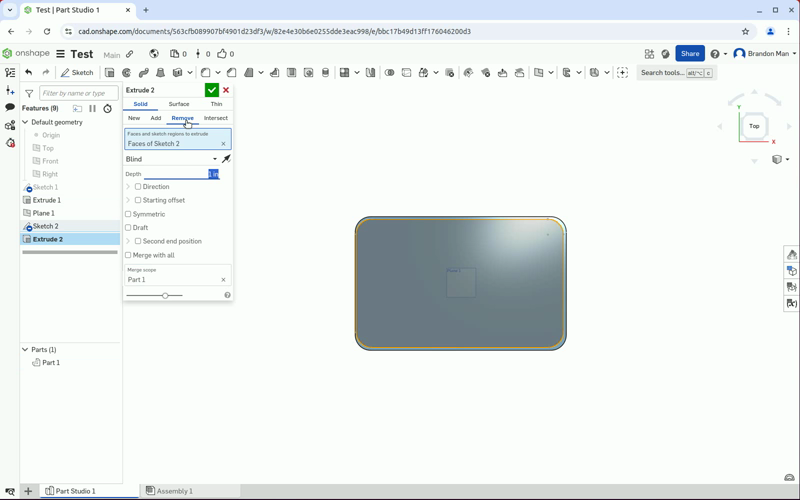
text(0.722)
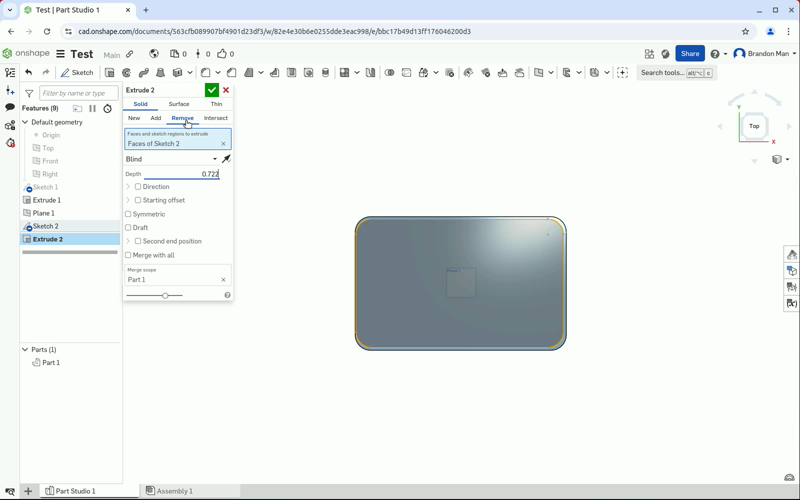
key(tab, 6)
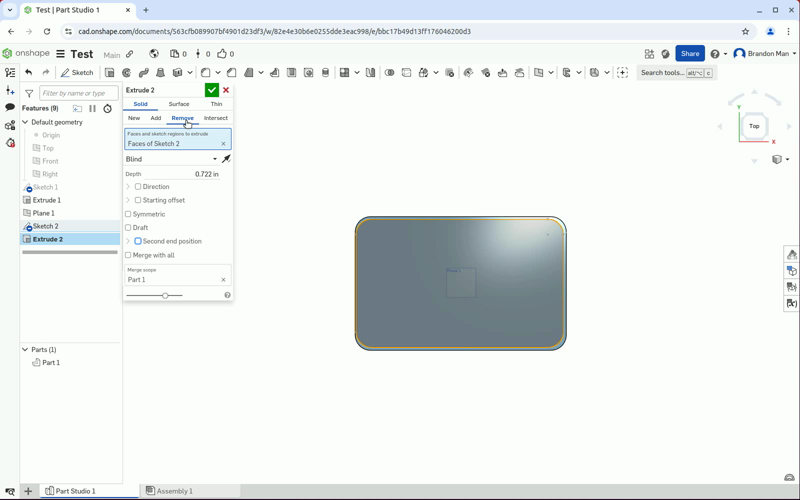
key(space)
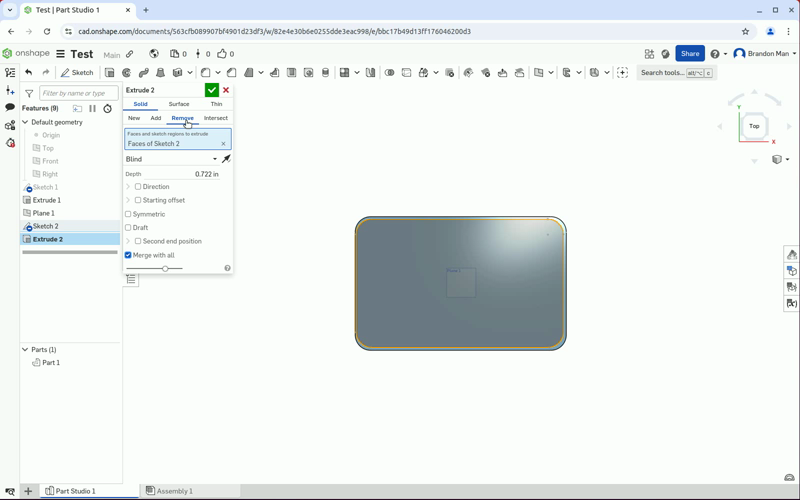
key(enter)
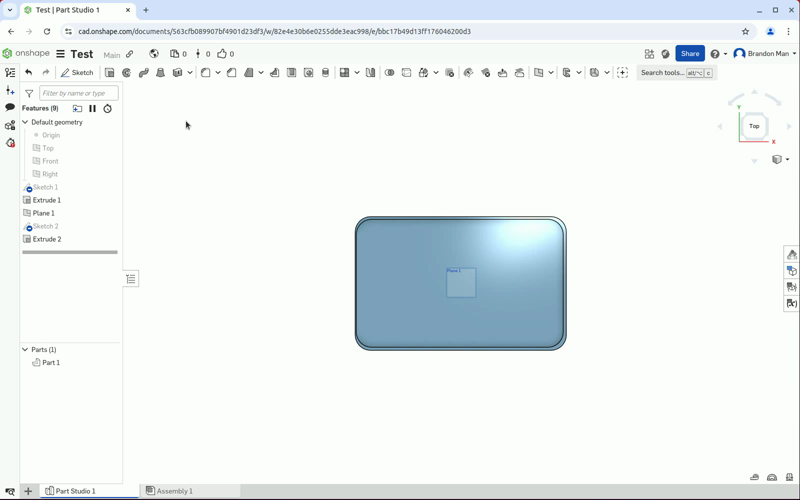
key(shift+h)
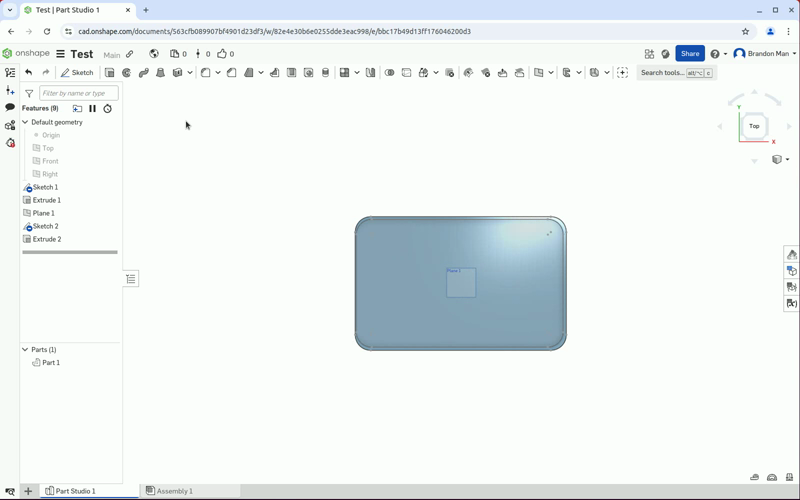
key(shift+h)
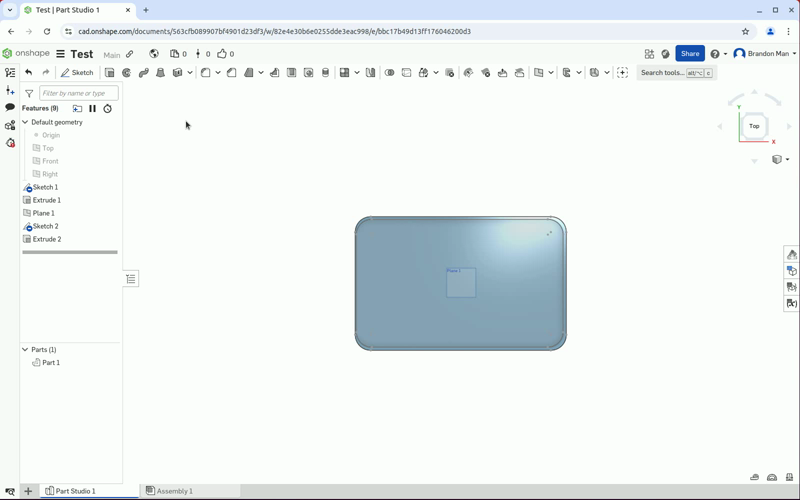
key(shift+7)
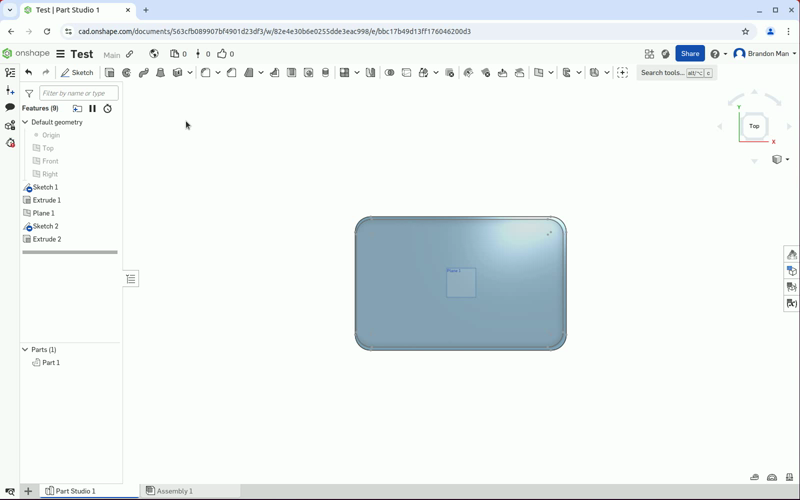
key(up, 3)
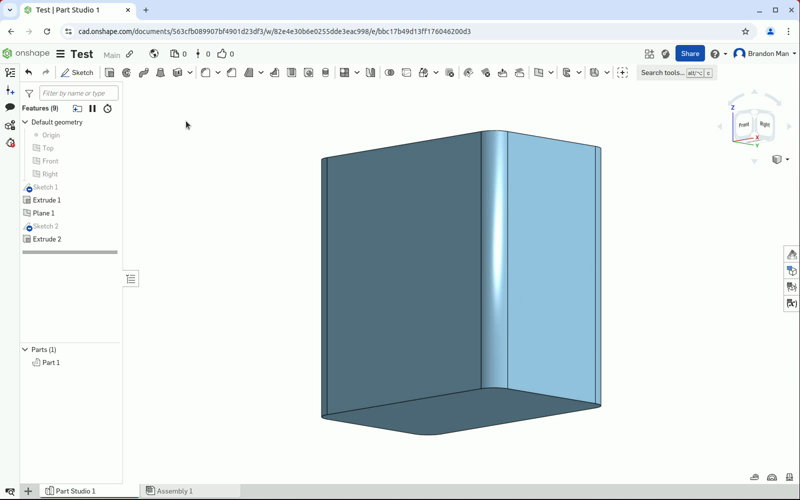
key(left, 3)
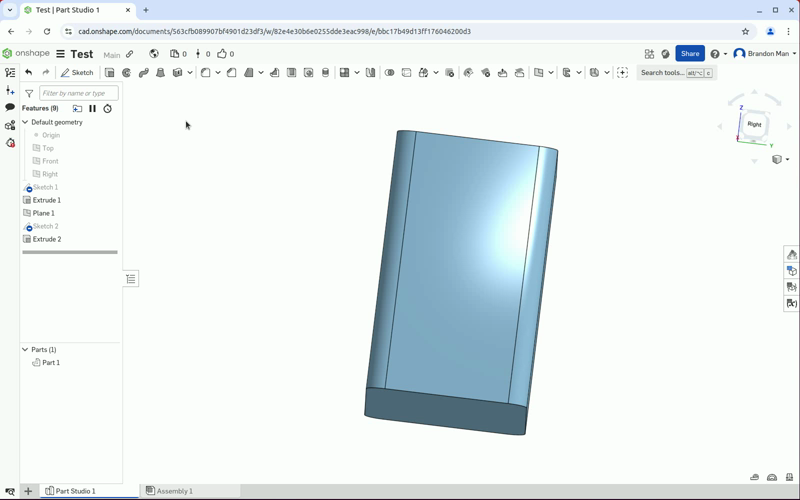
key(right, 3)
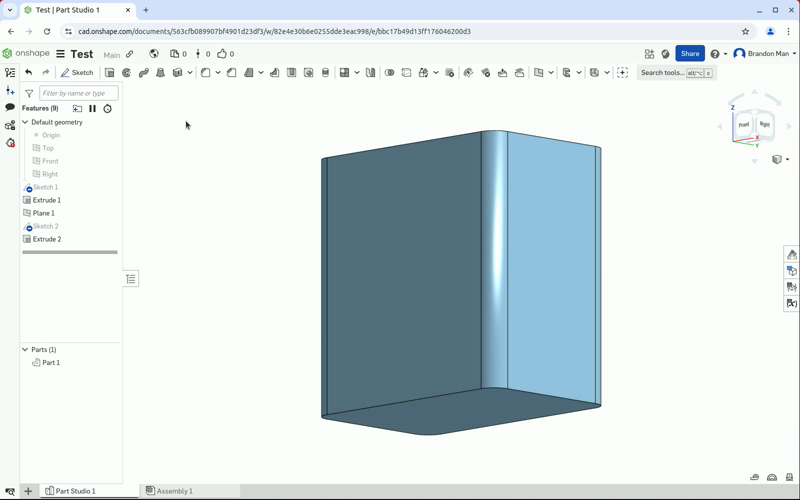
key(down, 3)
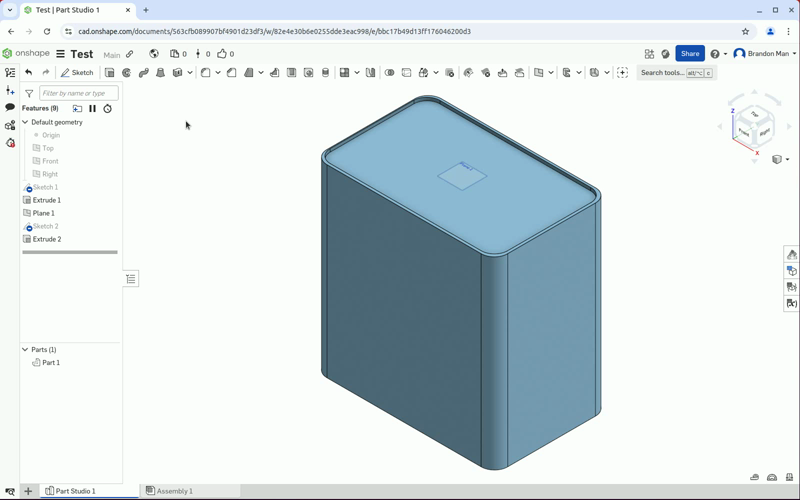
mouse_move(73, 189)
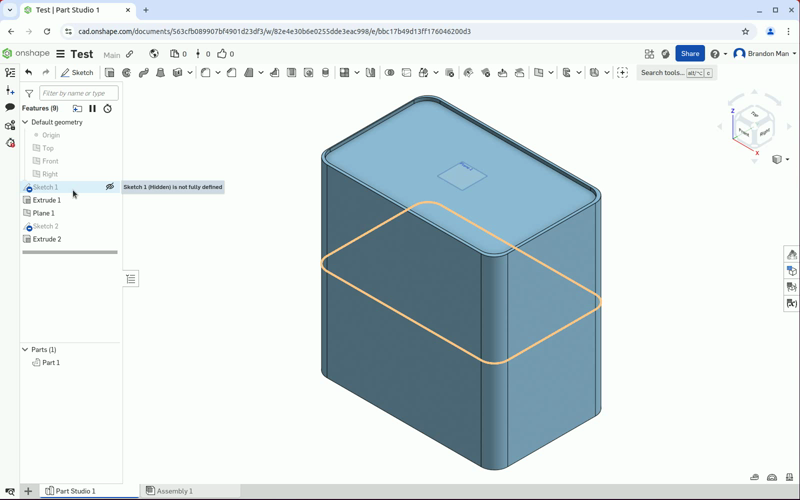
click(73, 189)